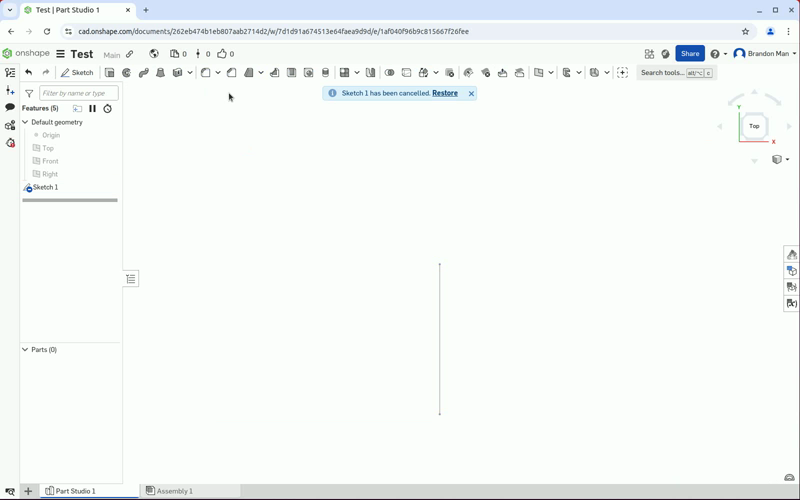
key(shift+h)
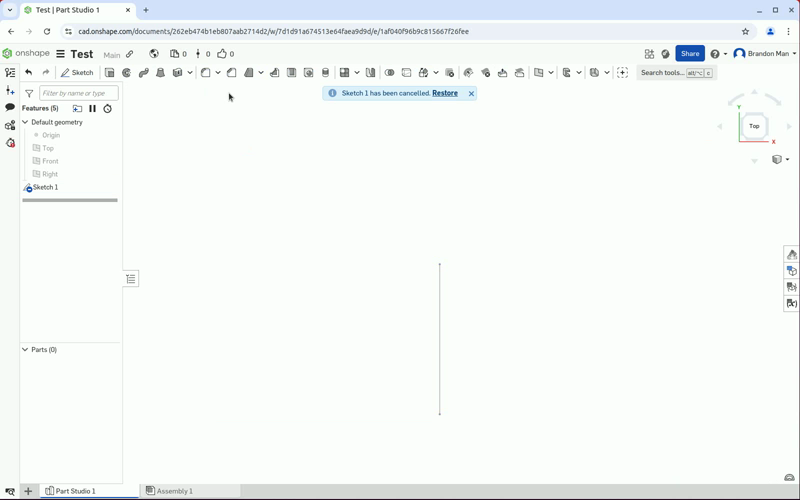
key(shift+s)
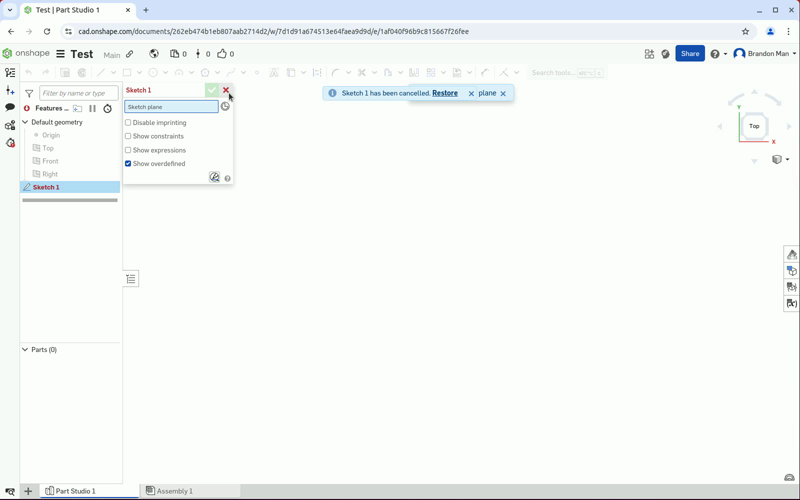
mouse_move(73, 150)
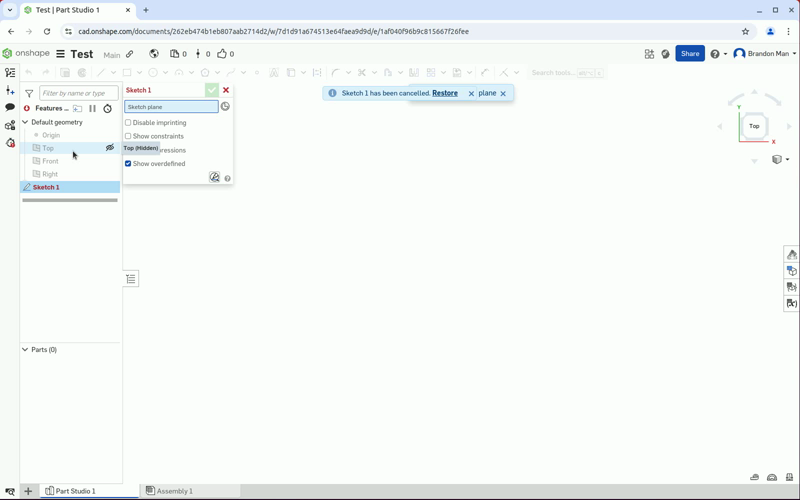
click(73, 150)
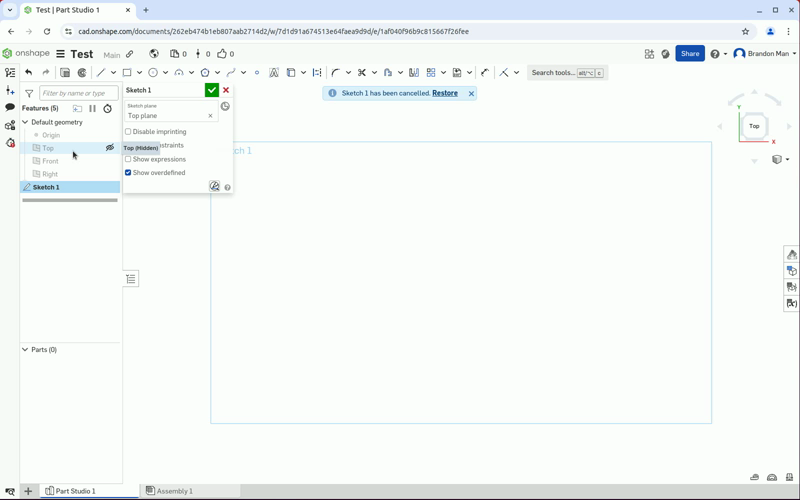
mouse_move(73, 352)
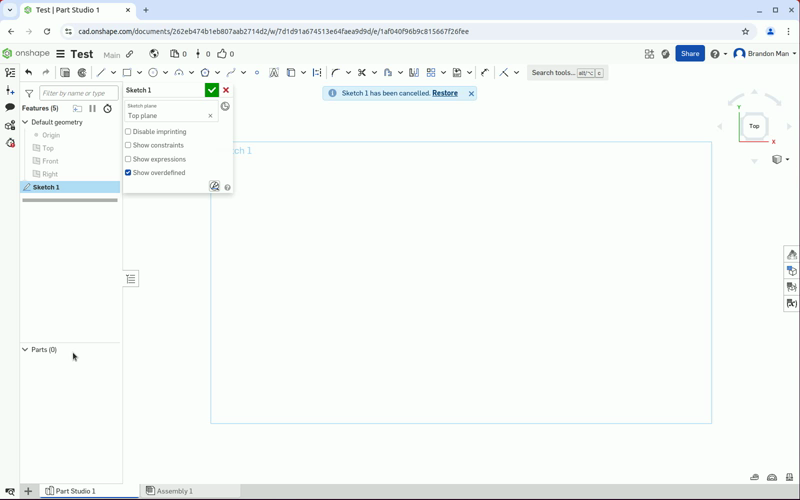
key(y)
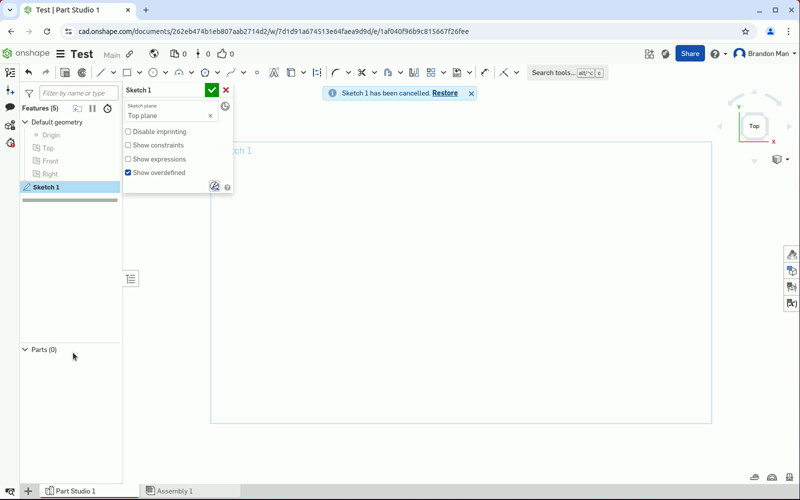
key(c)
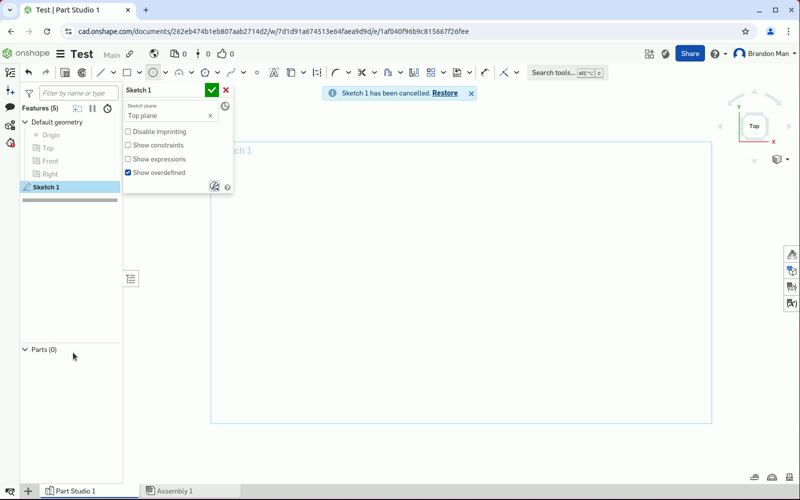
key_down(shift)
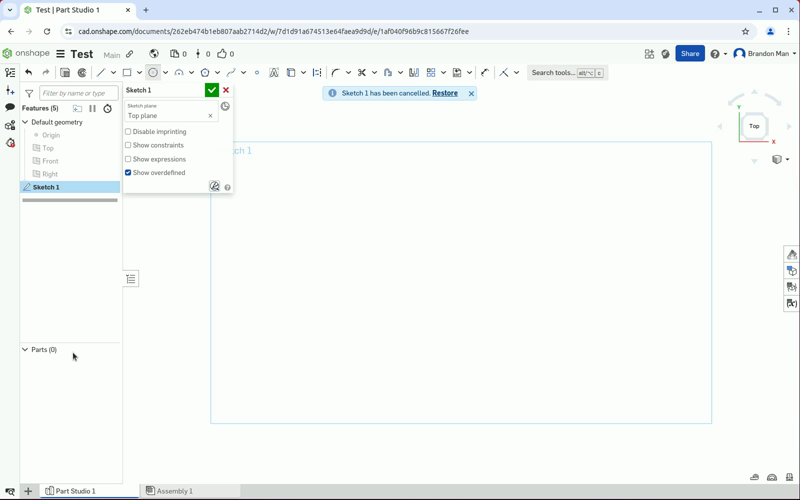
mouse_move(461, 282)
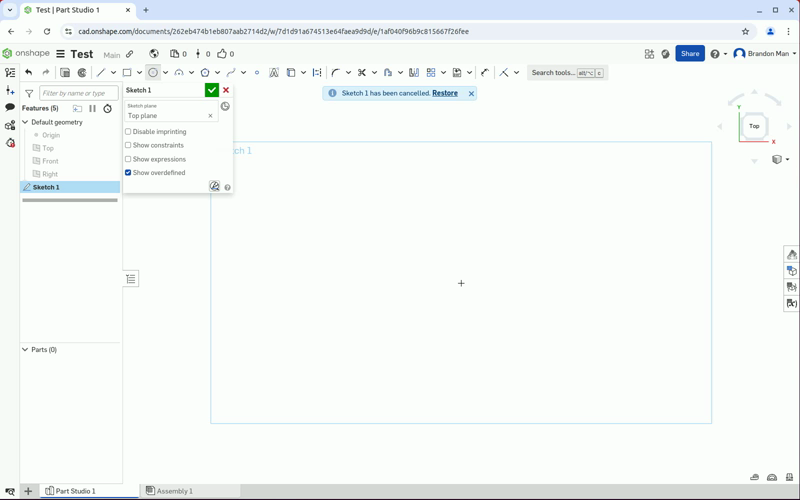
click(461, 282)
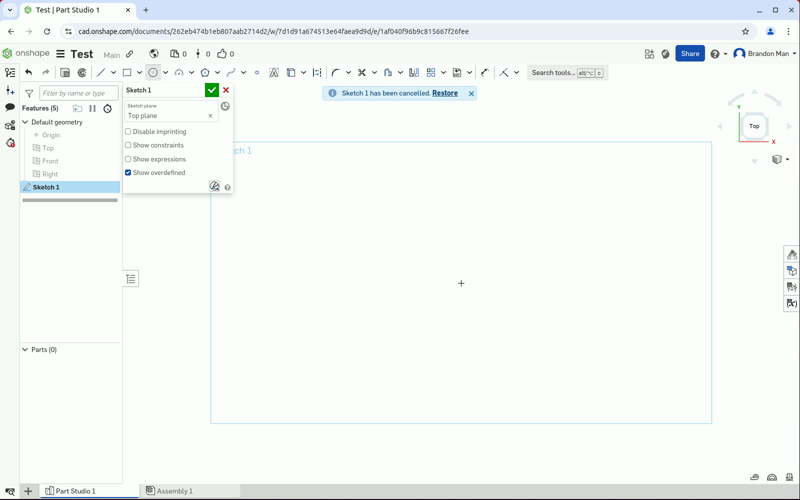
key_up(shift)
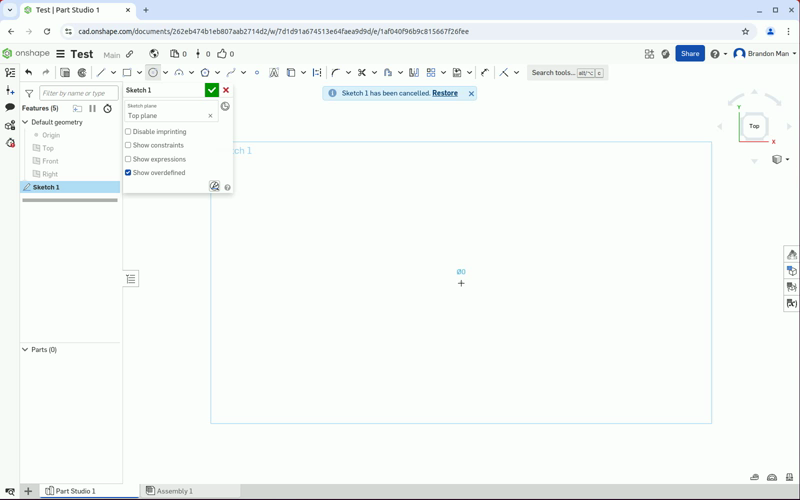
mouse_move(508, 282)
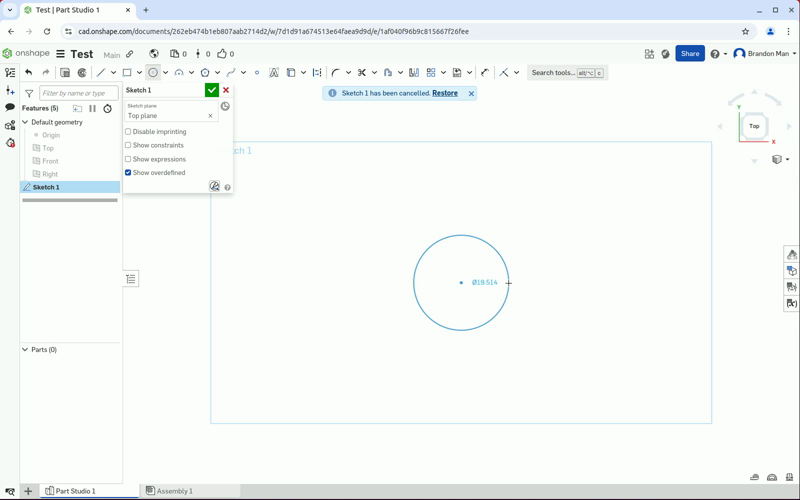
click(508, 282)
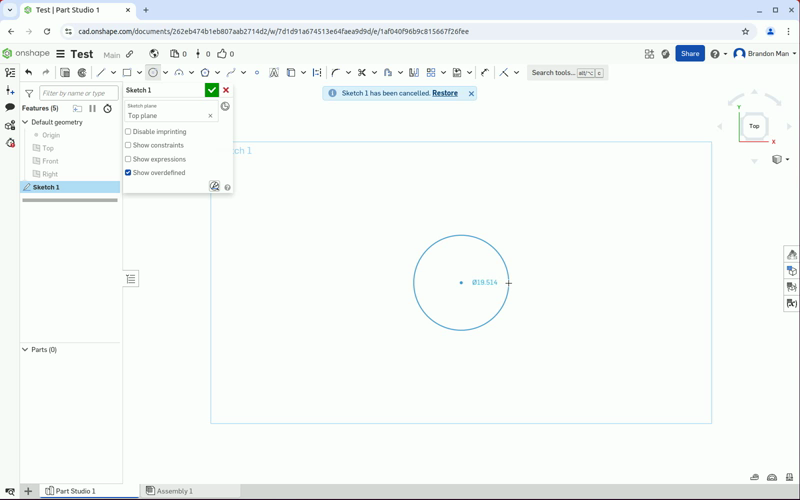
key(esc)
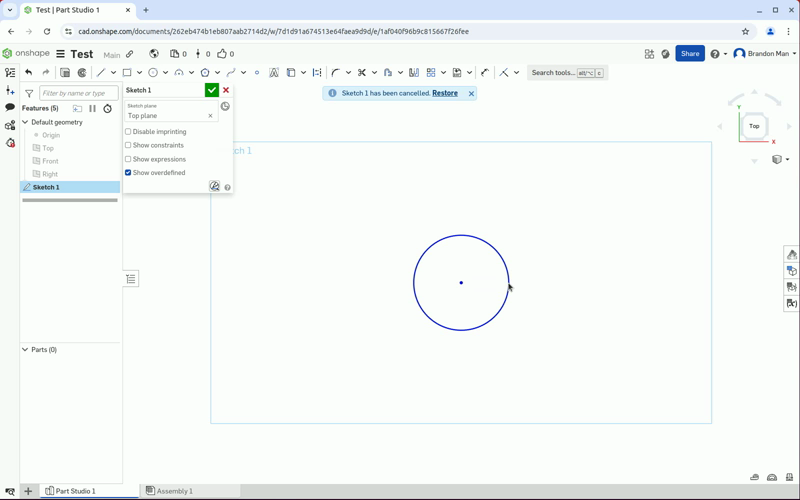
key(c)
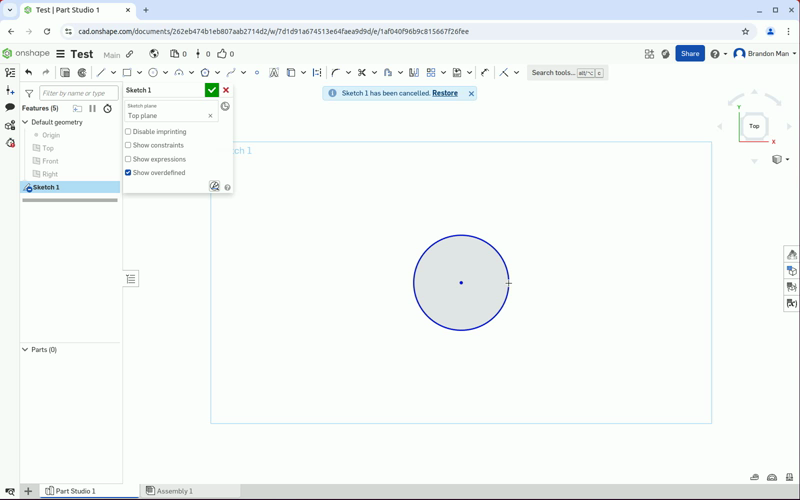
key_down(shift)
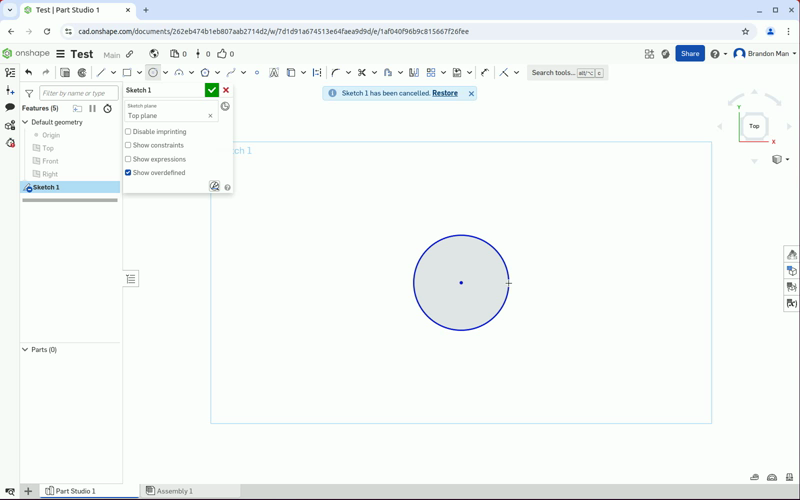
mouse_move(461, 282)
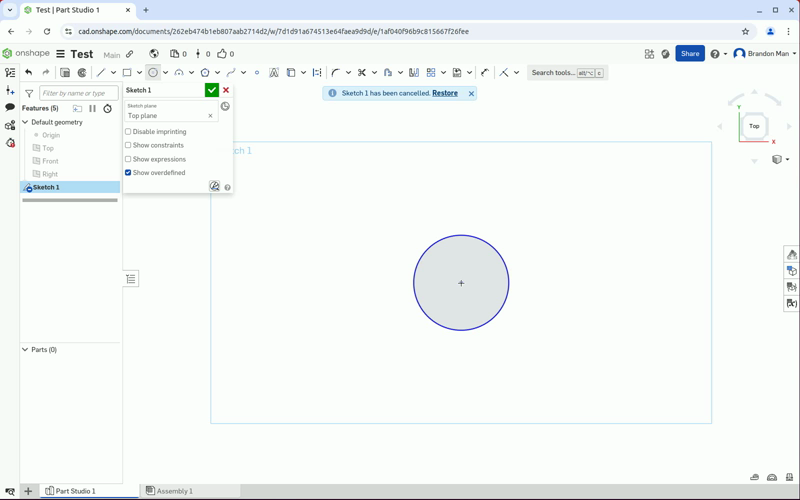
click(461, 282)
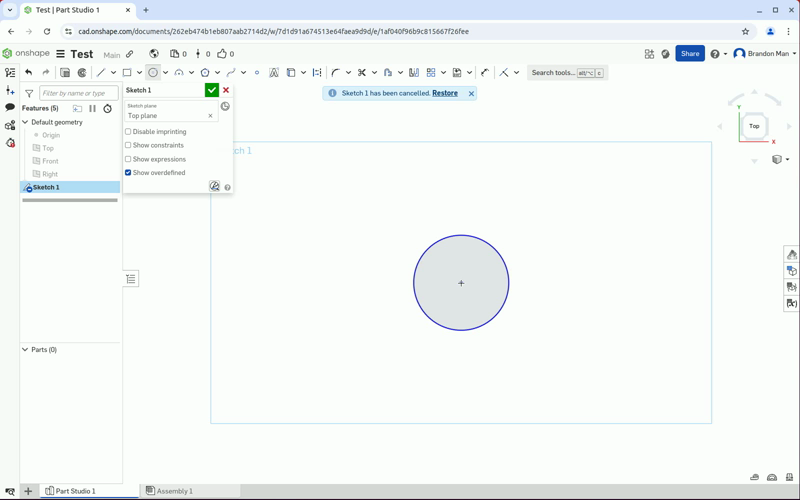
key_up(shift)
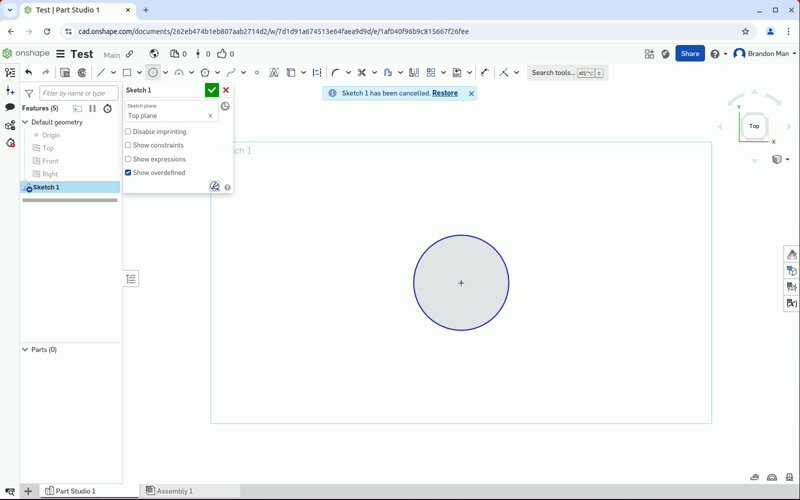
mouse_move(507, 282)
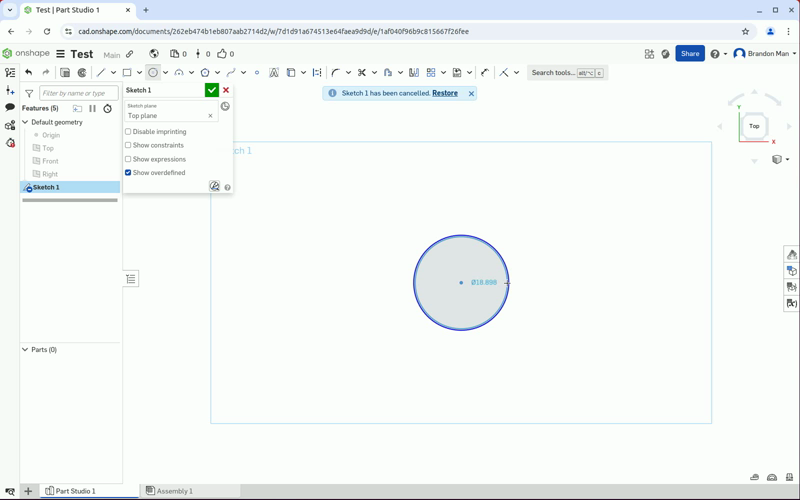
scroll(6)
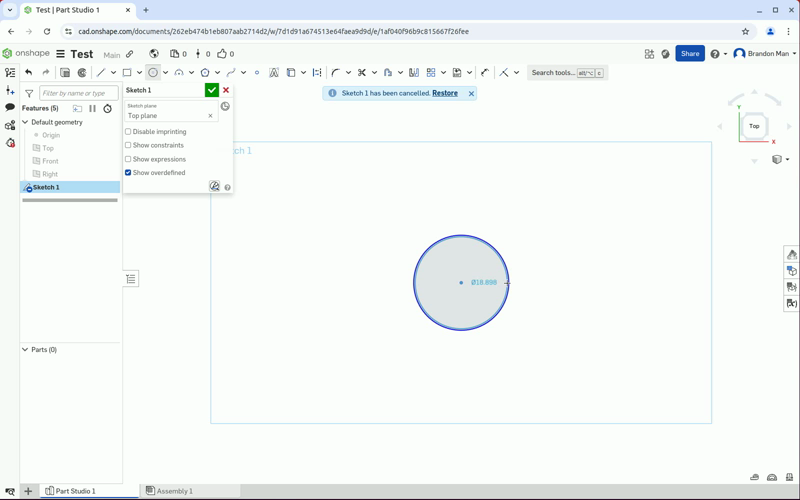
scroll(6)
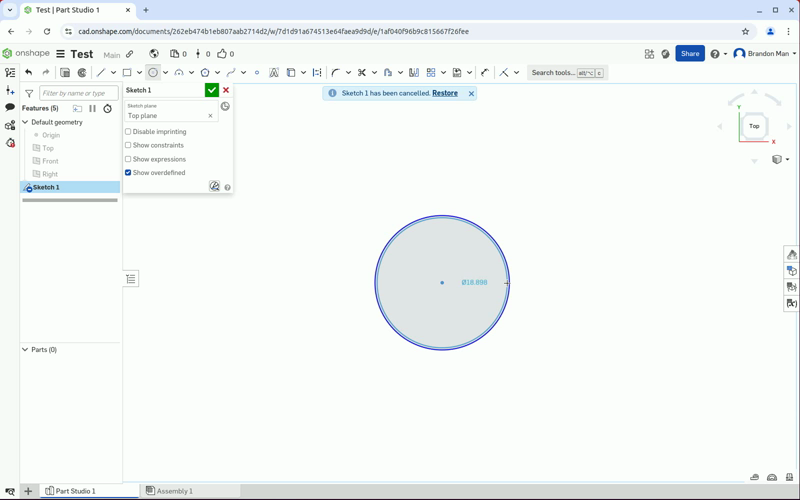
scroll(6)
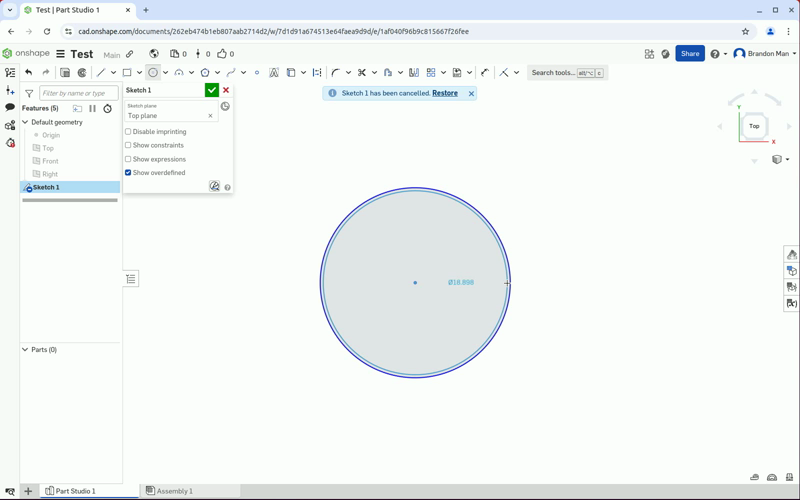
scroll(6)
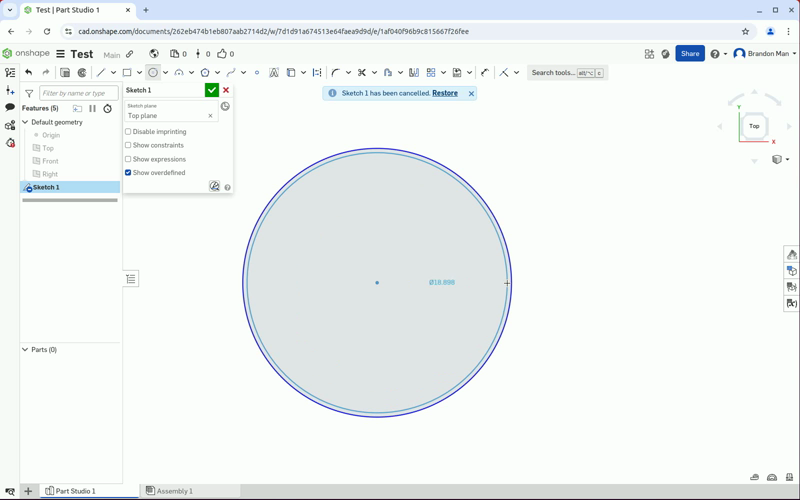
scroll(6)
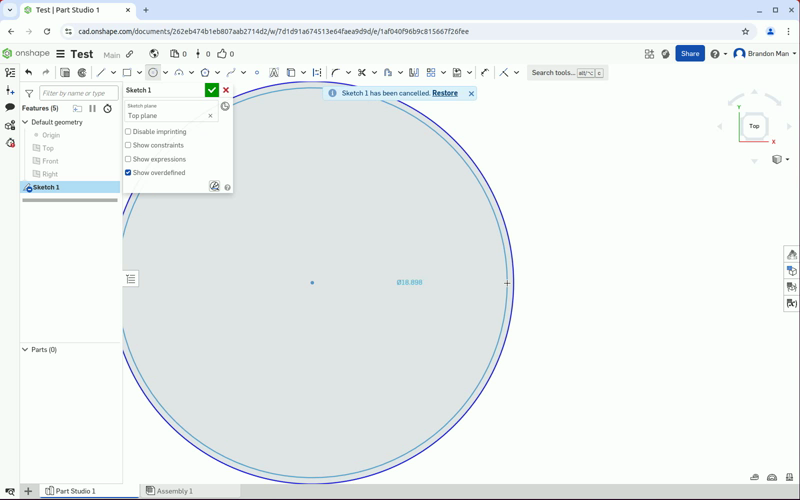
scroll(6)
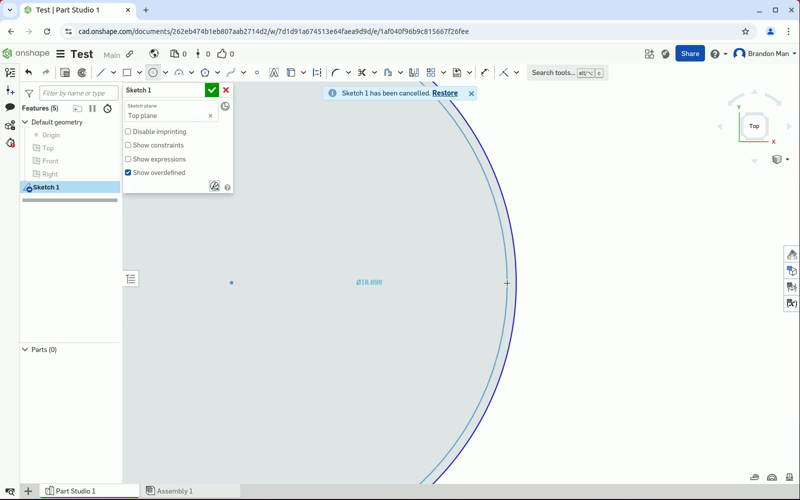
scroll(6)
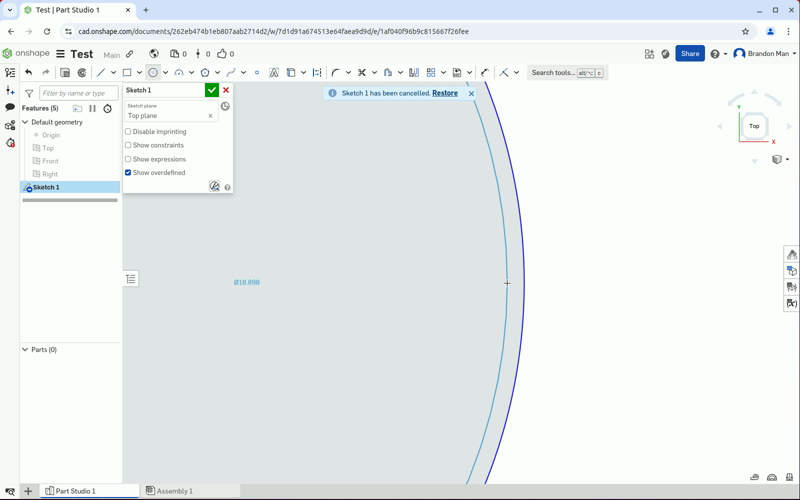
click(507, 282)
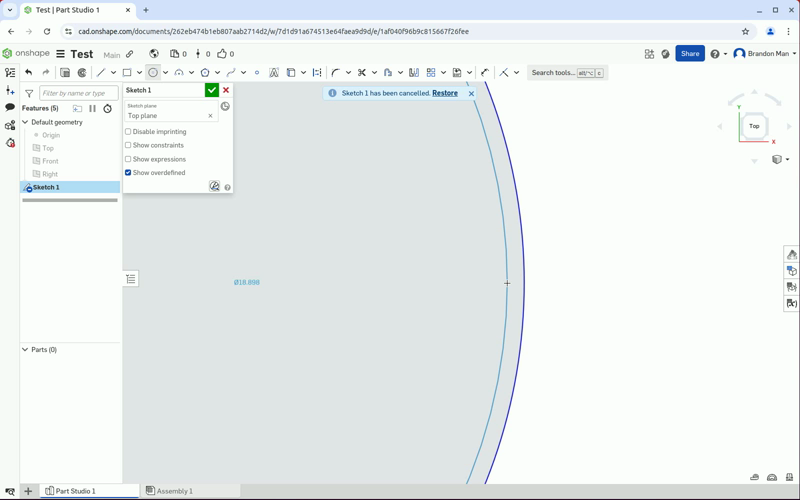
scroll(-6)
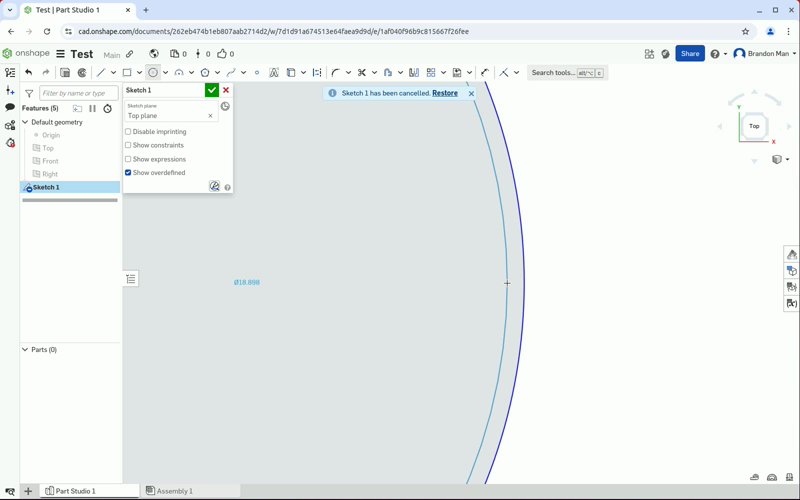
scroll(-6)
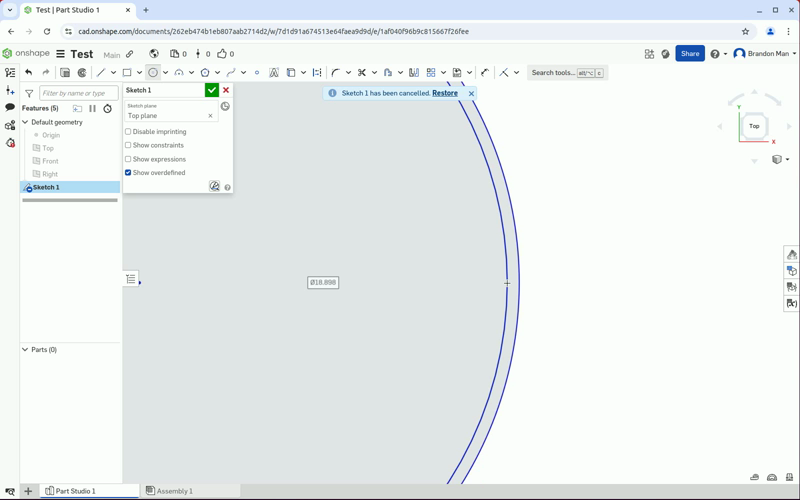
scroll(-6)
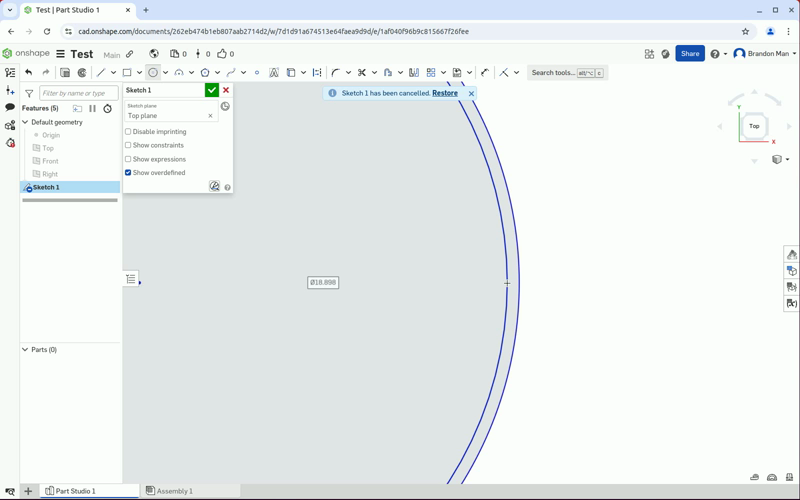
scroll(-6)
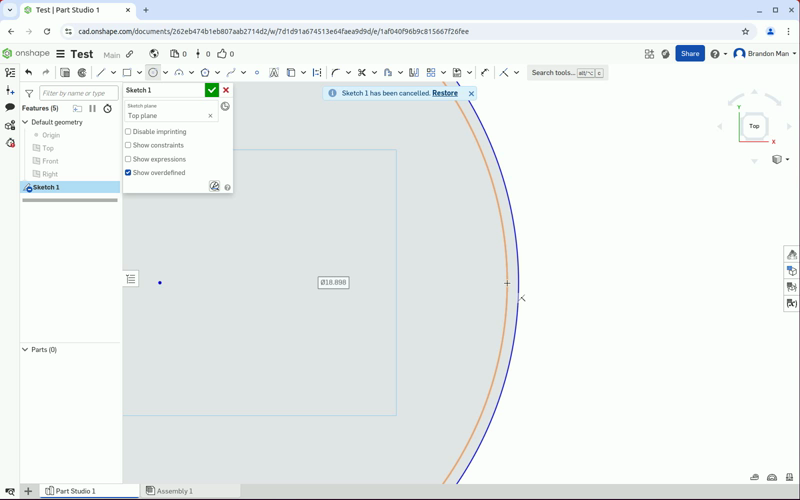
scroll(-6)
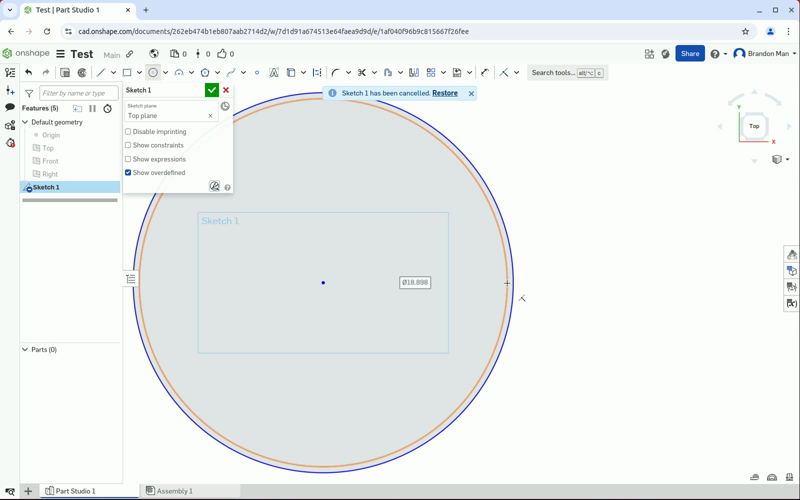
scroll(-6)
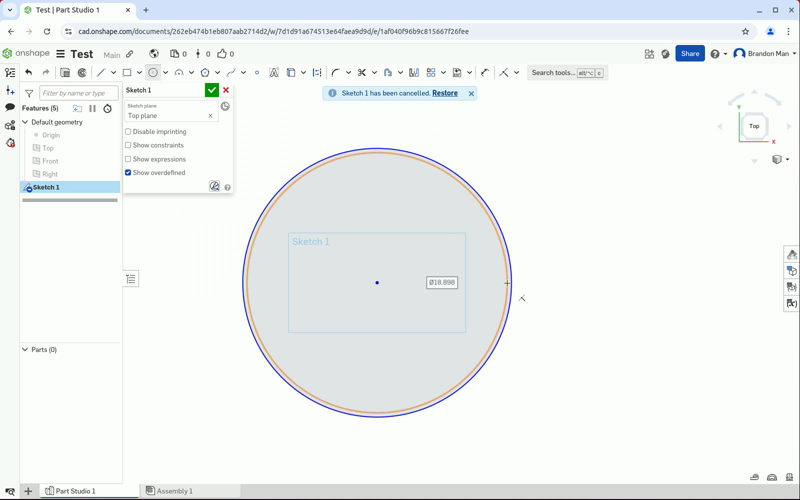
scroll(-6)
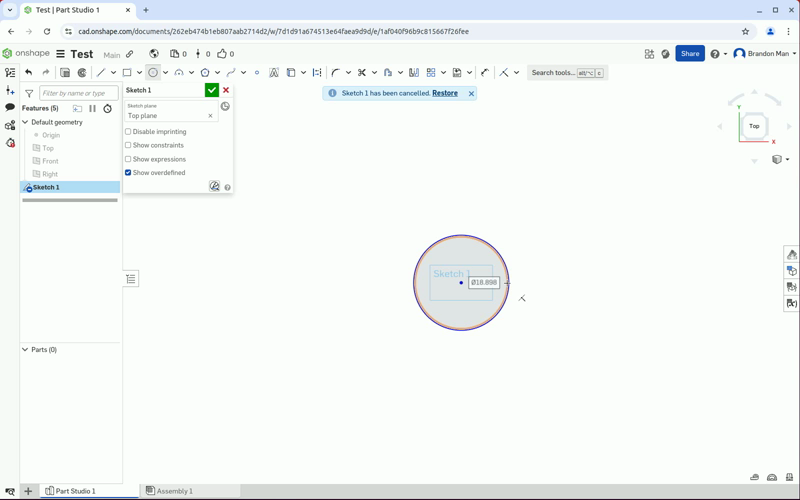
key(esc)
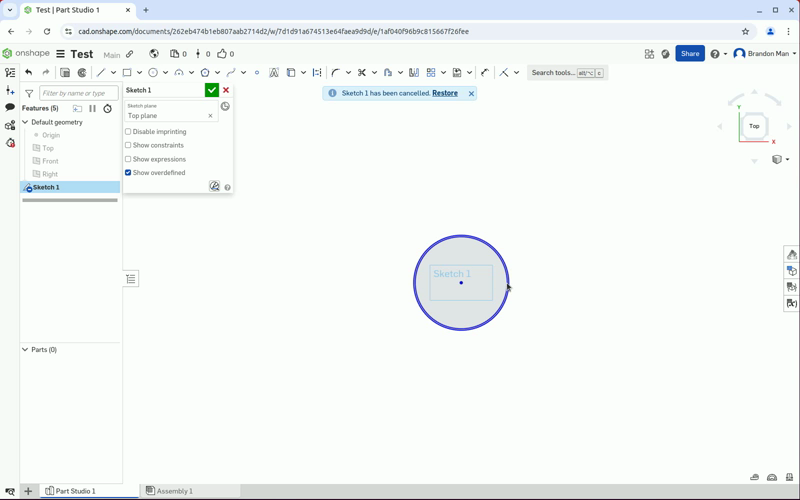
mouse_move(493, 316)
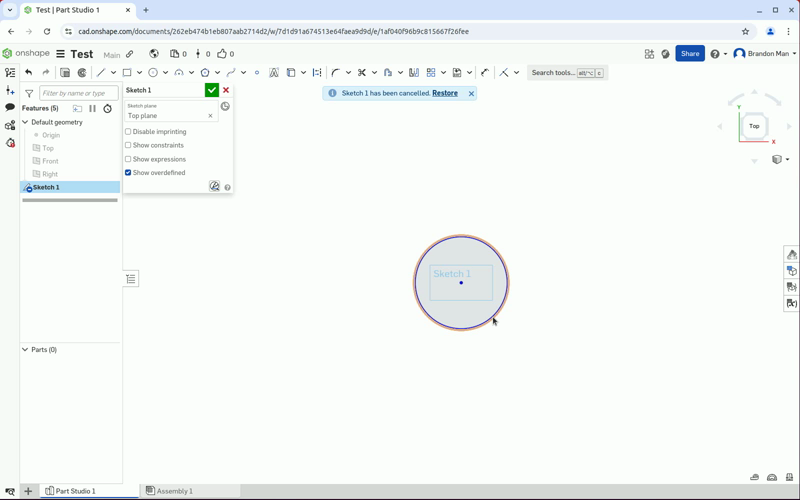
scroll(6)
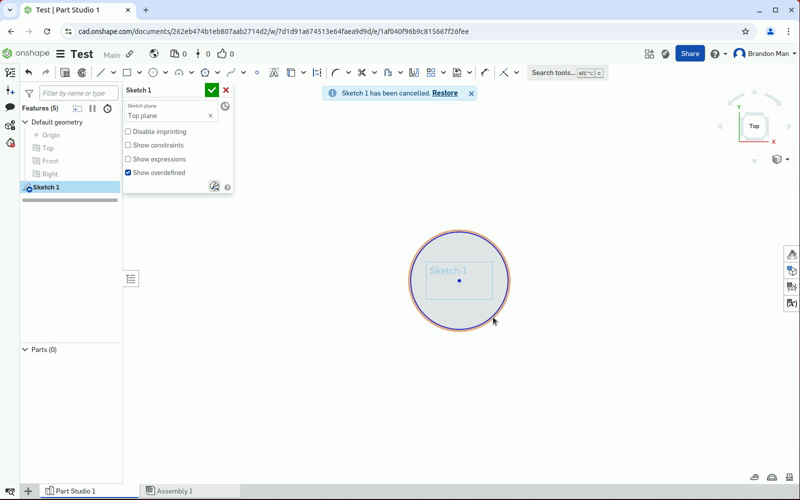
scroll(6)
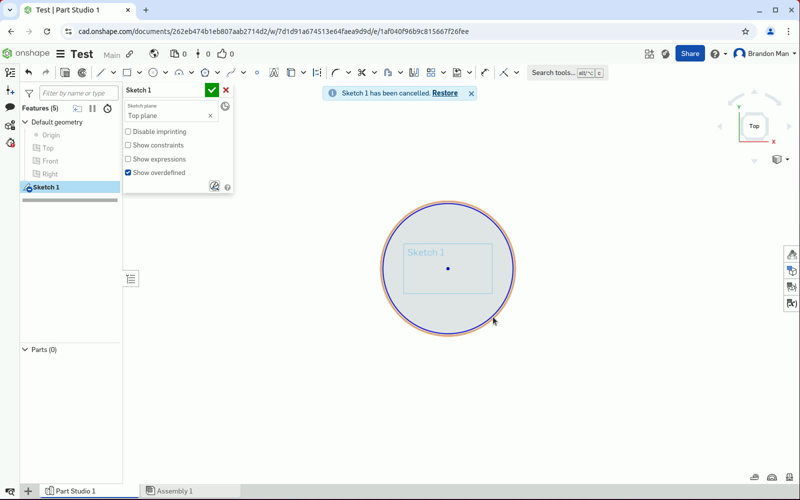
scroll(6)
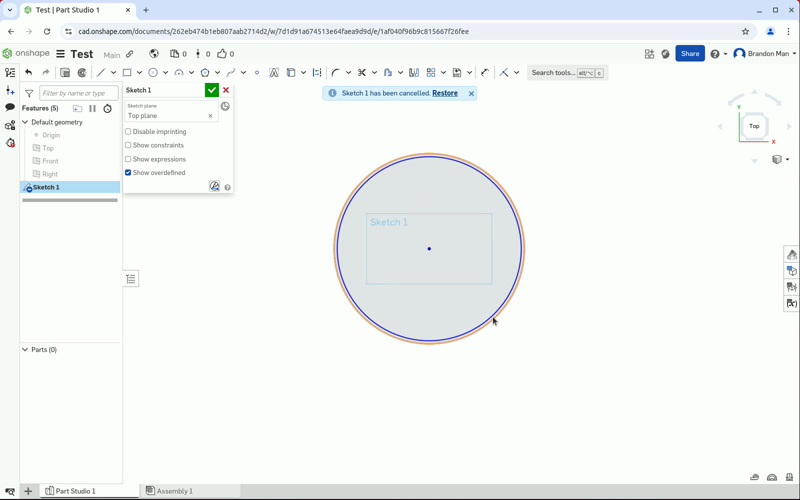
scroll(6)
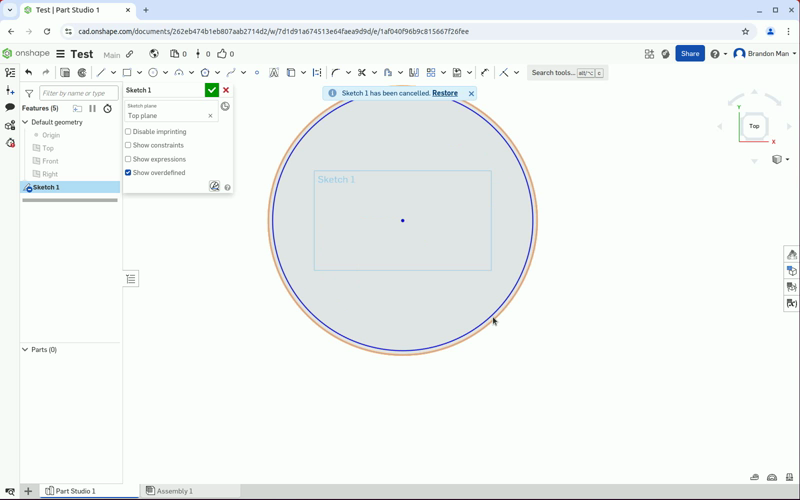
scroll(6)
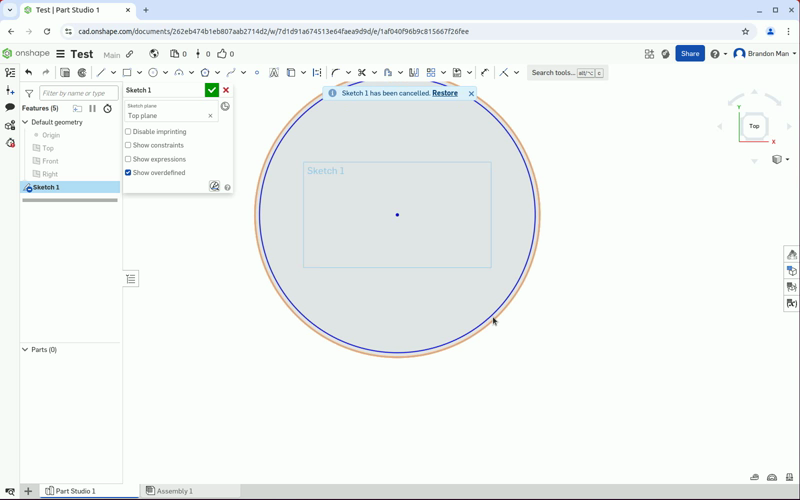
scroll(6)
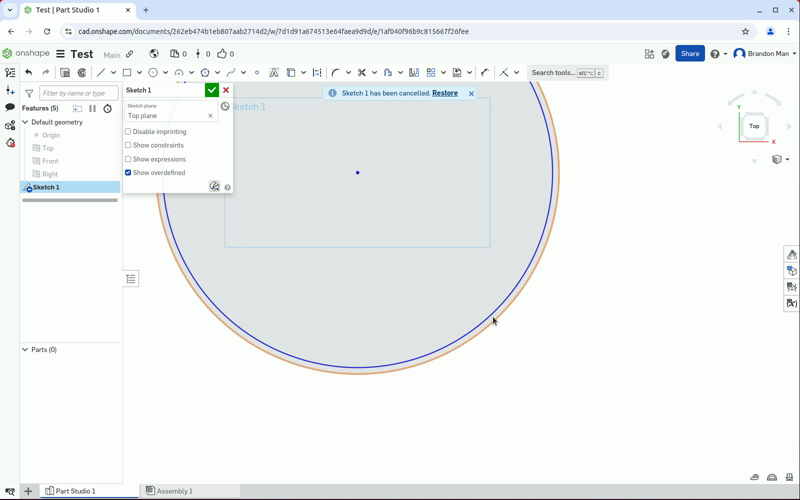
scroll(6)
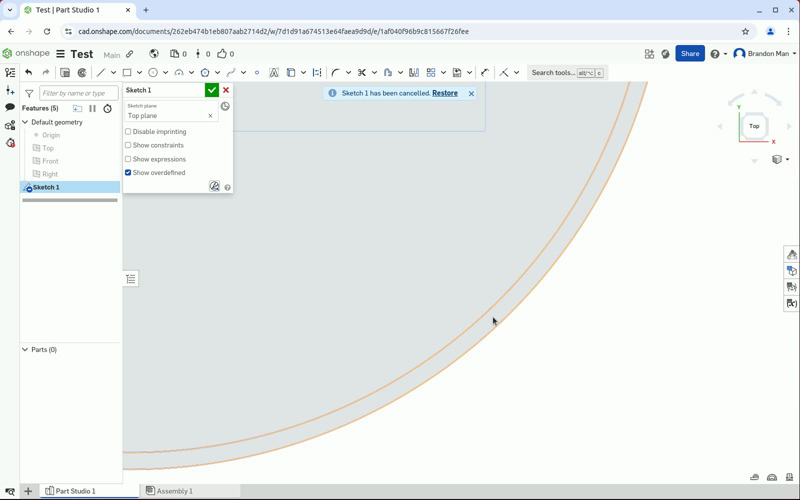
click(493, 316)
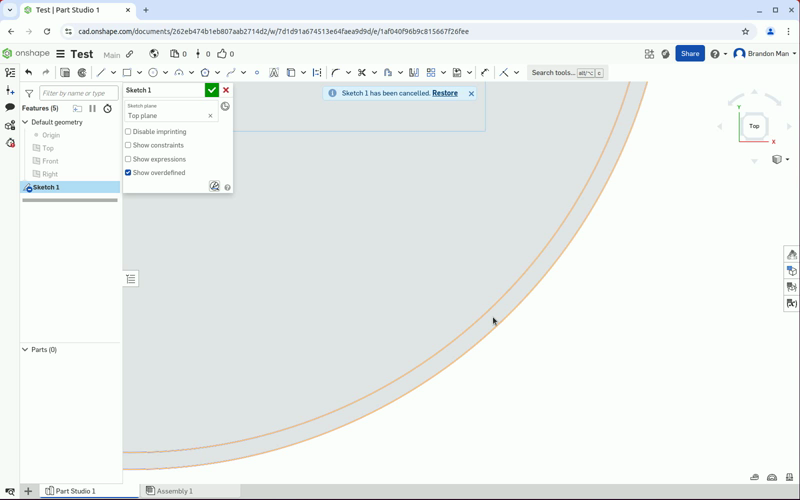
scroll(-6)
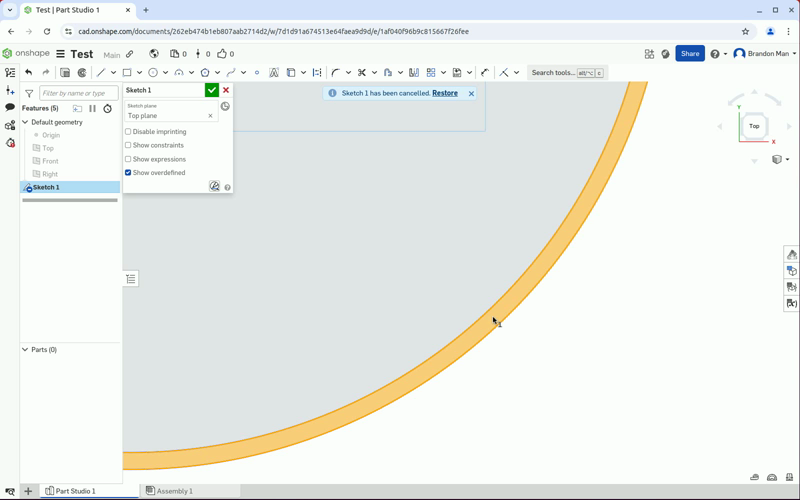
scroll(-6)
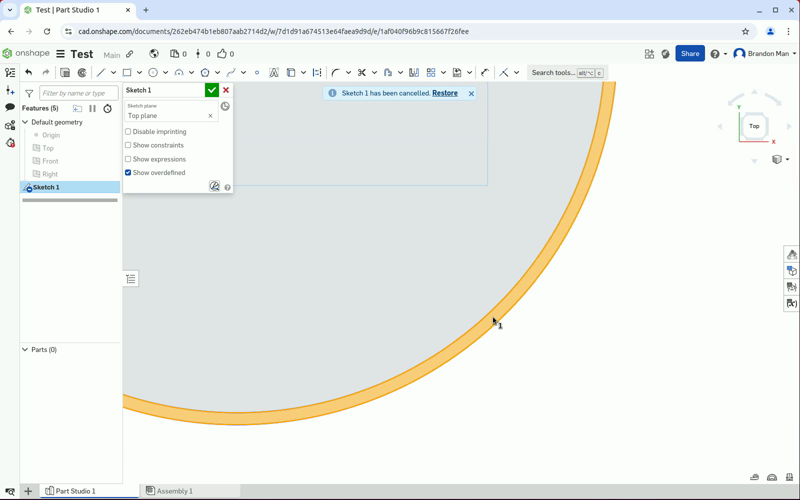
scroll(-6)
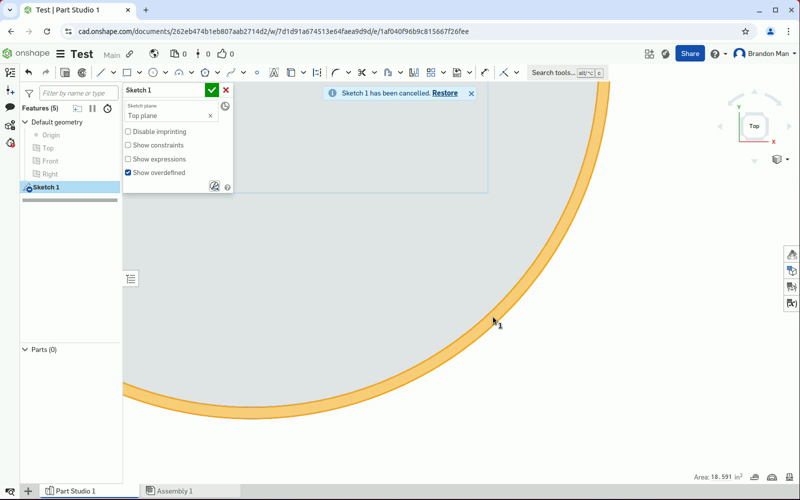
scroll(-6)
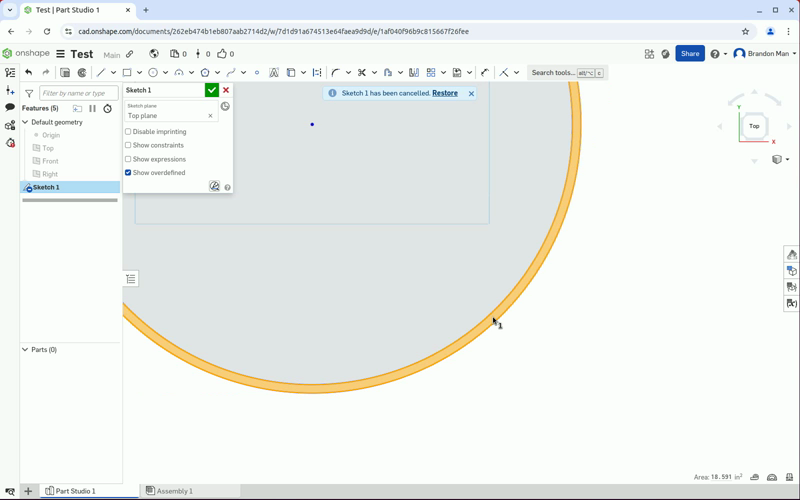
scroll(-6)
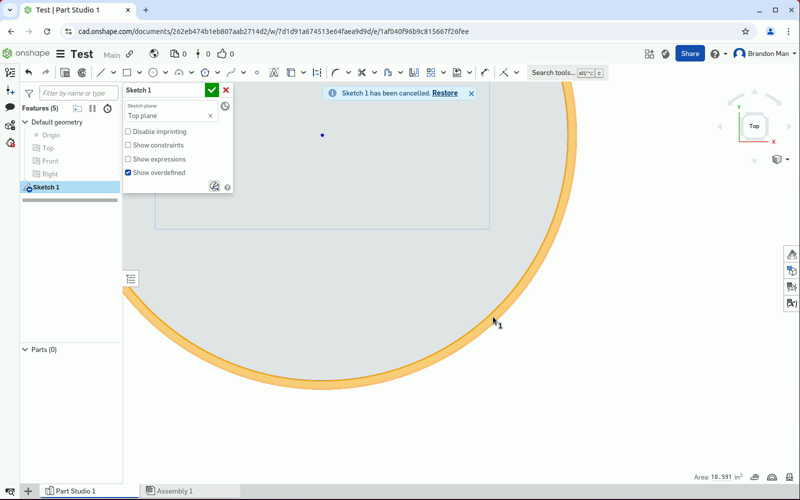
scroll(-6)
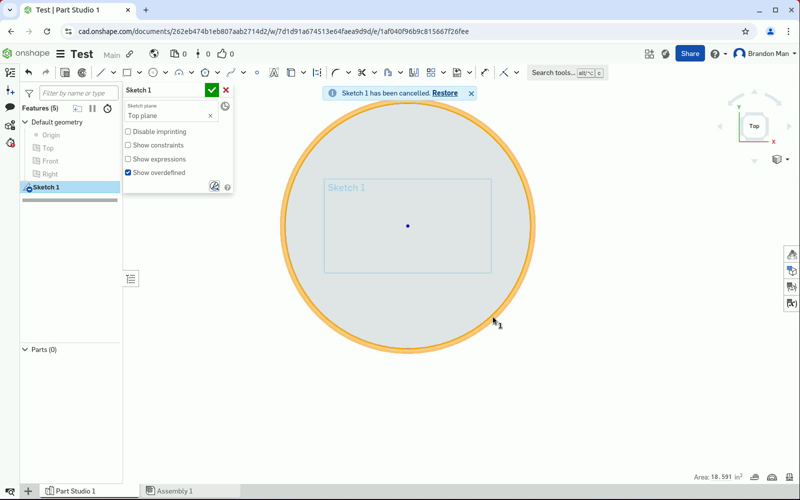
scroll(-6)
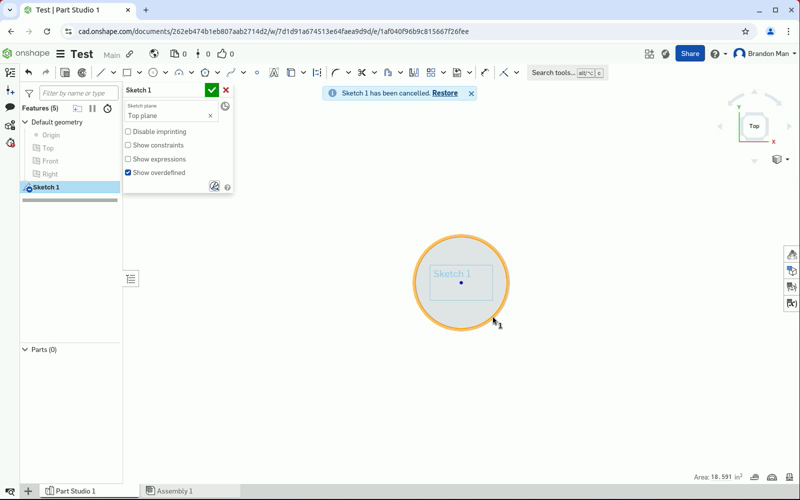
mouse_move(73, 352)
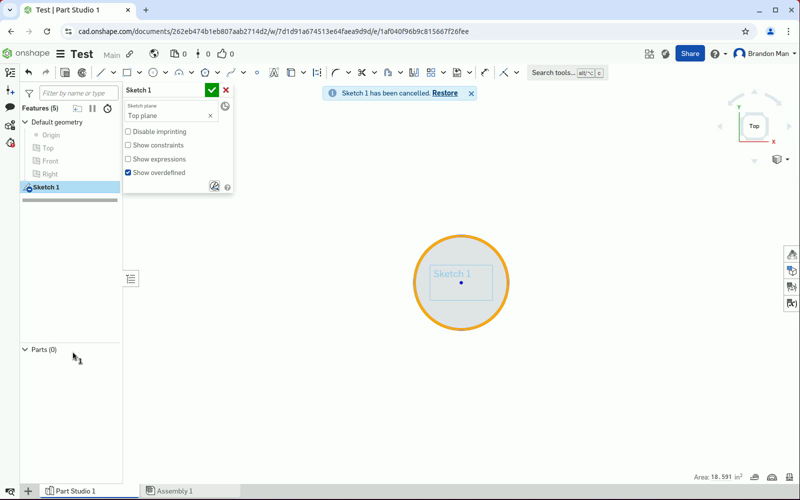
key(shift+y)
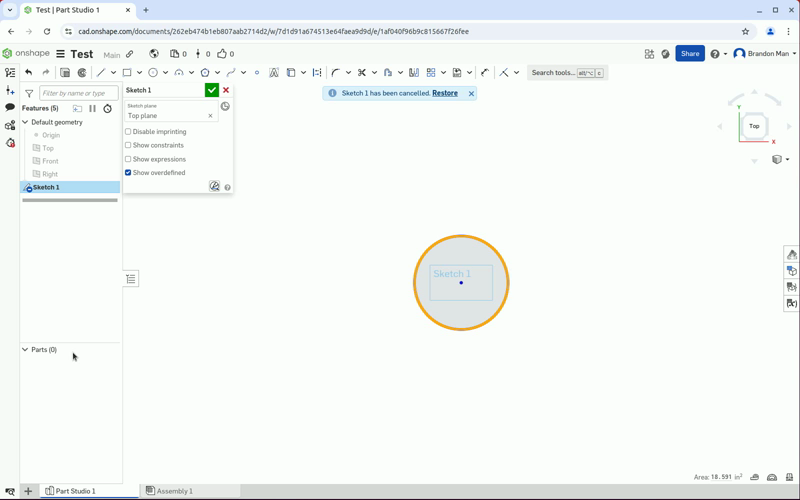
key(shift+e)
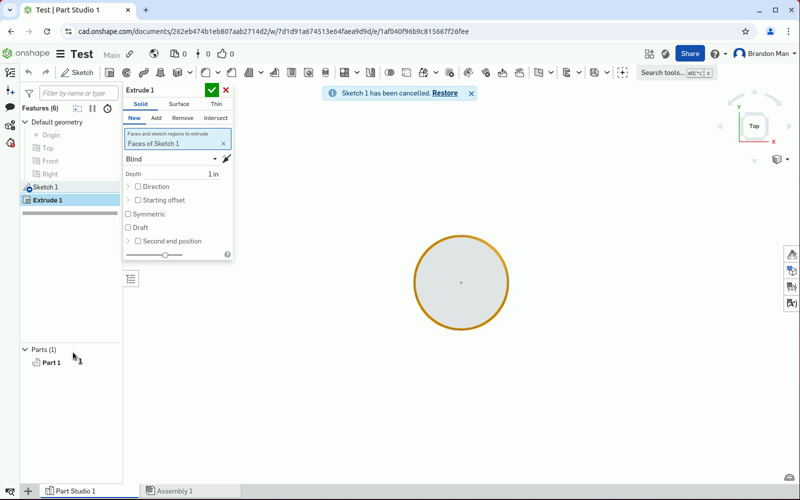
mouse_move(143, 106)
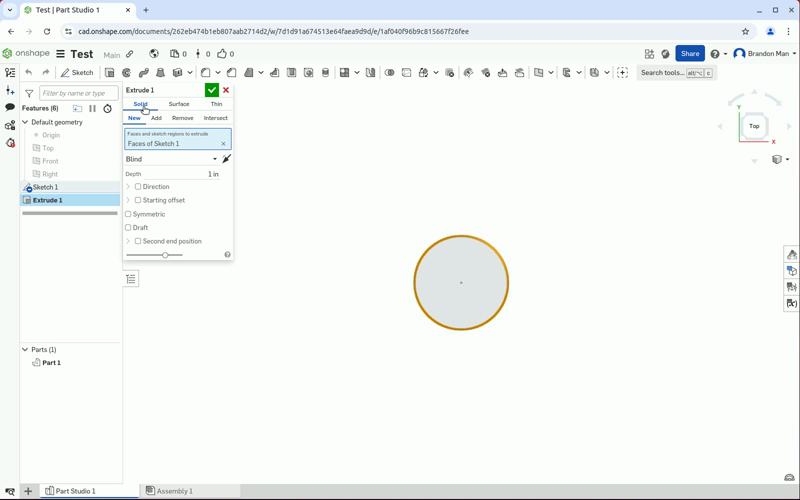
click(143, 106)
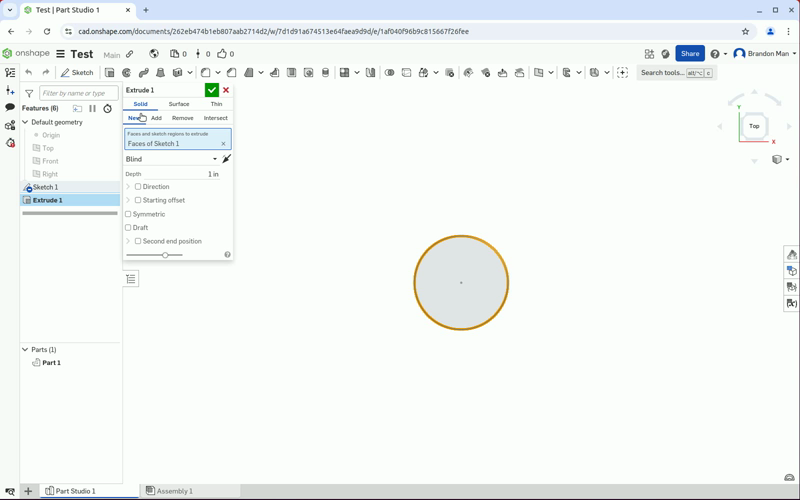
mouse_move(137, 120)
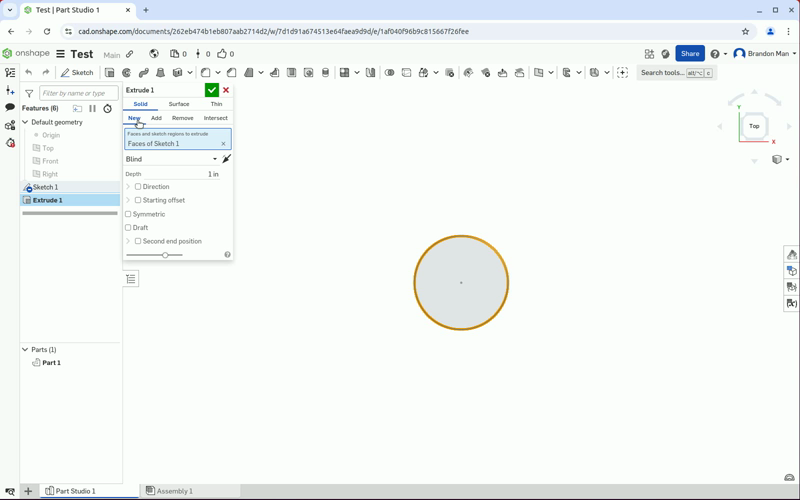
click(137, 120)
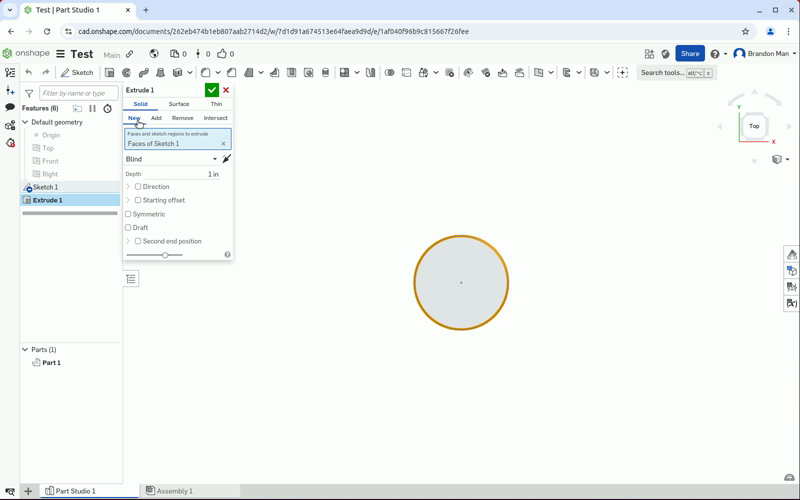
key(tab, 4)
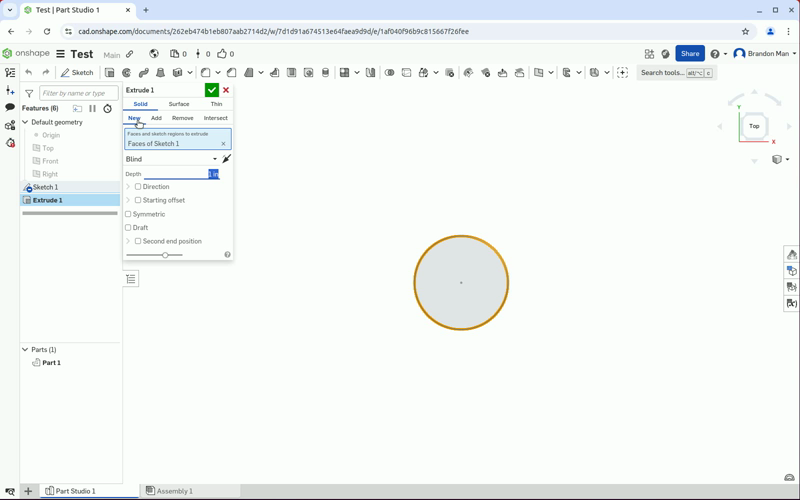
text(15.646)
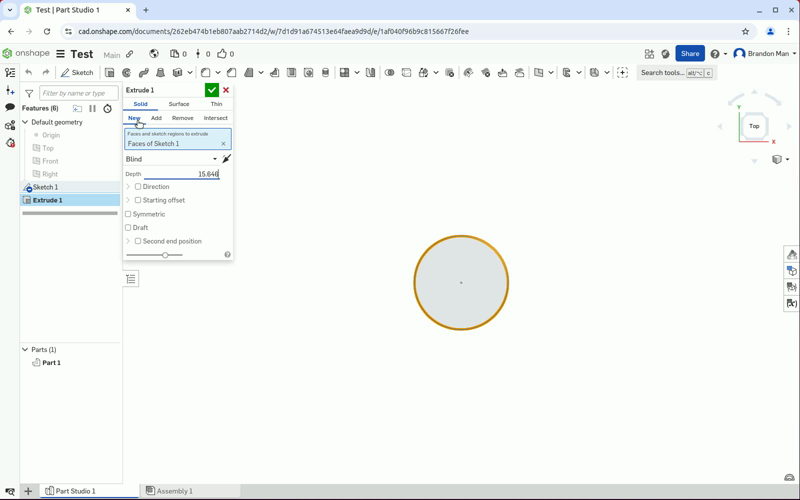
key(enter)
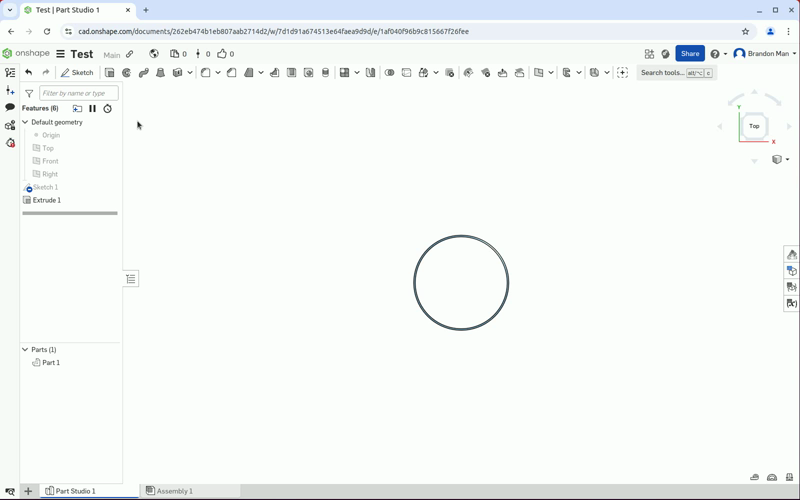
key(shift+h)
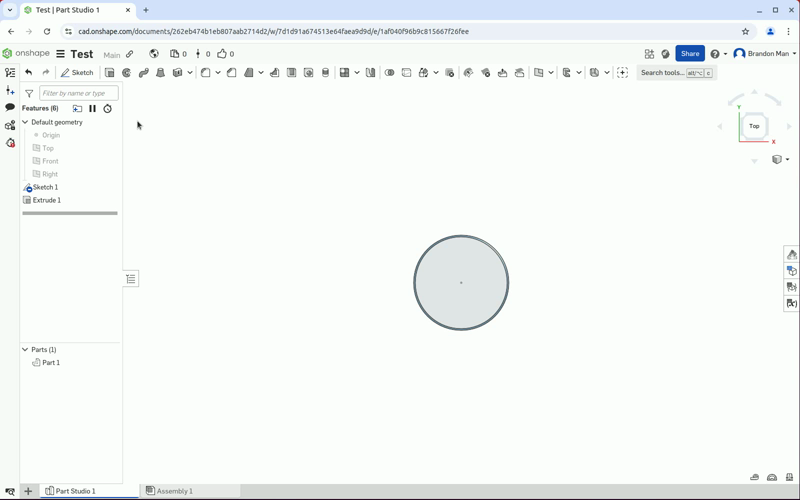
key(shift+h)
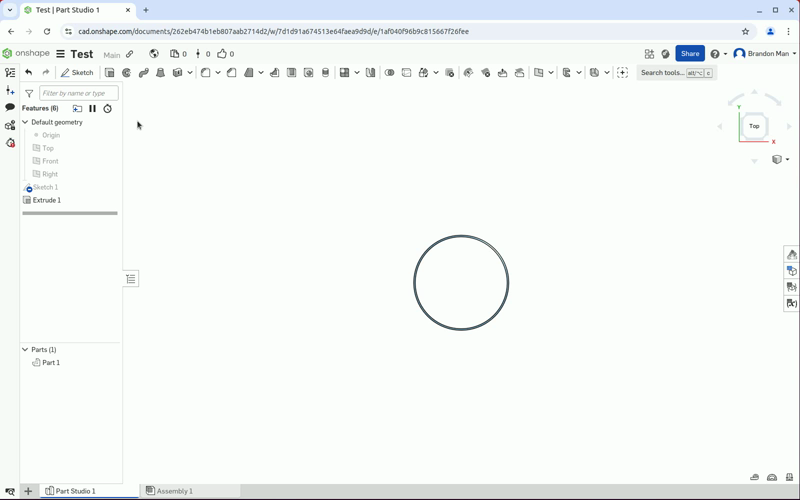
mouse_move(73, 189)
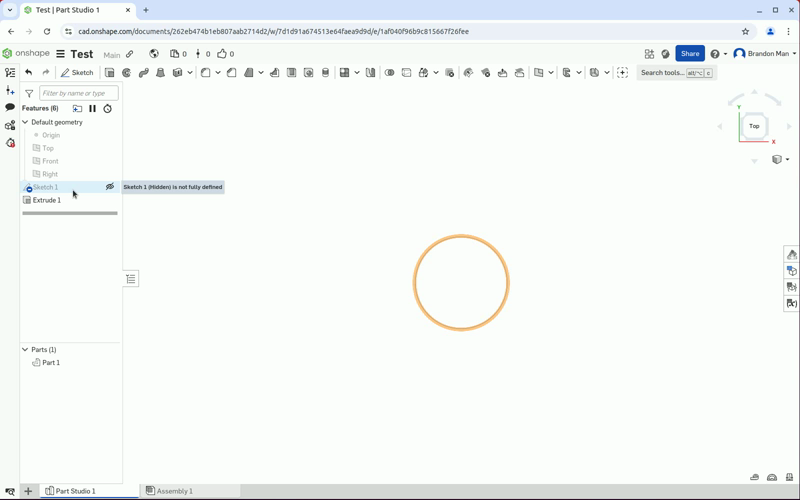
click(73, 189)
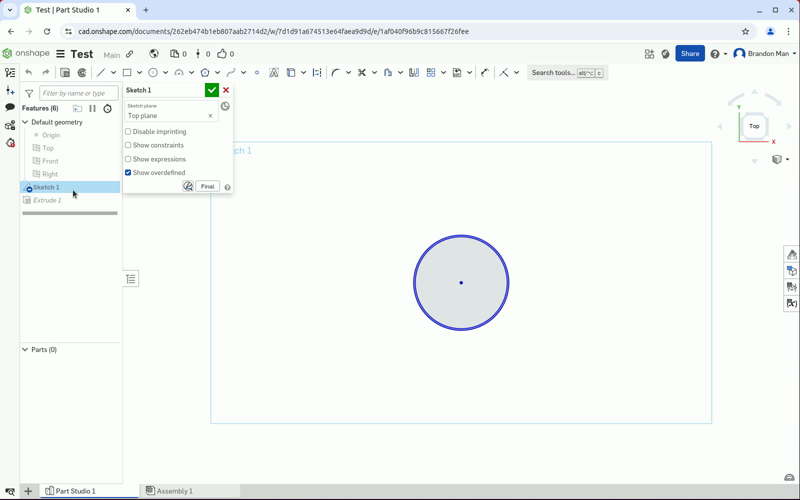
mouse_move(229, 92)
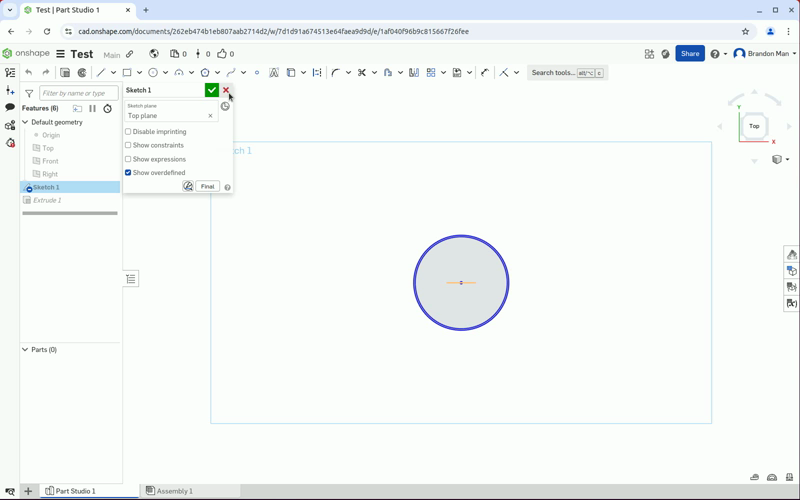
click(229, 92)
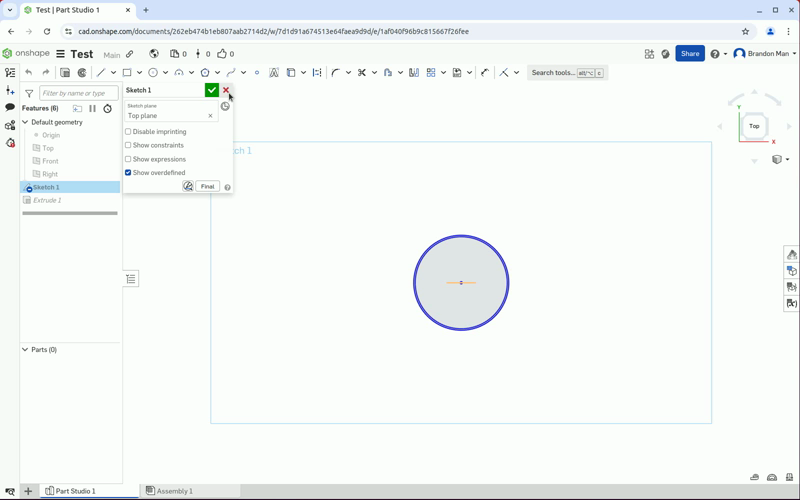
key(shift+s)
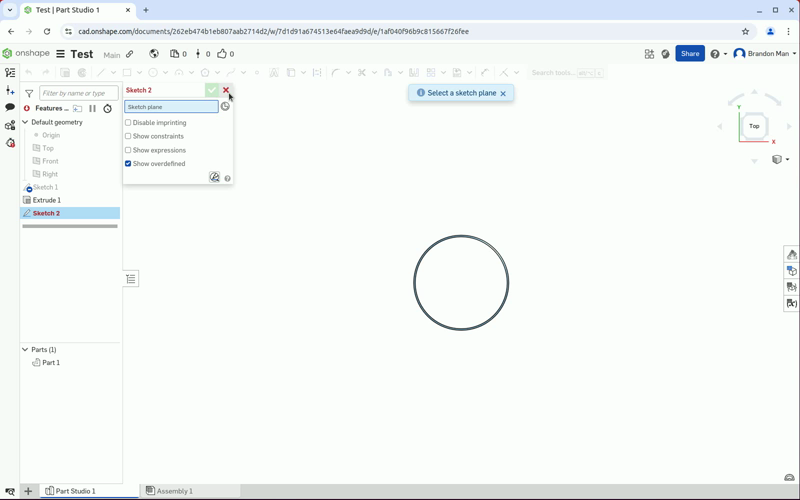
mouse_move(73, 150)
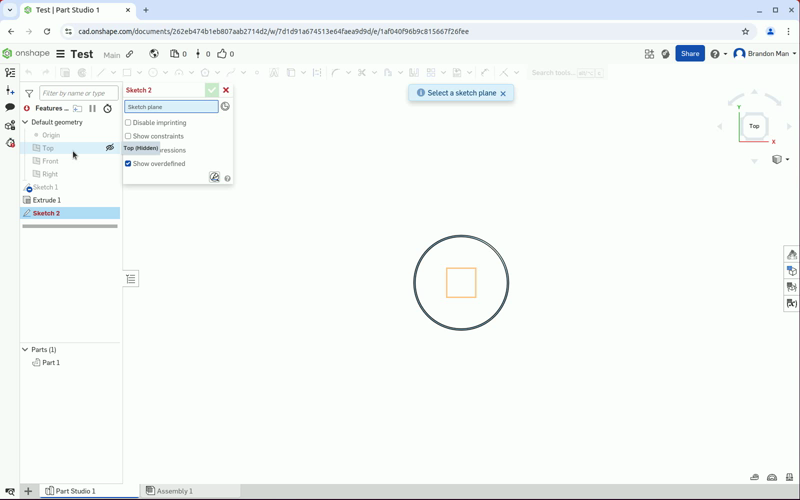
click(73, 150)
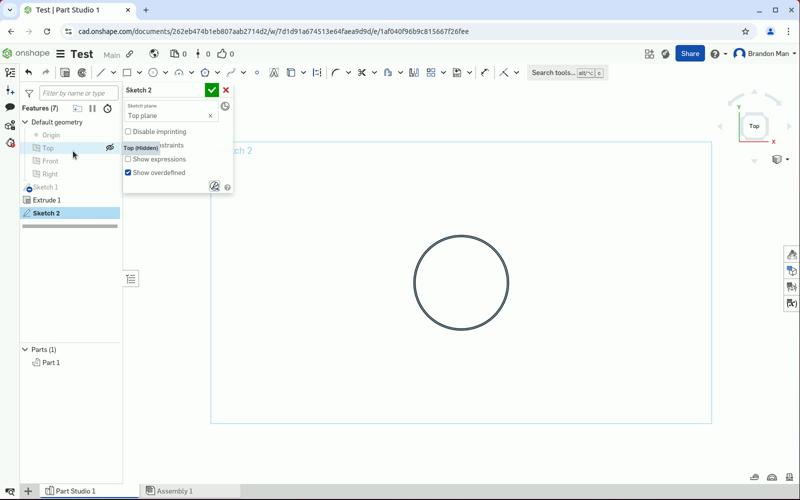
mouse_move(73, 352)
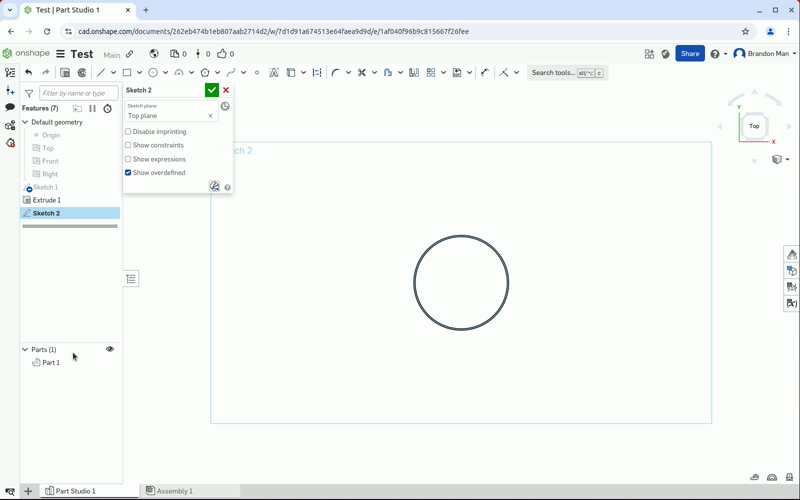
key(y)
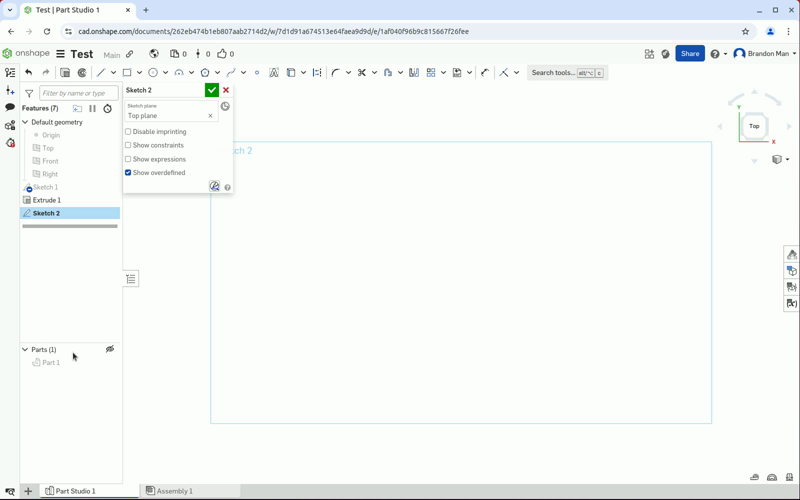
key(l)
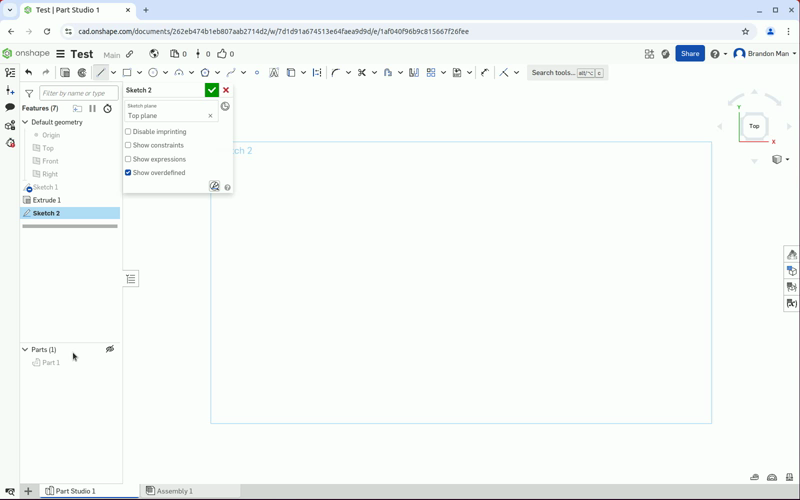
key_down(shift)
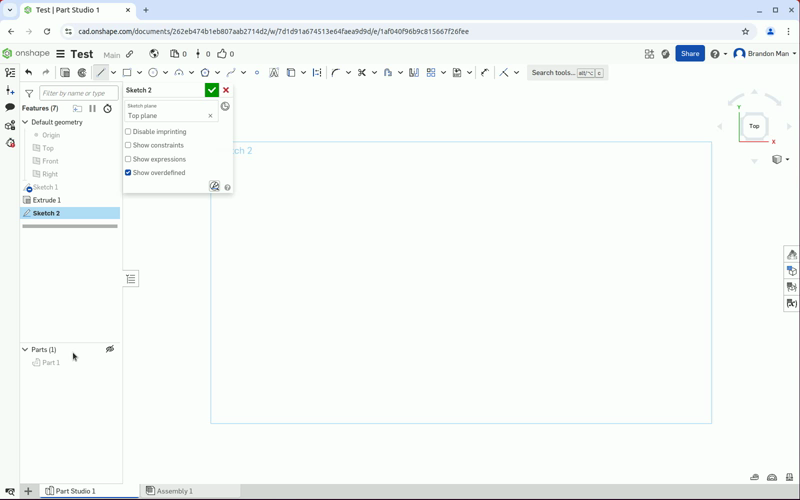
mouse_move(416, 291)
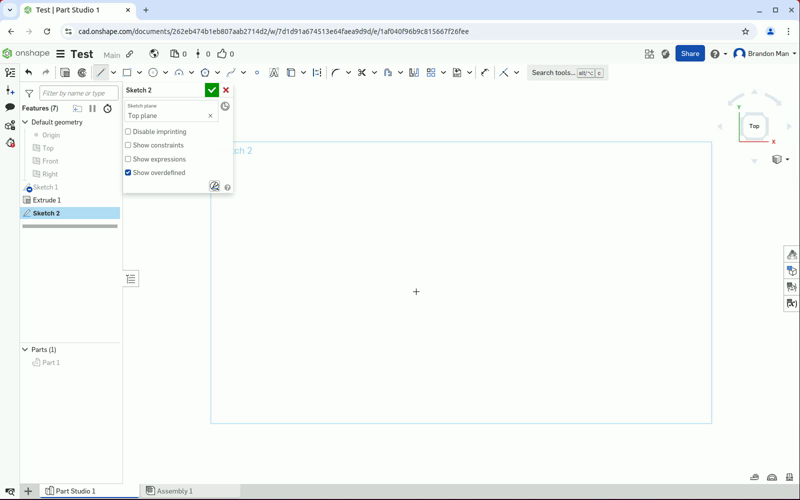
click(416, 291)
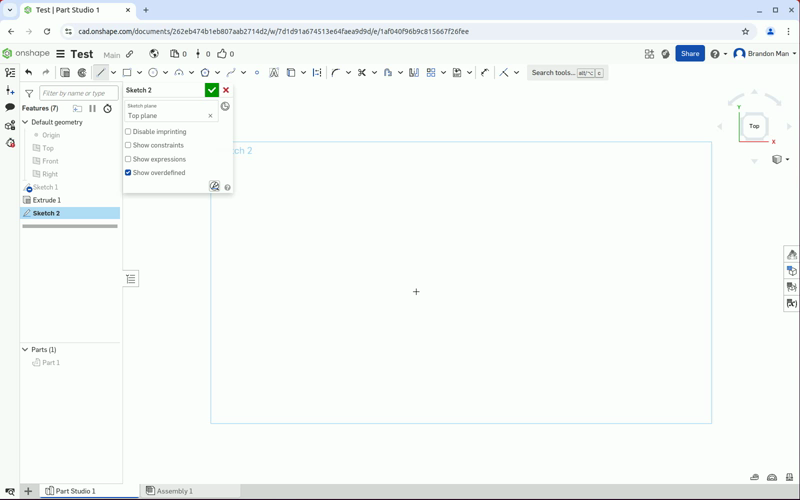
key_up(shift)
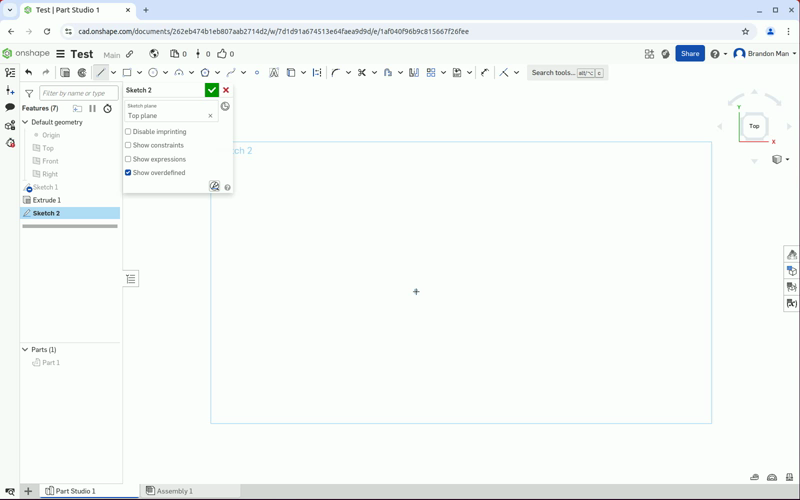
key_down(shift)
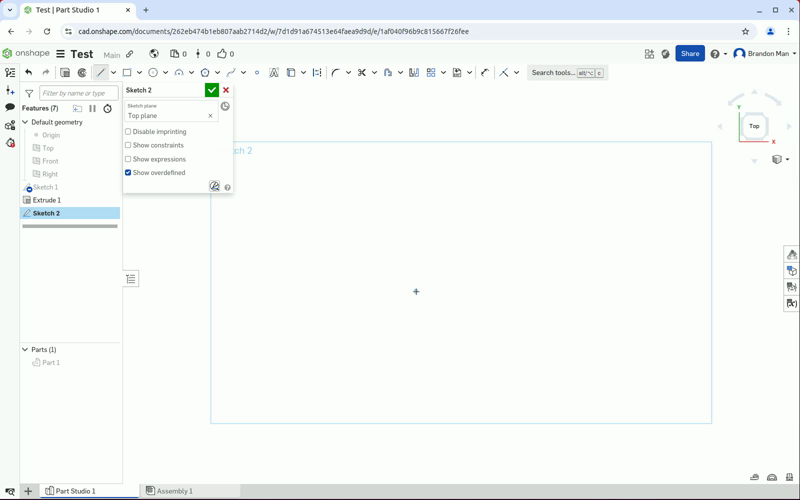
mouse_move(446, 291)
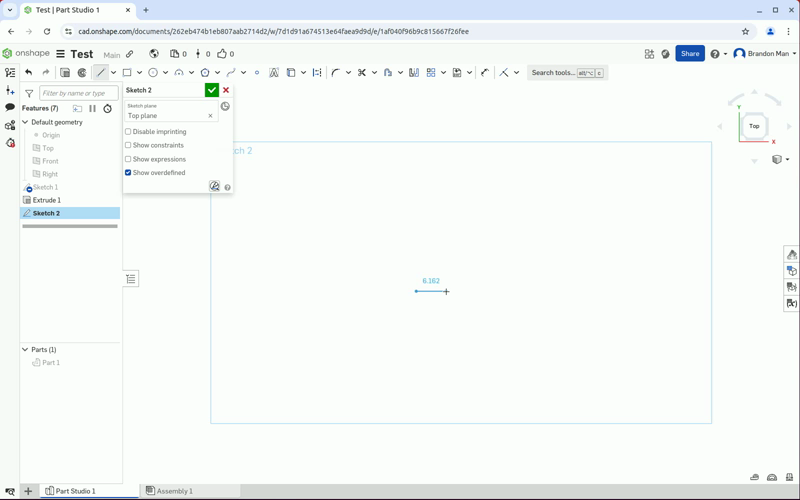
mouse_move(427, 291)
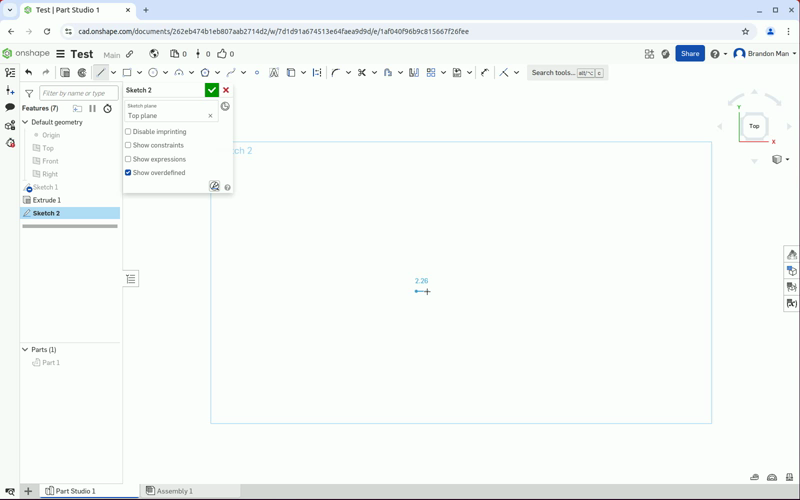
click(427, 291)
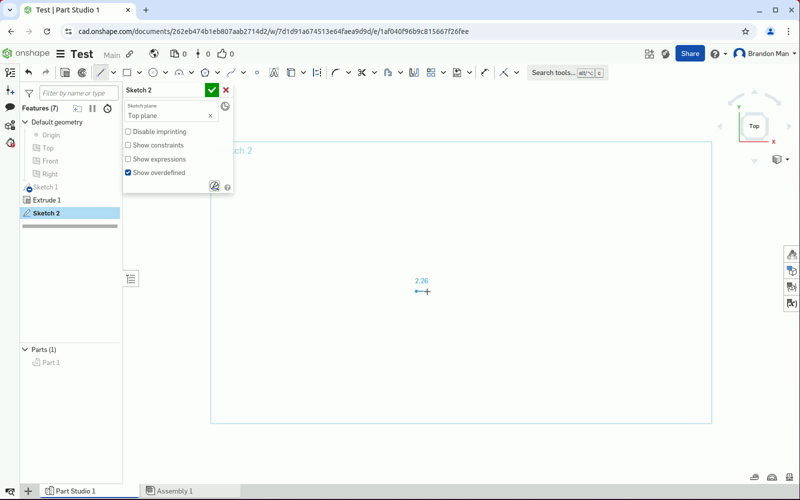
key_up(shift)
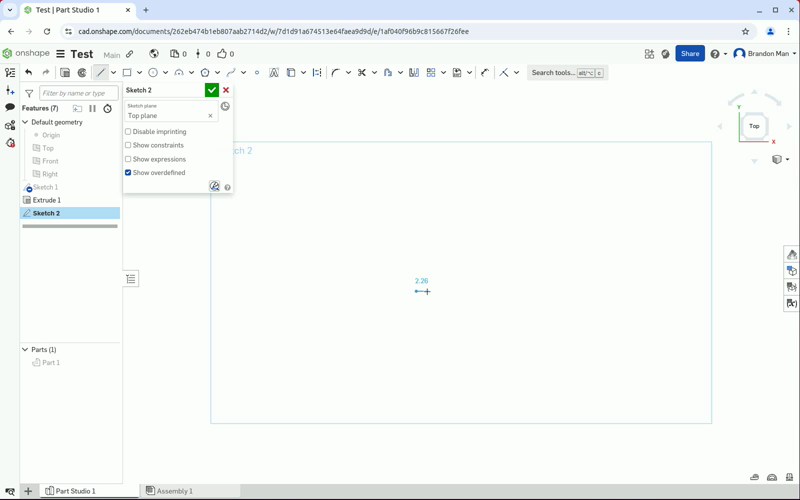
key_down(shift)
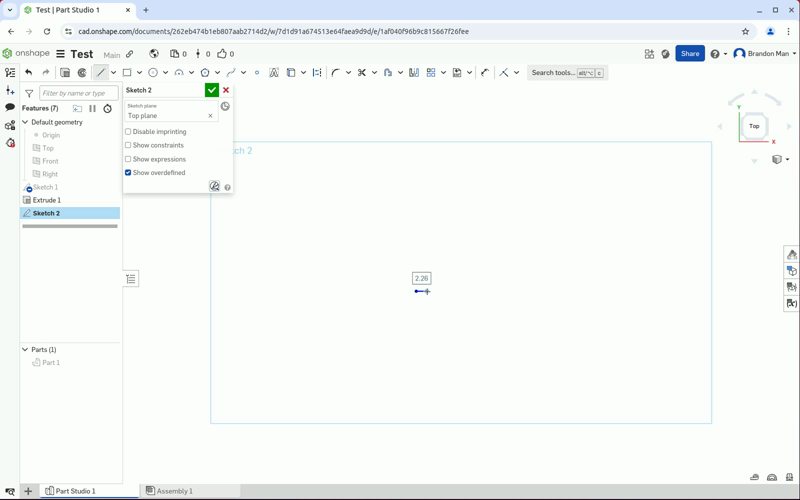
mouse_move(457, 291)
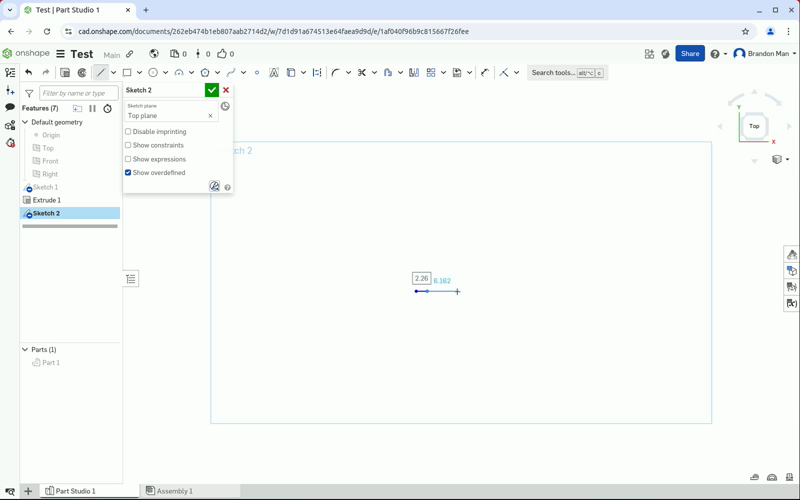
mouse_move(427, 282)
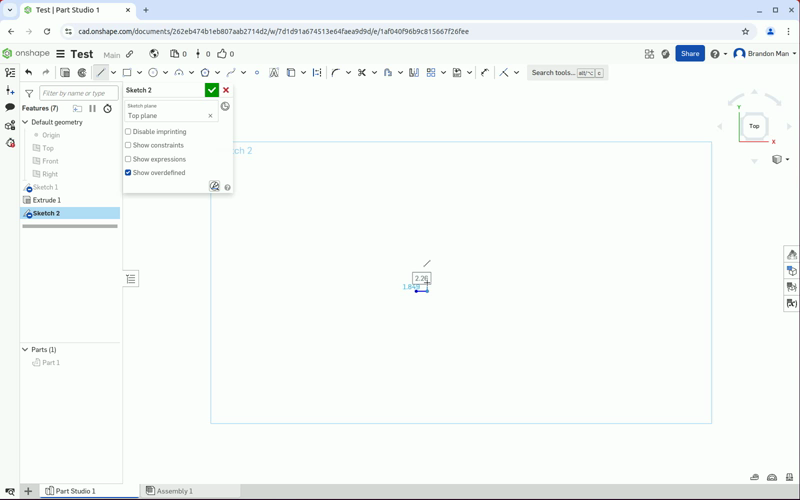
click(427, 282)
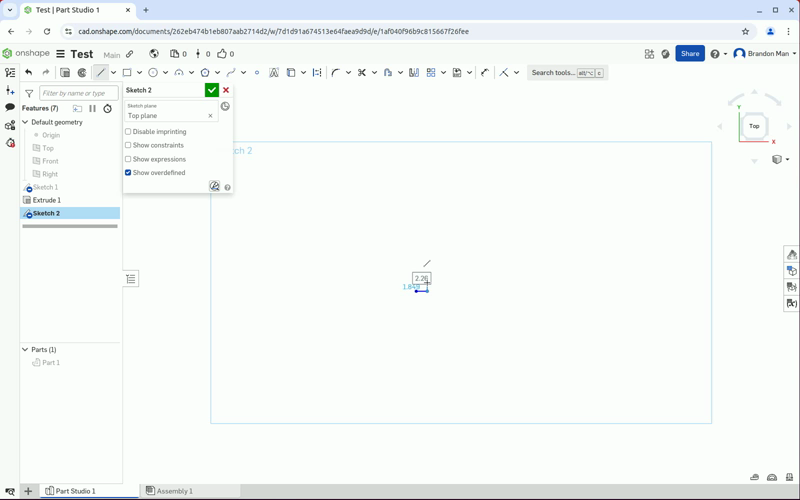
key_up(shift)
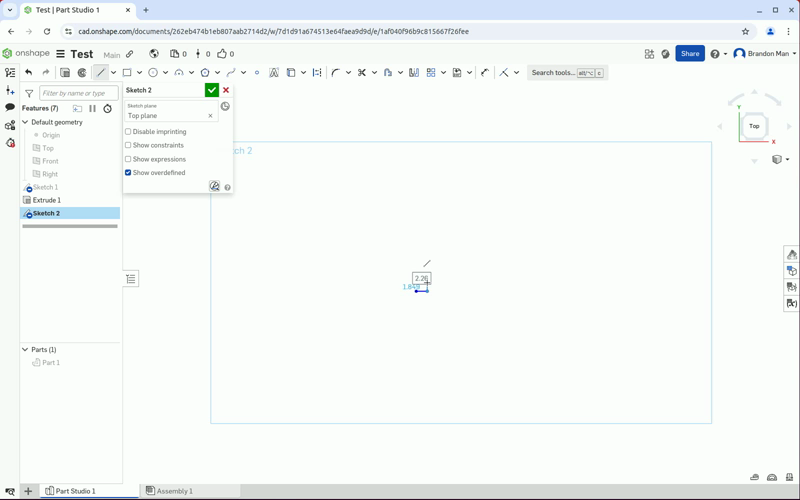
key_down(shift)
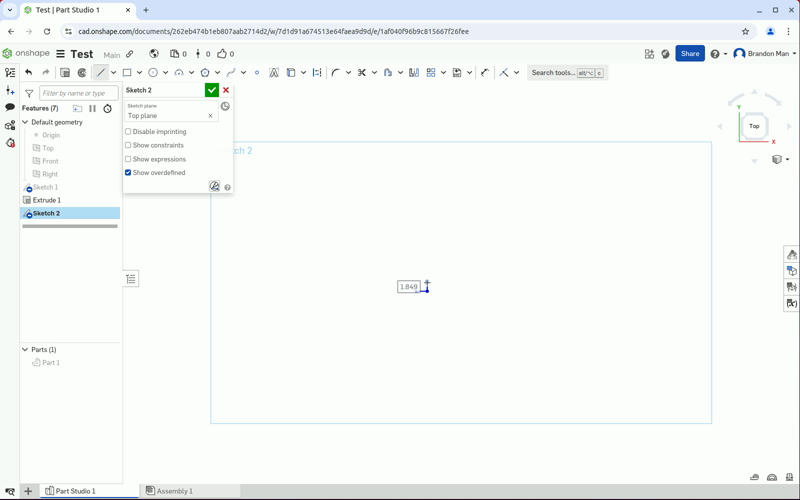
mouse_move(457, 282)
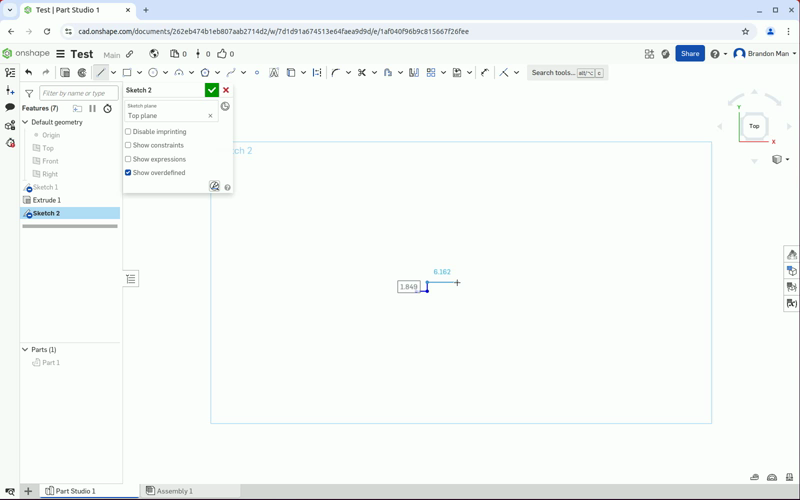
mouse_move(427, 273)
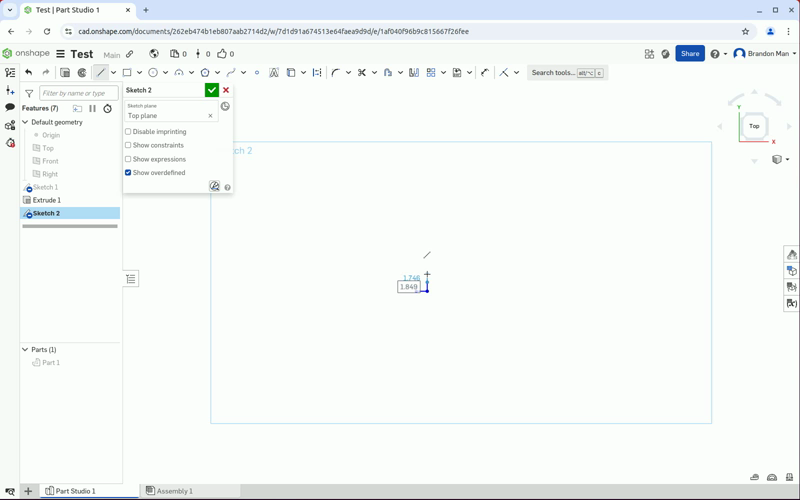
click(427, 273)
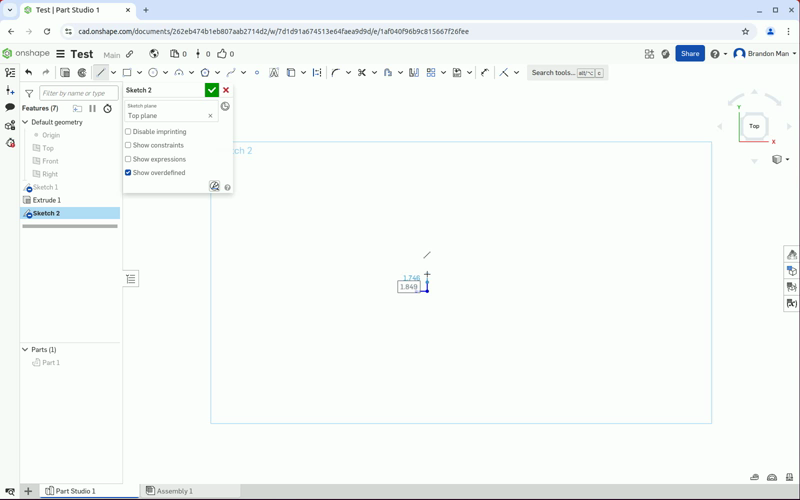
key_up(shift)
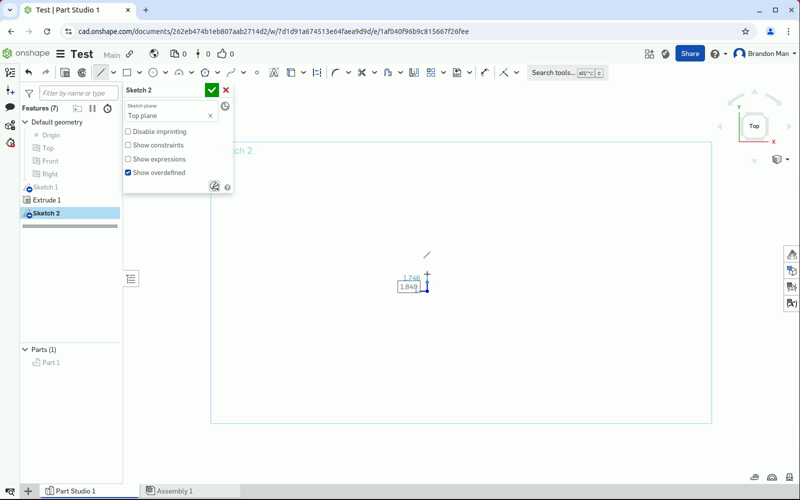
key_down(shift)
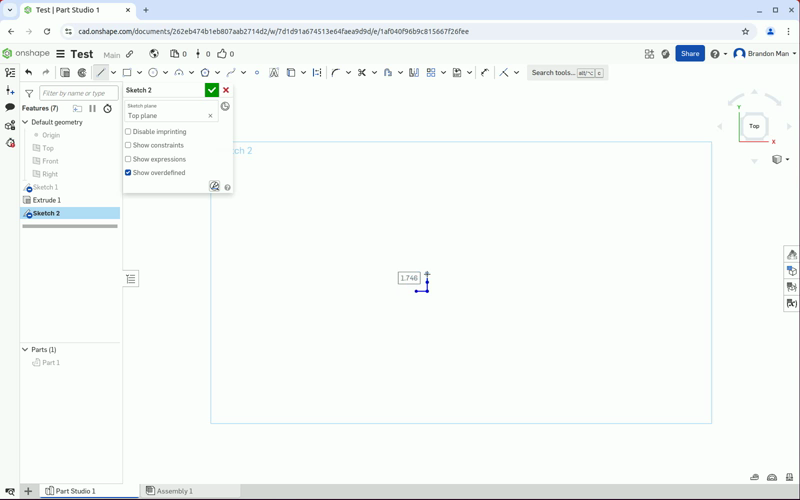
mouse_move(457, 273)
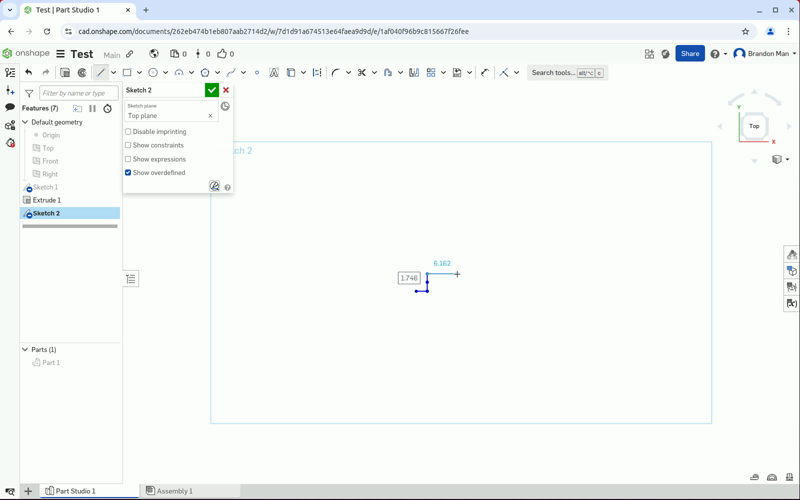
mouse_move(416, 273)
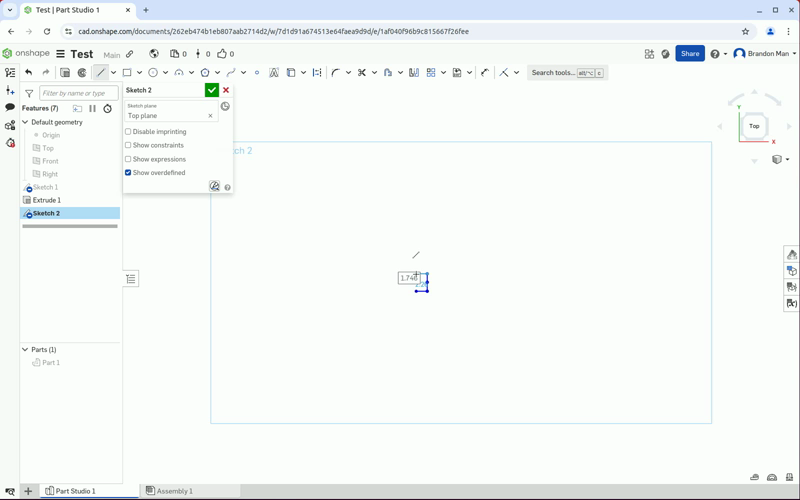
click(416, 273)
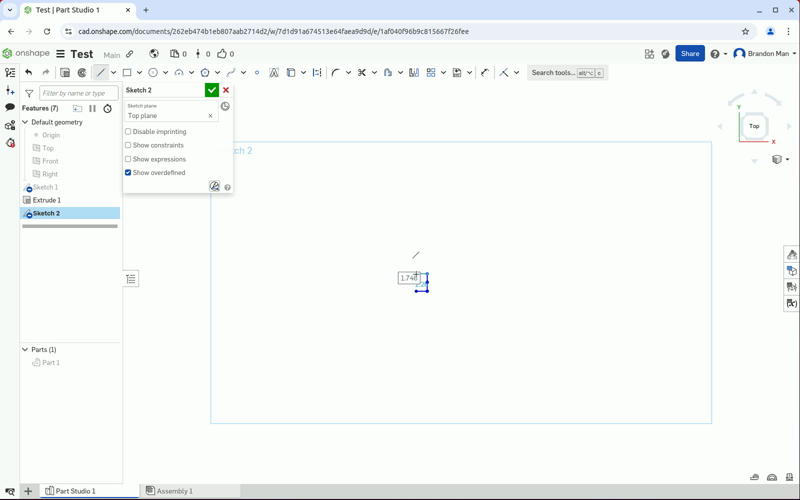
key_up(shift)
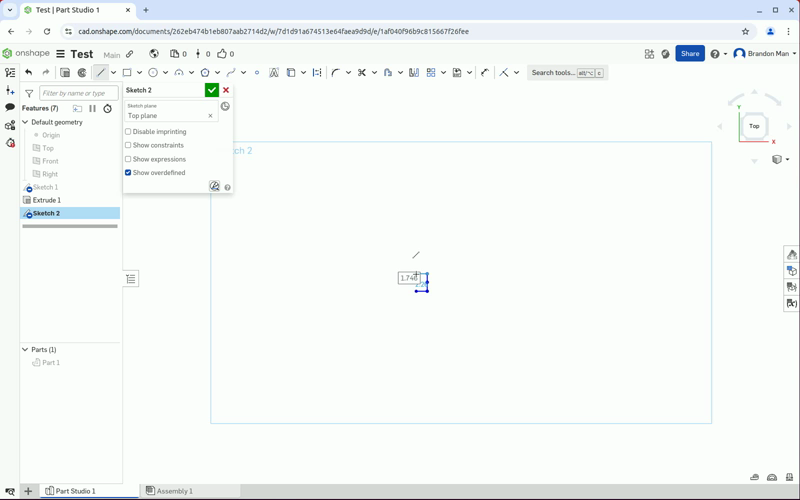
key(esc)
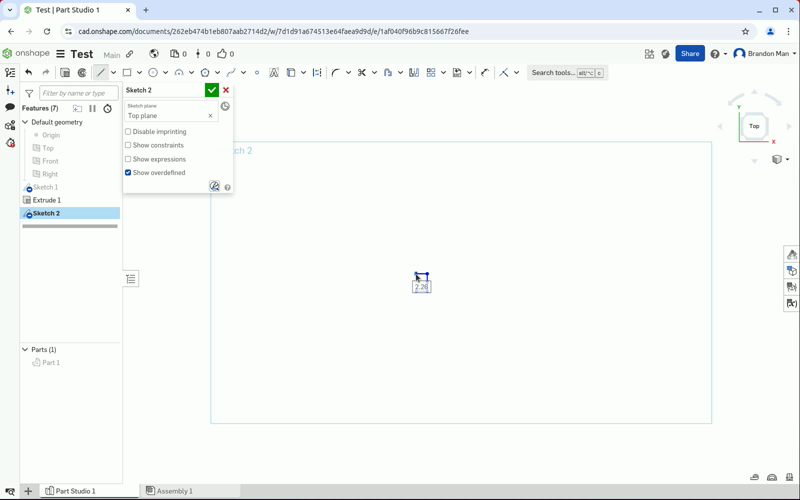
key(a)
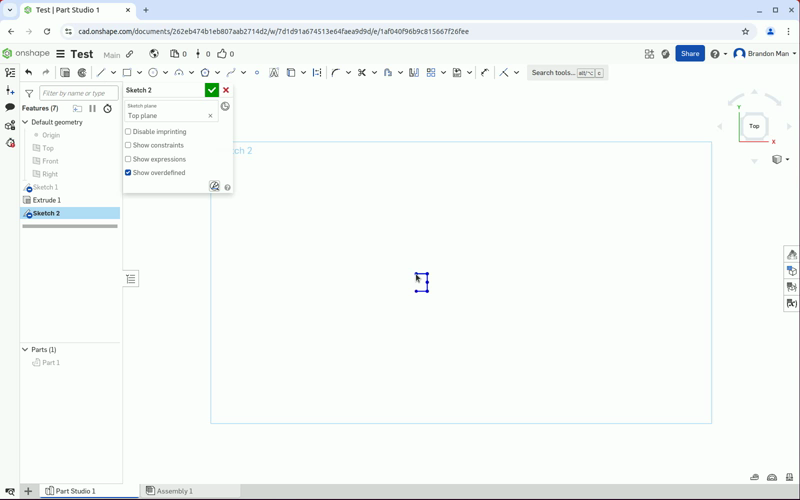
mouse_move(416, 273)
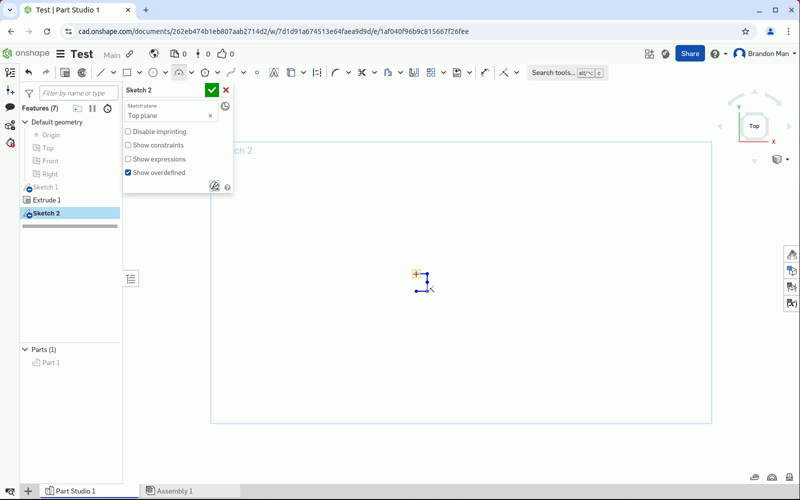
click(416, 273)
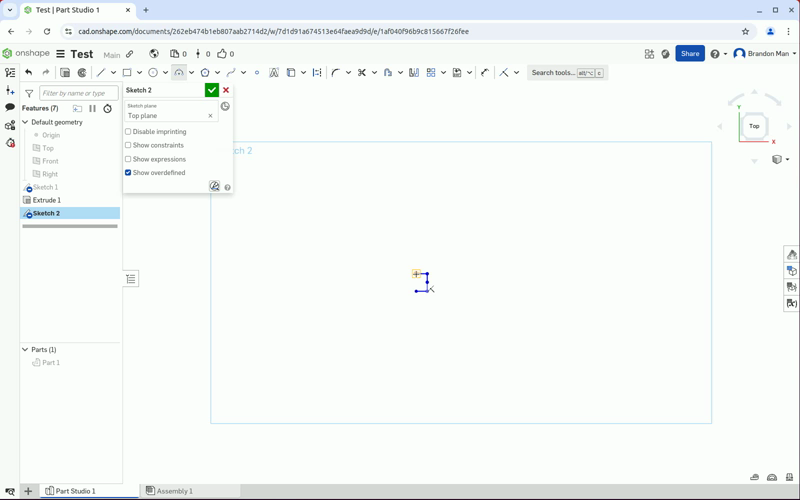
mouse_move(416, 291)
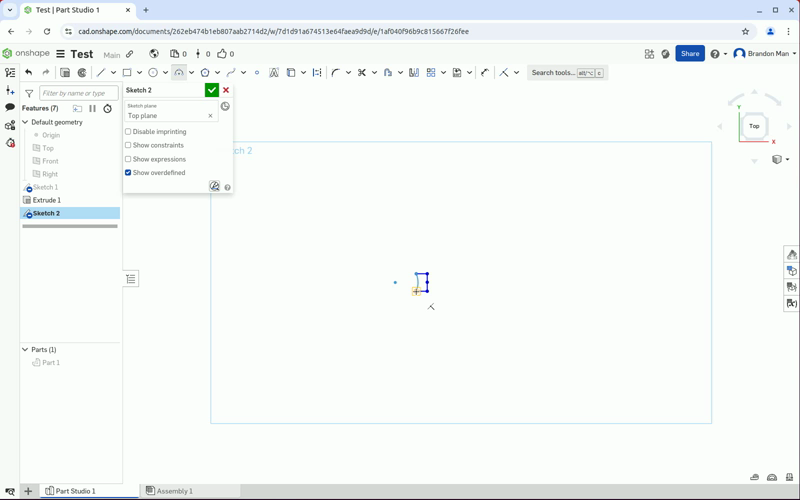
click(416, 291)
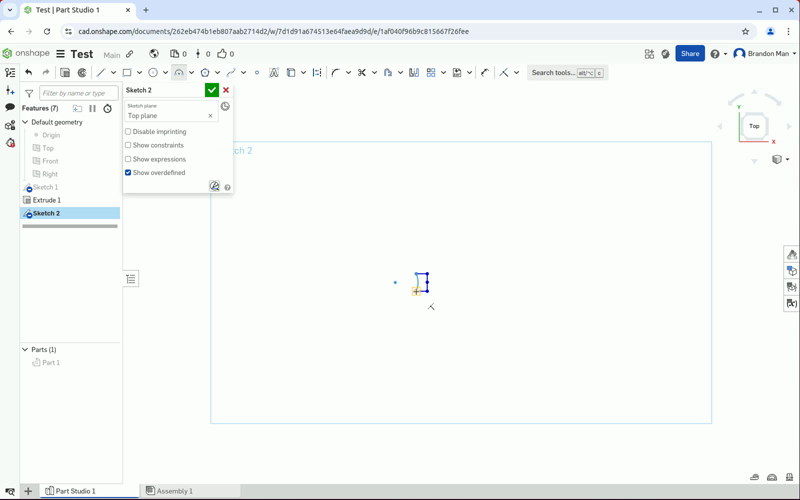
key_down(shift)
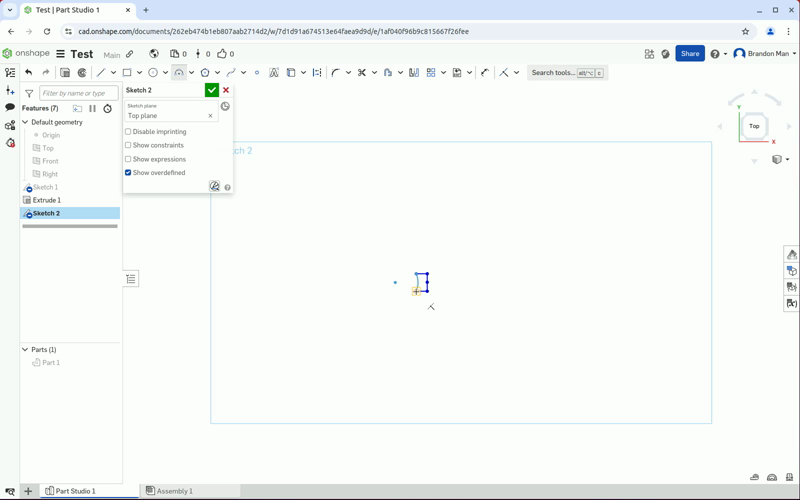
mouse_move(415, 282)
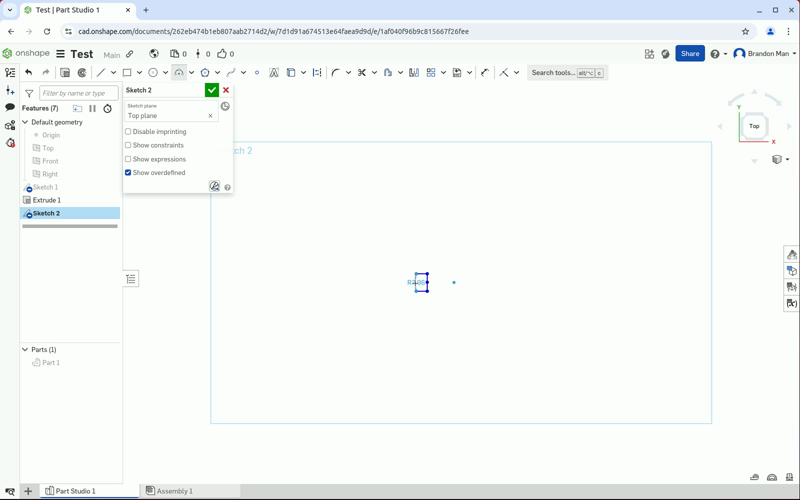
click(415, 282)
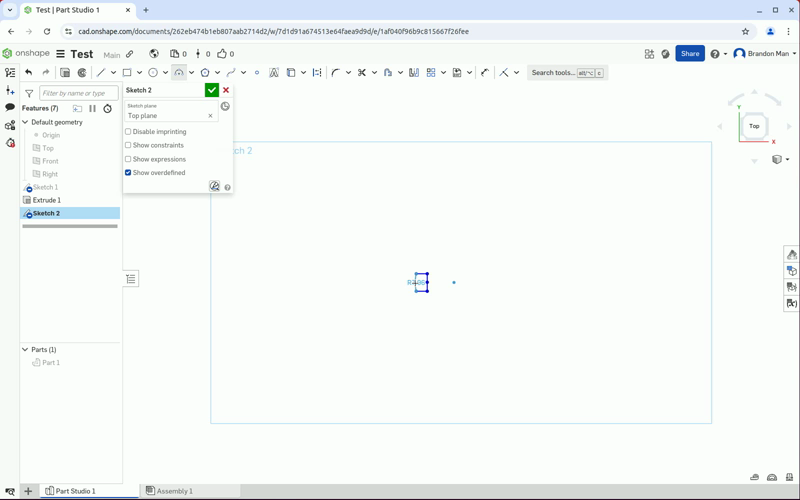
key_up(shift)
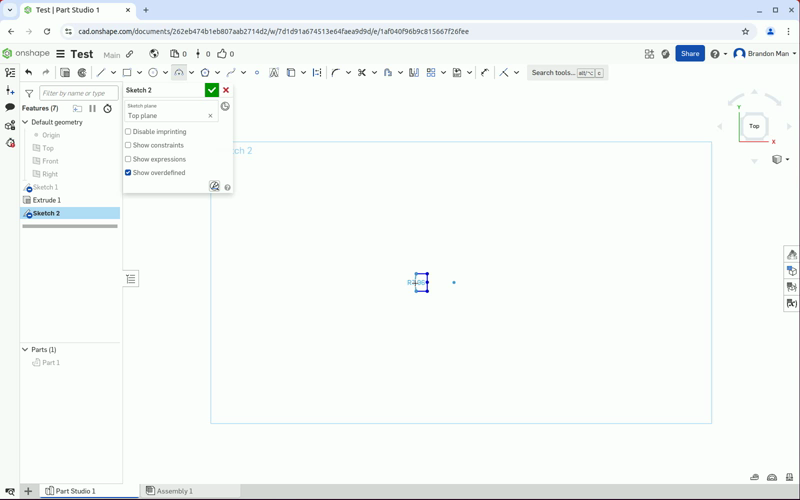
key(esc)
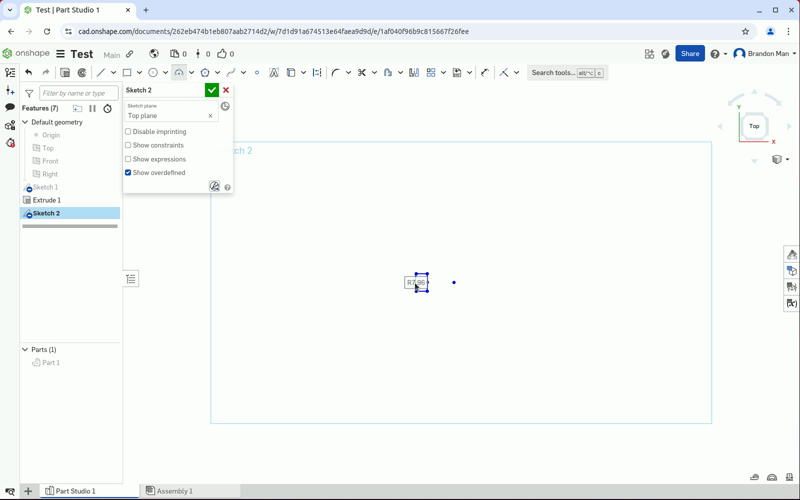
mouse_move(420, 277)
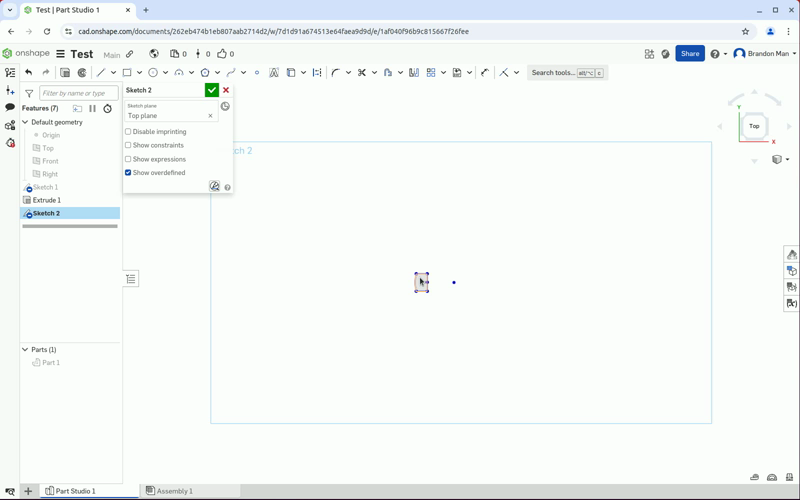
scroll(6)
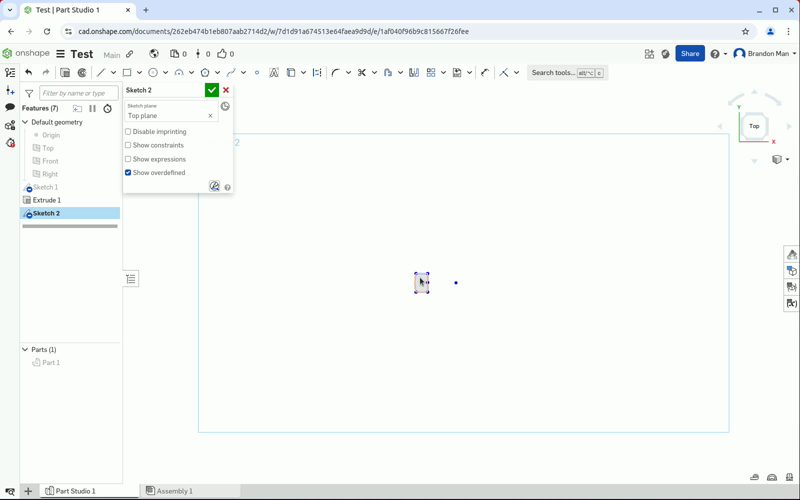
scroll(6)
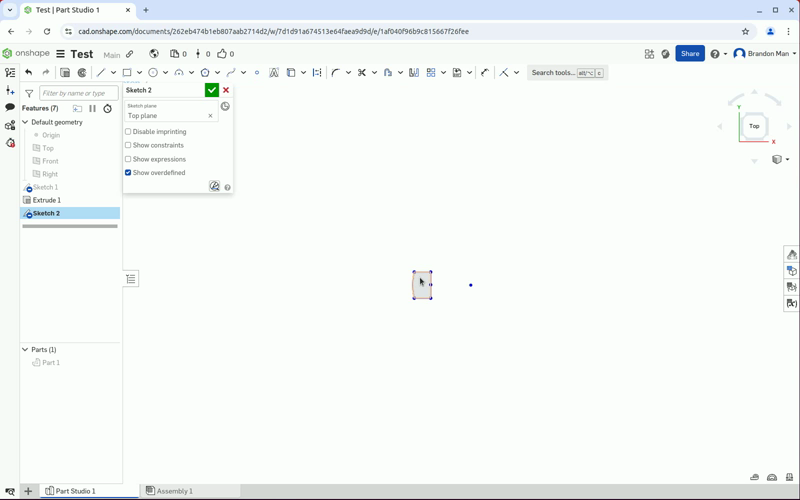
scroll(6)
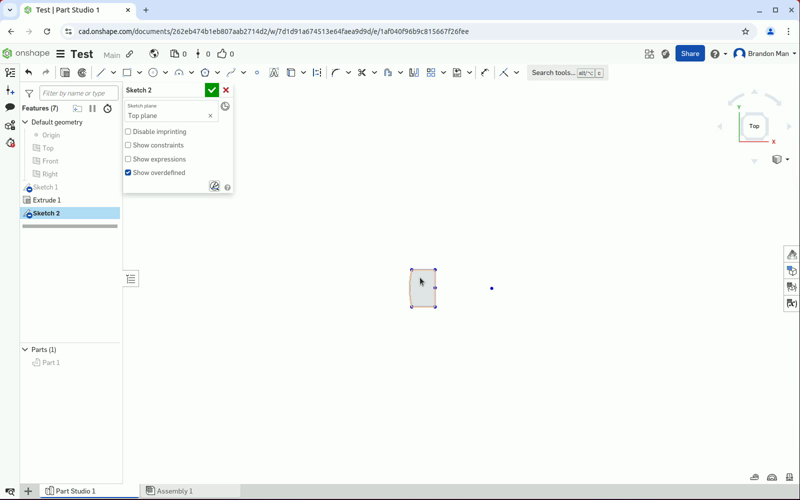
scroll(6)
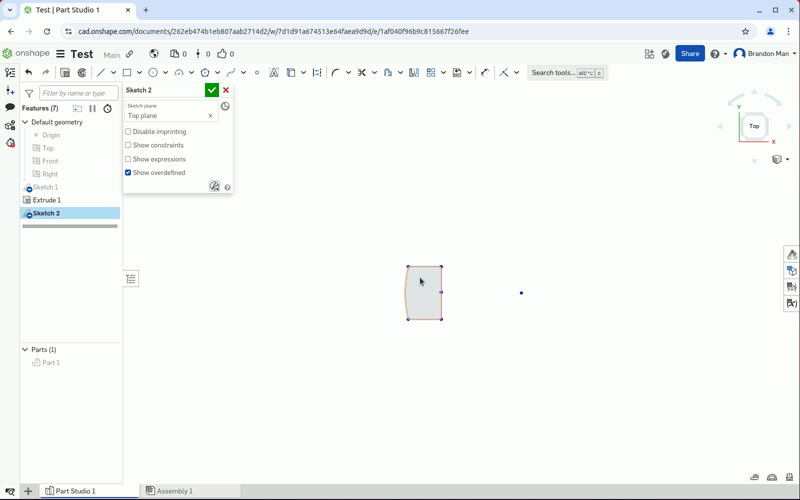
scroll(6)
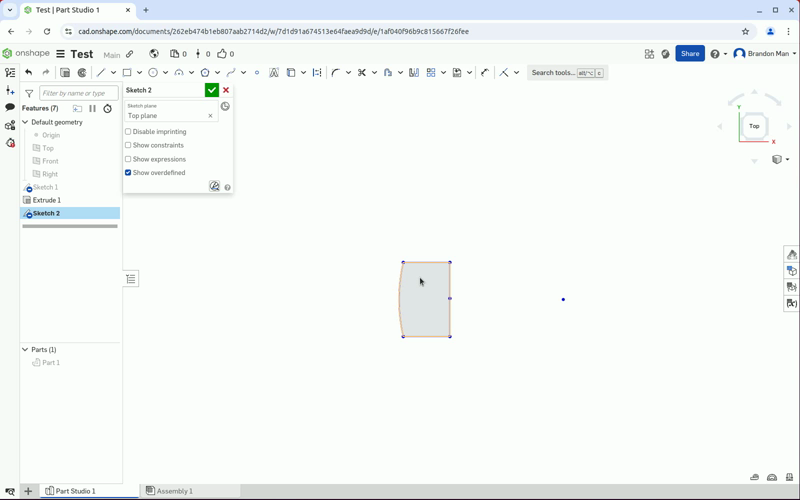
scroll(6)
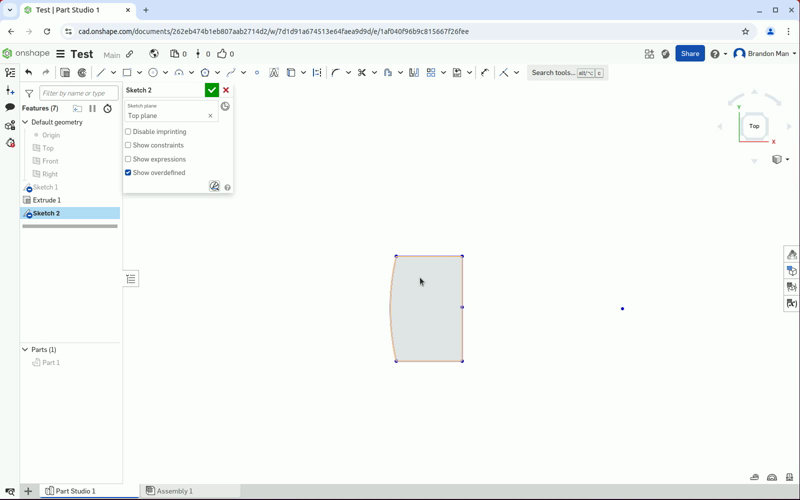
scroll(6)
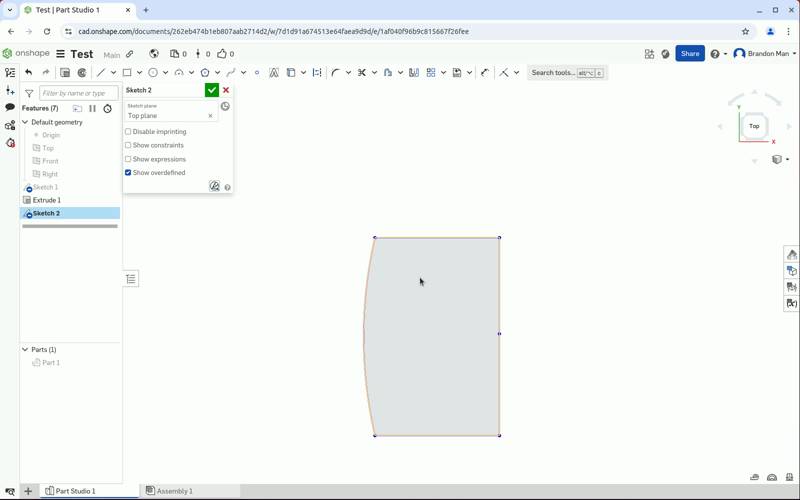
click(420, 277)
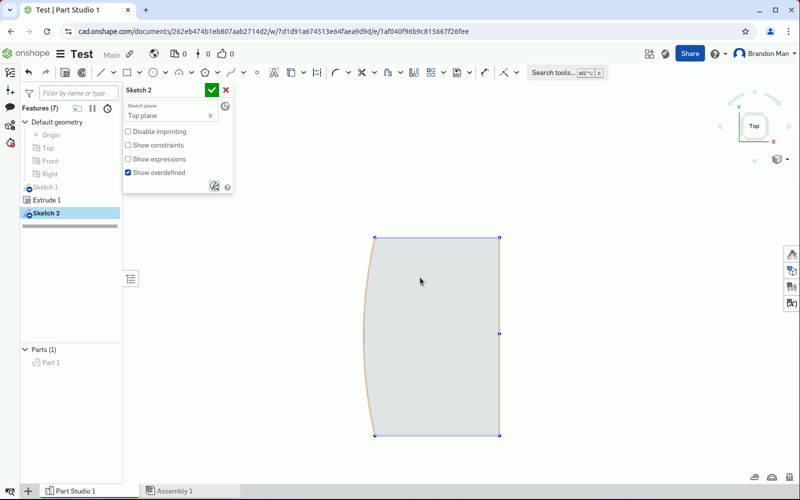
scroll(-6)
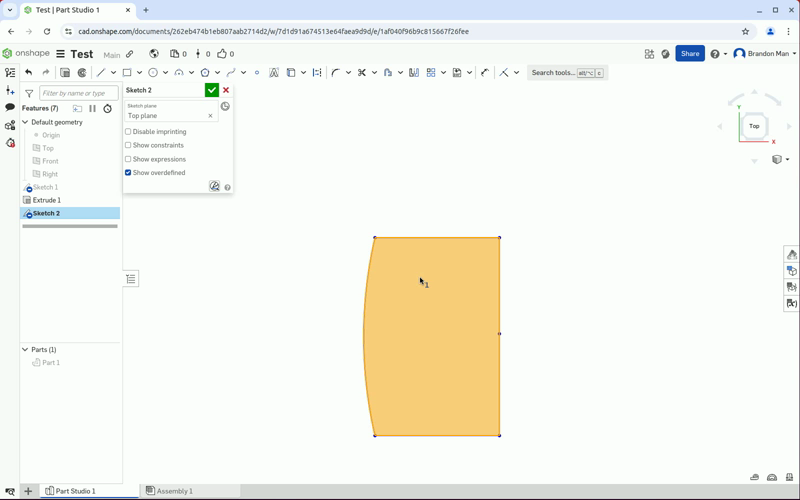
scroll(-6)
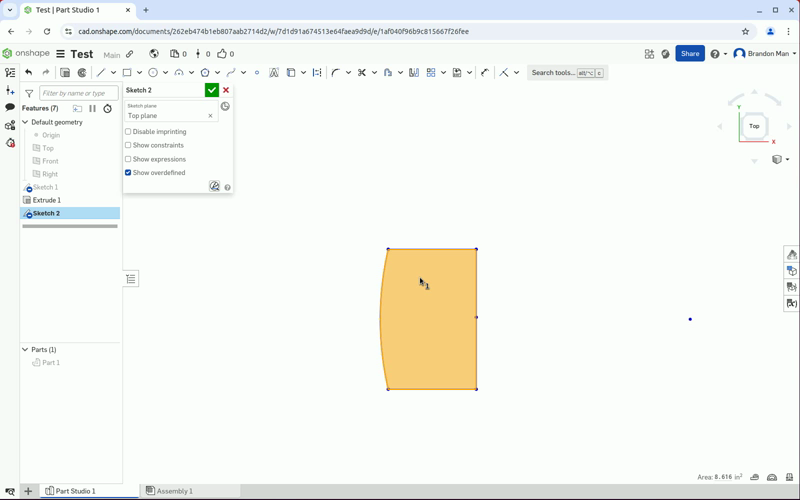
scroll(-6)
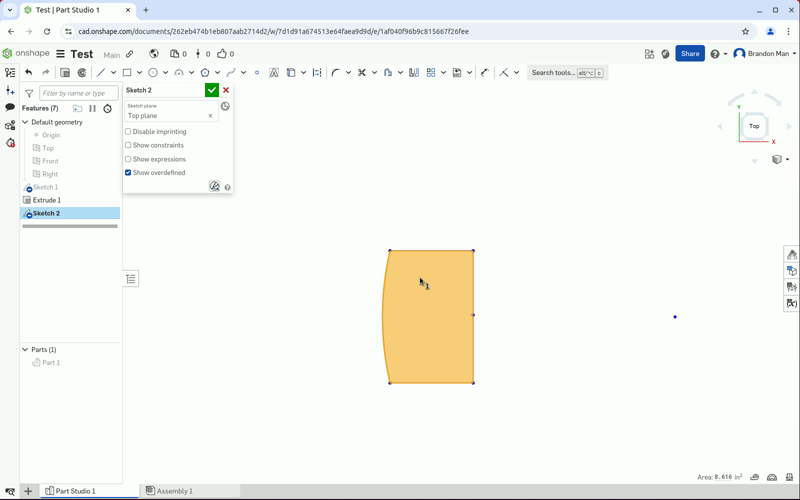
scroll(-6)
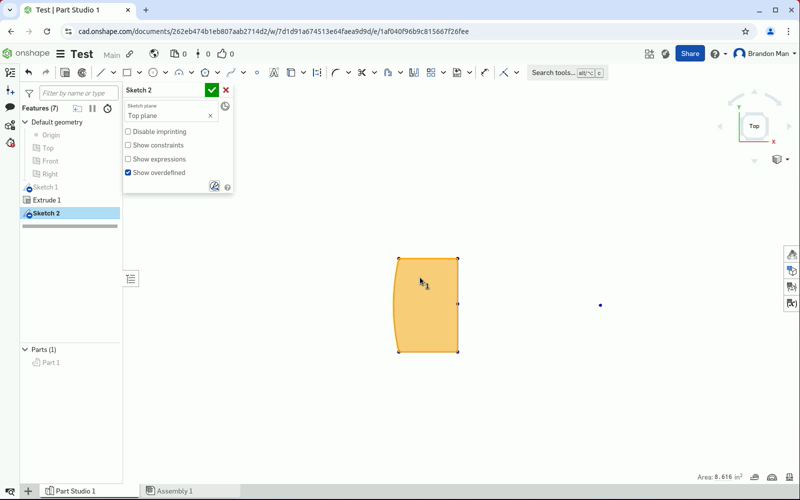
scroll(-6)
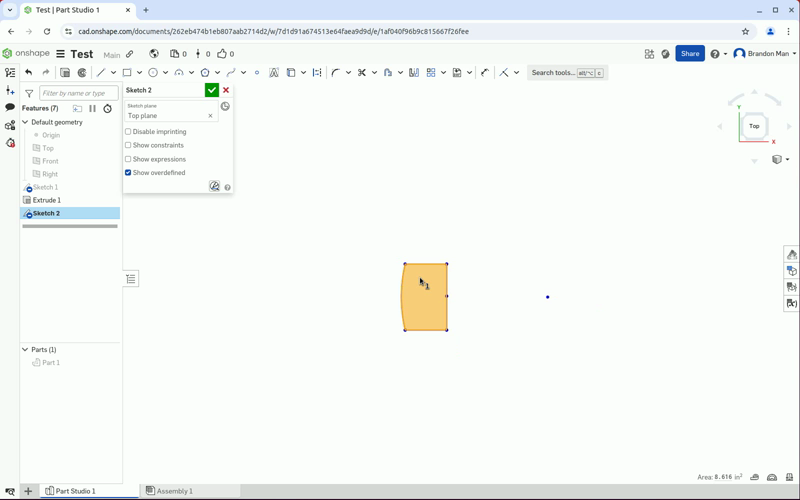
scroll(-6)
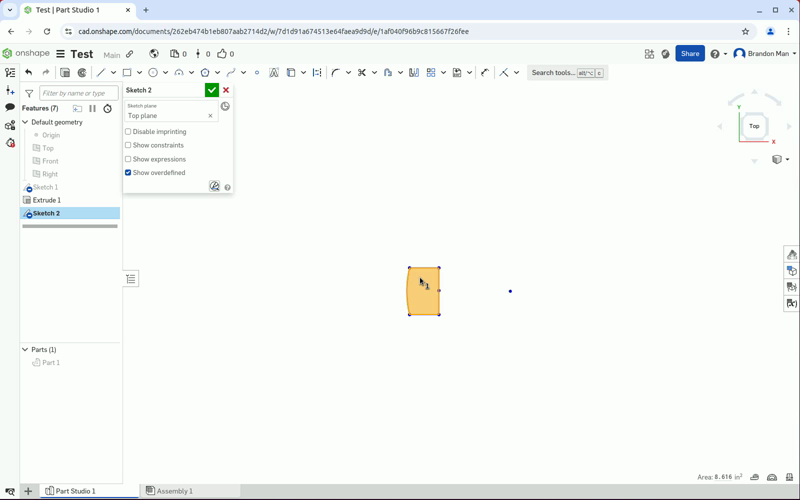
scroll(-6)
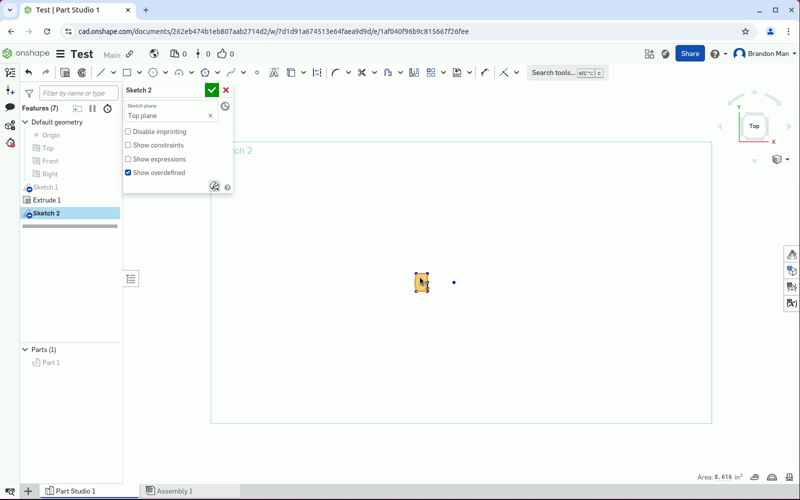
mouse_move(73, 352)
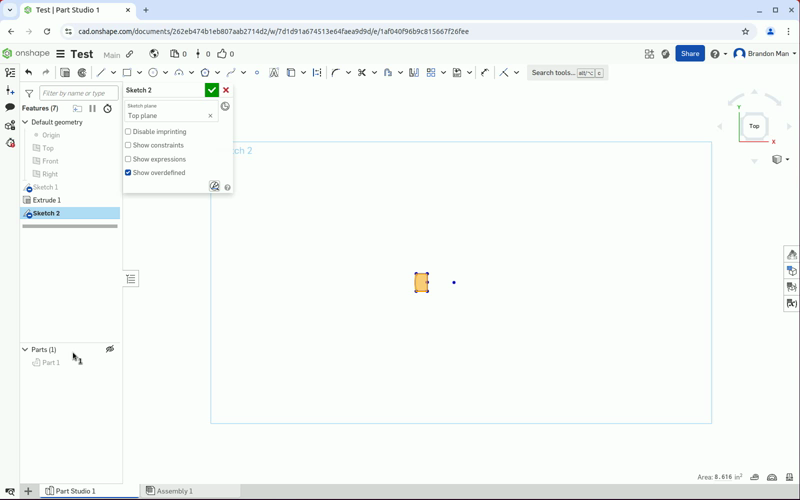
key(shift+y)
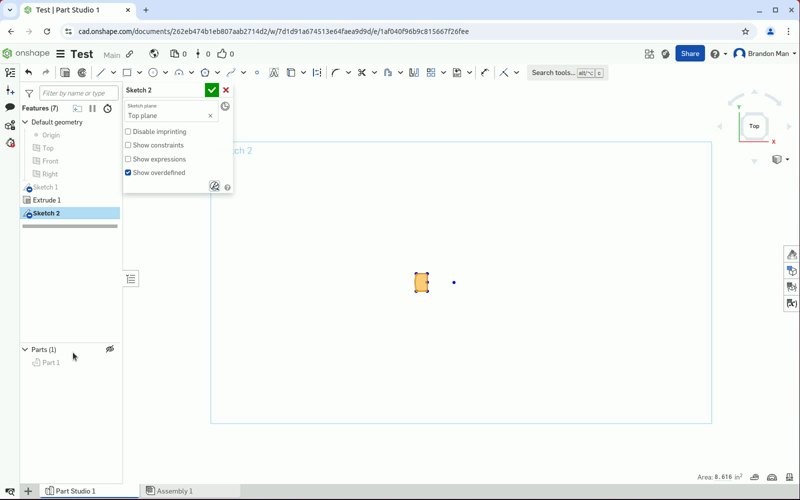
key(shift+e)
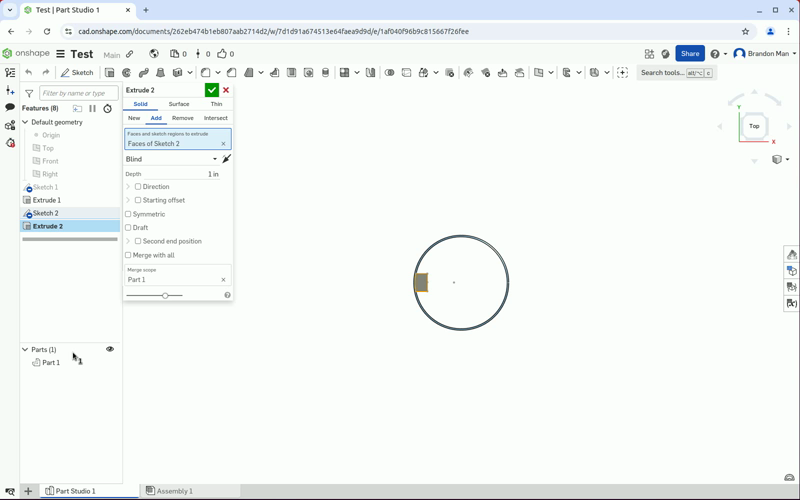
mouse_move(143, 106)
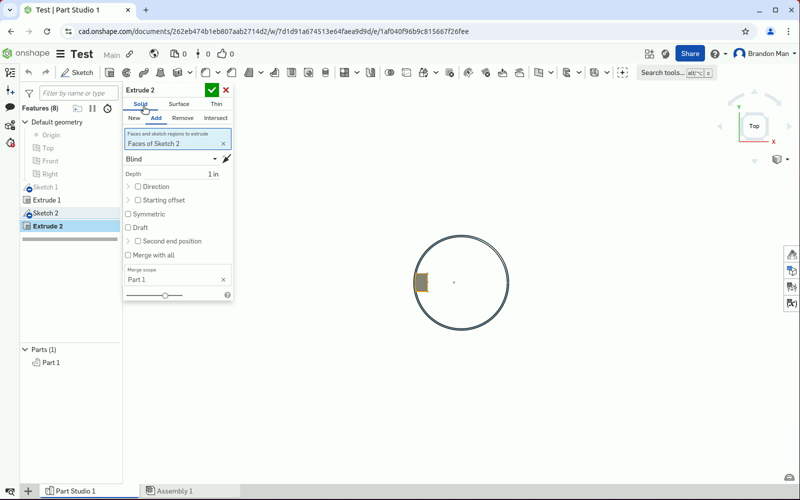
click(143, 106)
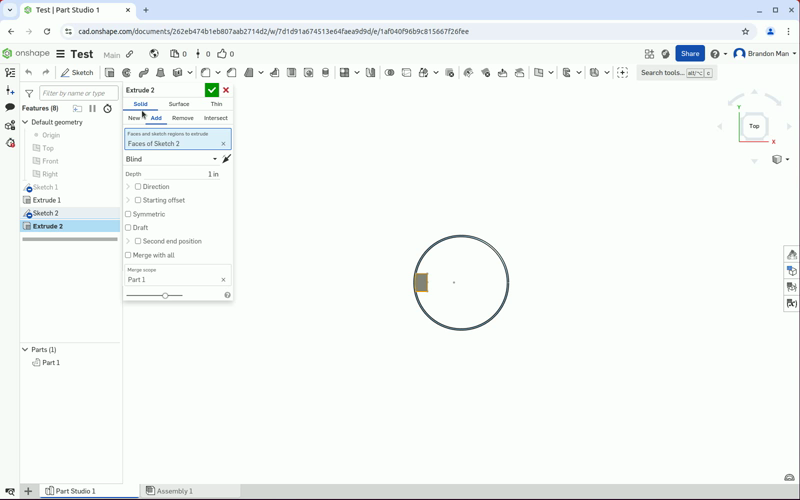
mouse_move(137, 120)
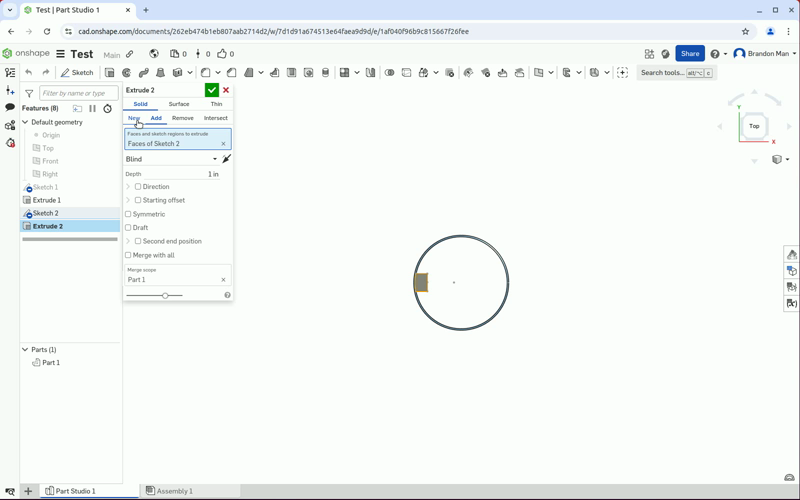
click(137, 120)
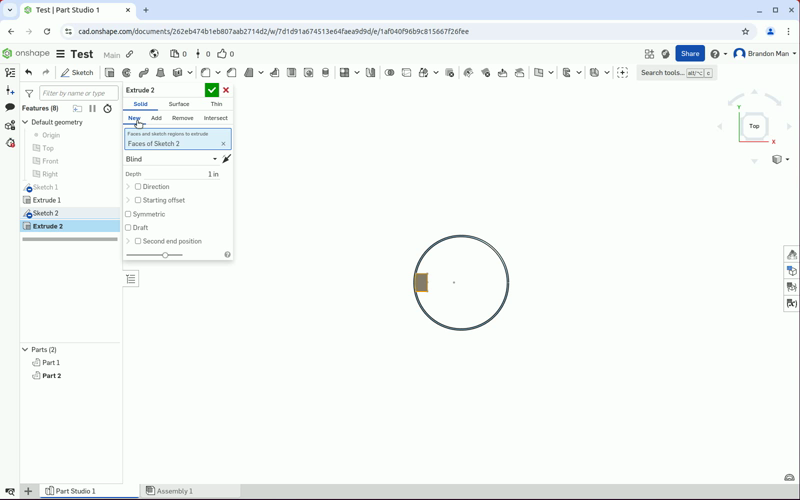
key(tab, 4)
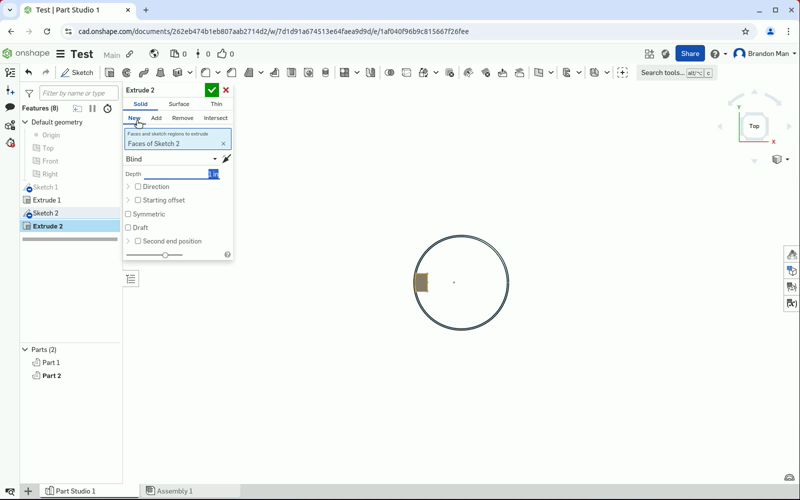
text(15.646)
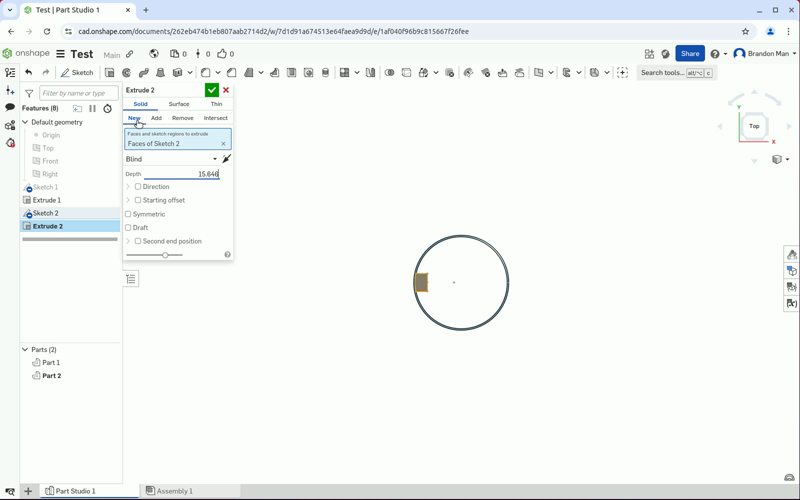
key(enter)
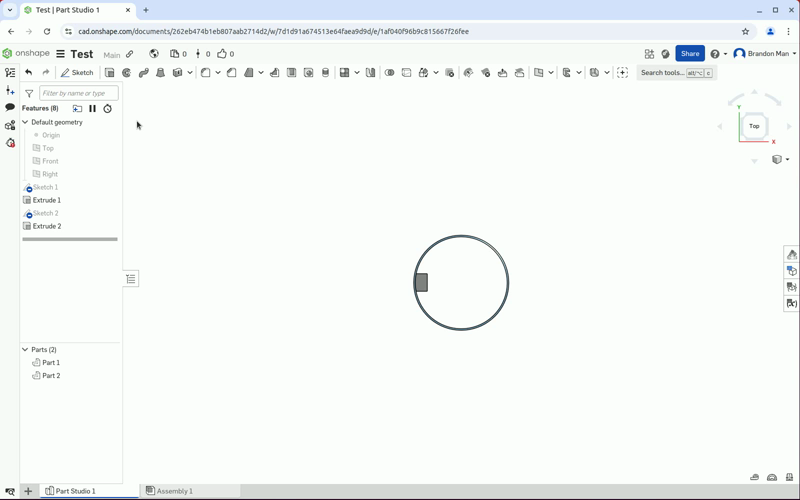
key(shift+h)
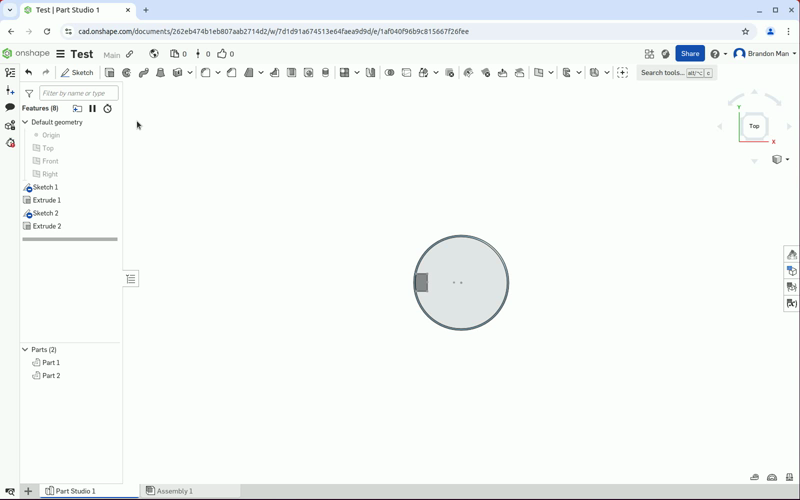
key(shift+h)
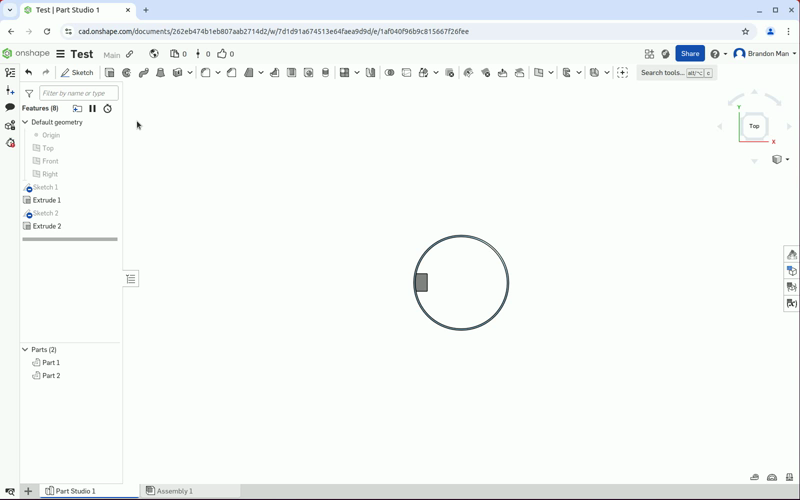
mouse_move(73, 189)
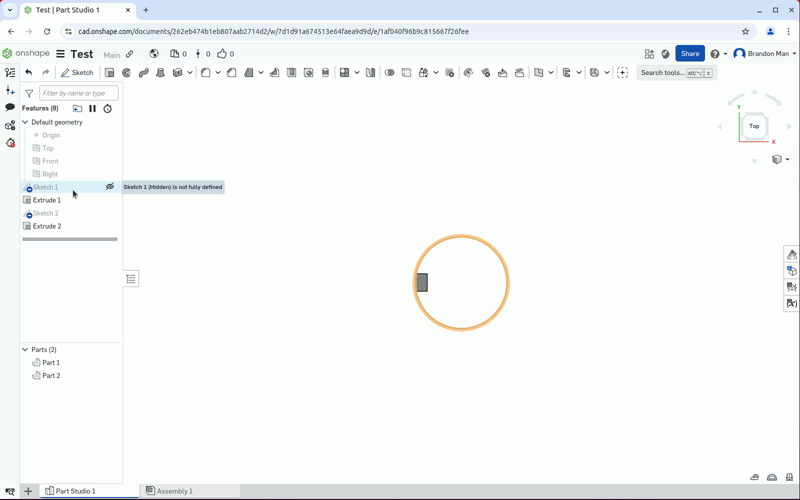
click(73, 189)
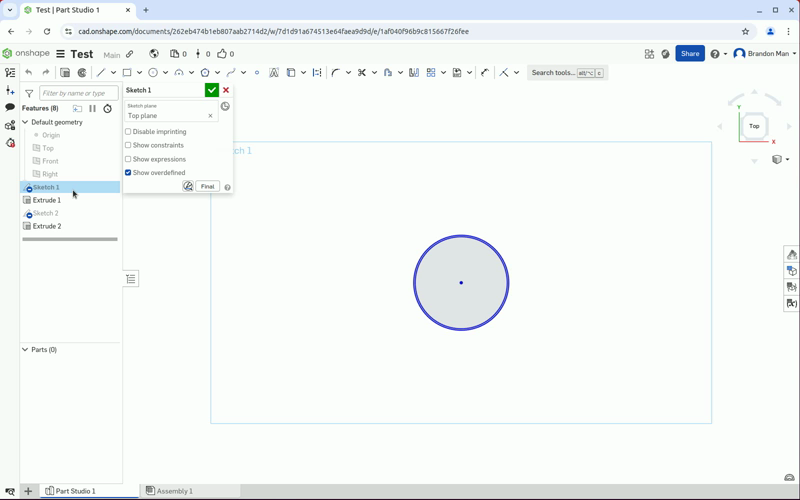
mouse_move(229, 92)
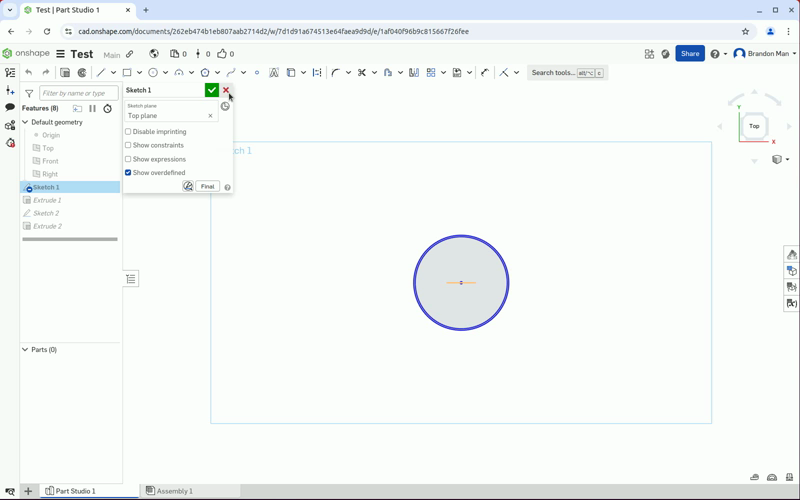
click(229, 92)
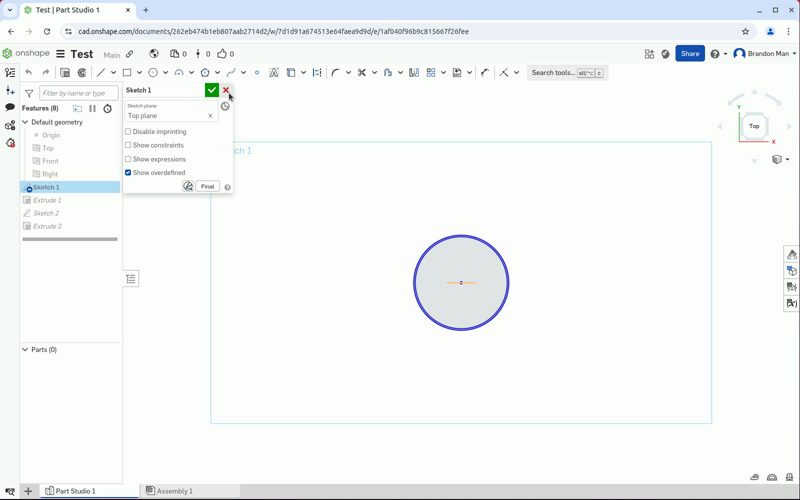
key(shift+s)
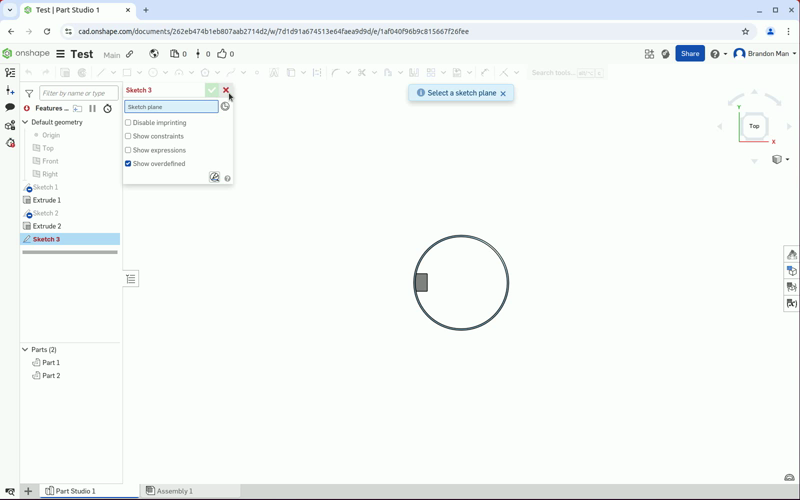
mouse_move(73, 150)
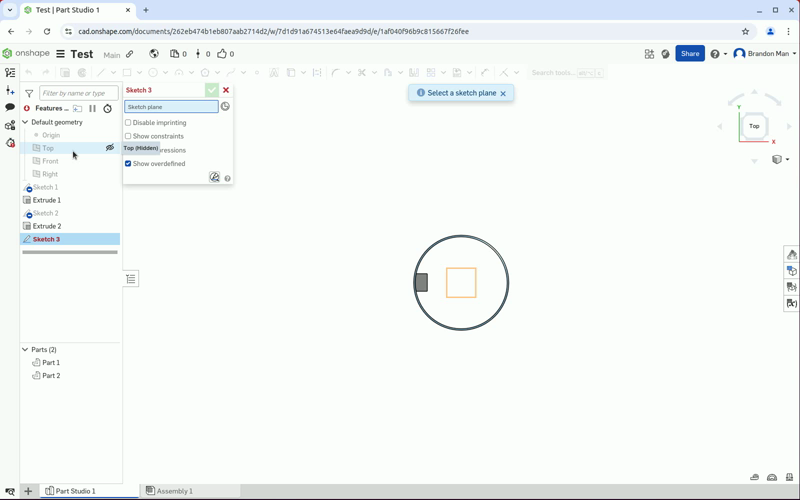
click(73, 150)
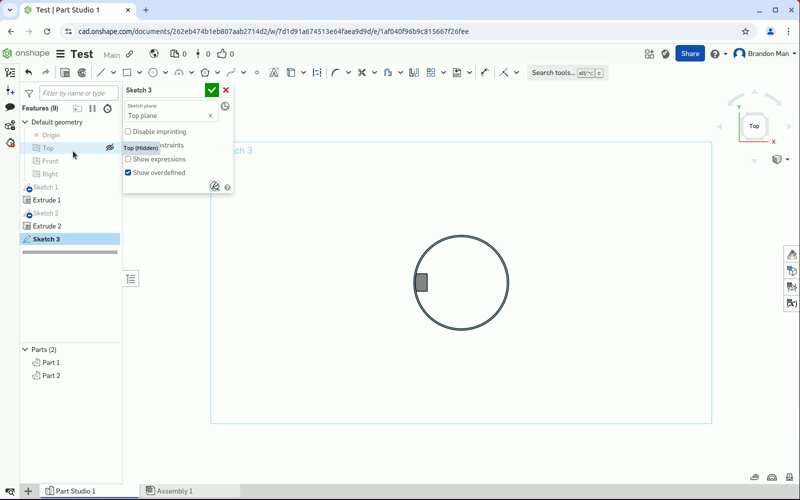
mouse_move(73, 352)
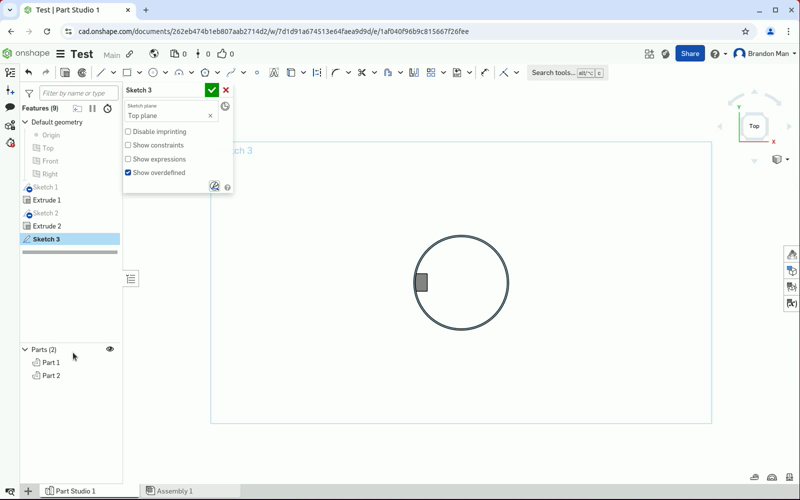
key(y)
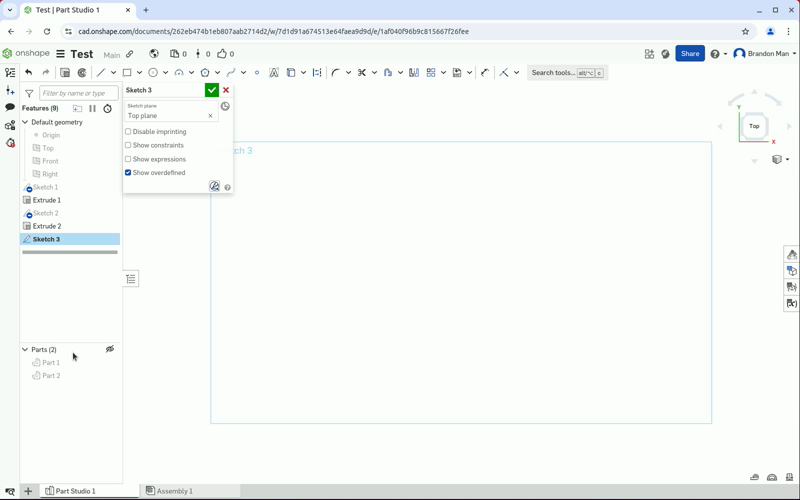
key(l)
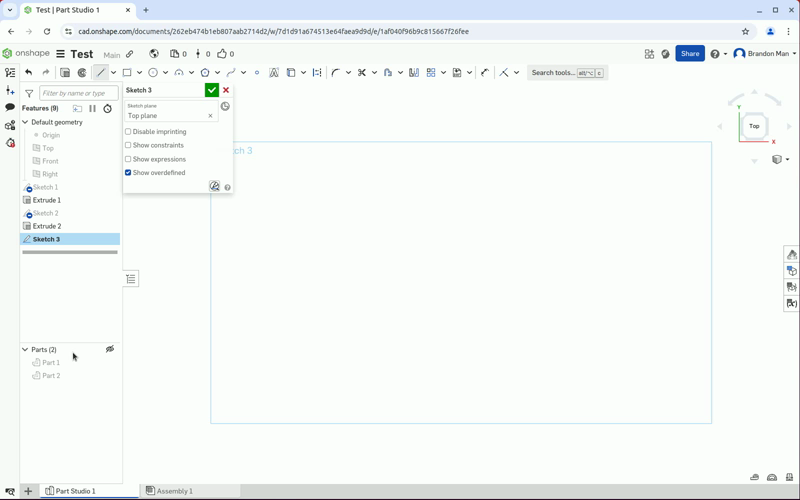
key_down(shift)
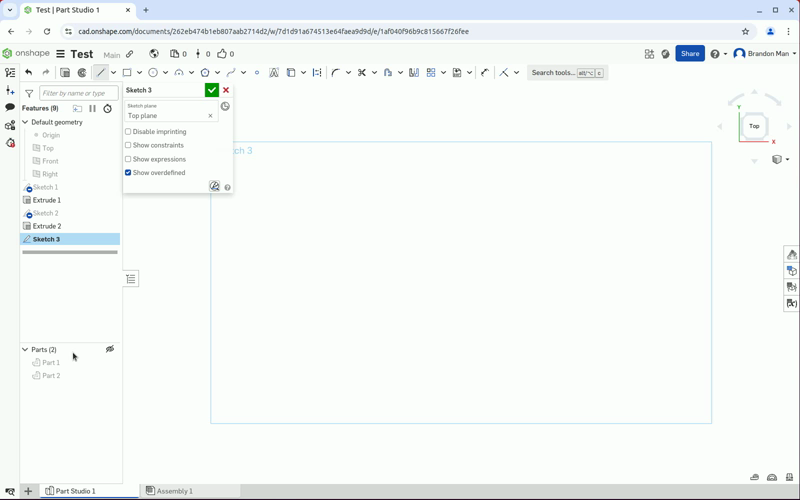
mouse_move(494, 291)
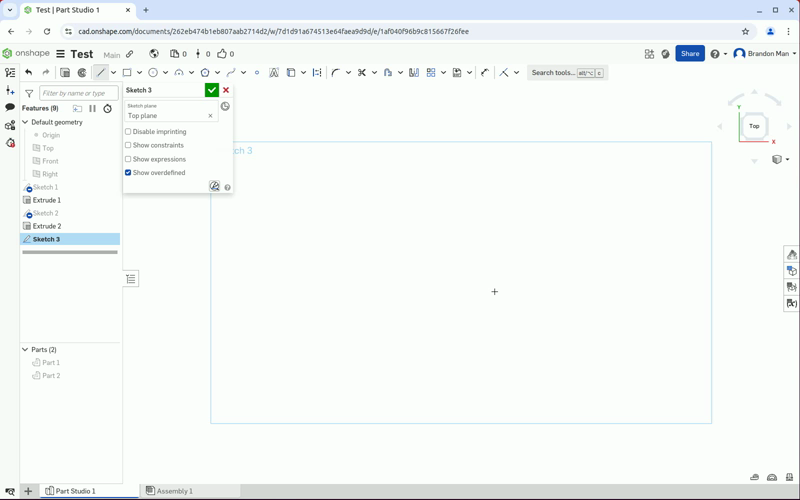
click(494, 291)
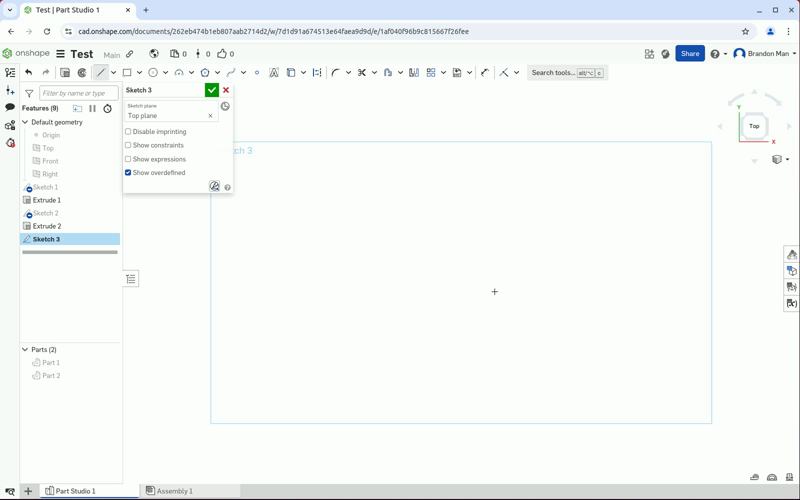
key_up(shift)
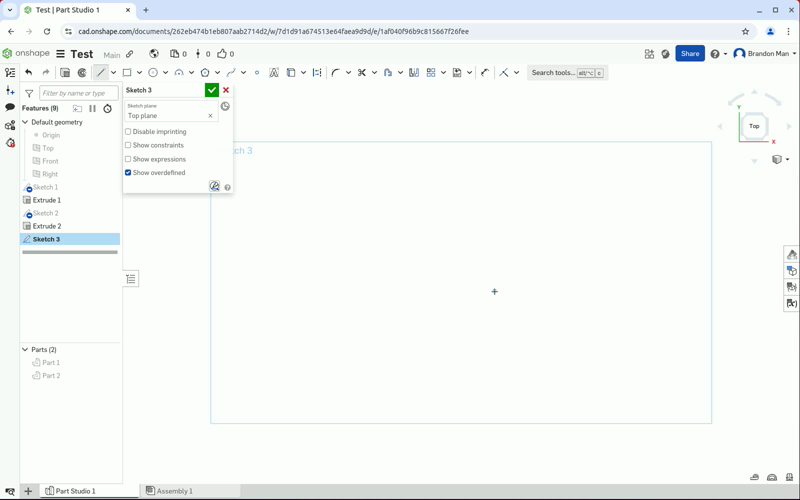
key_down(shift)
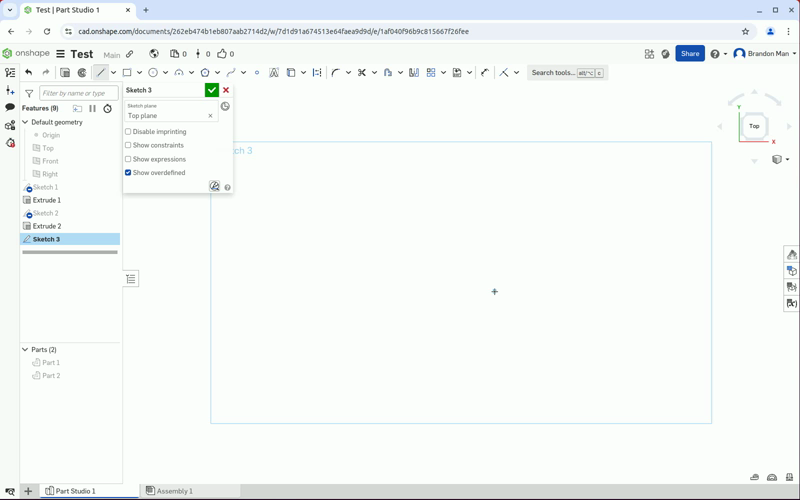
mouse_move(524, 291)
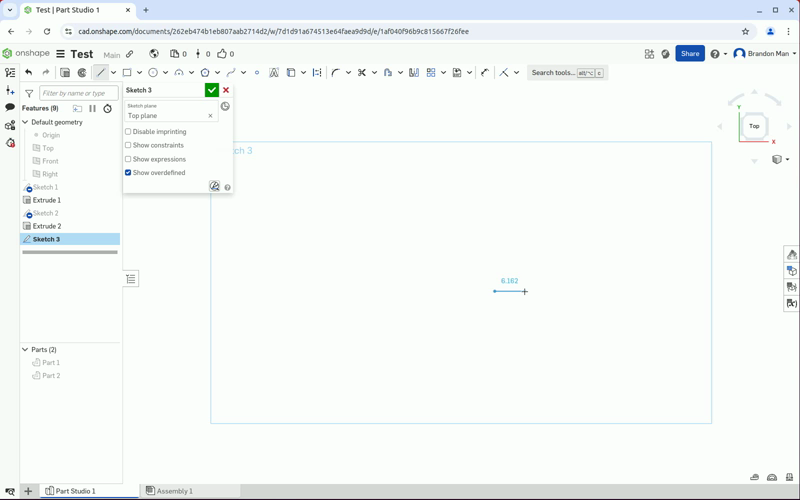
mouse_move(505, 291)
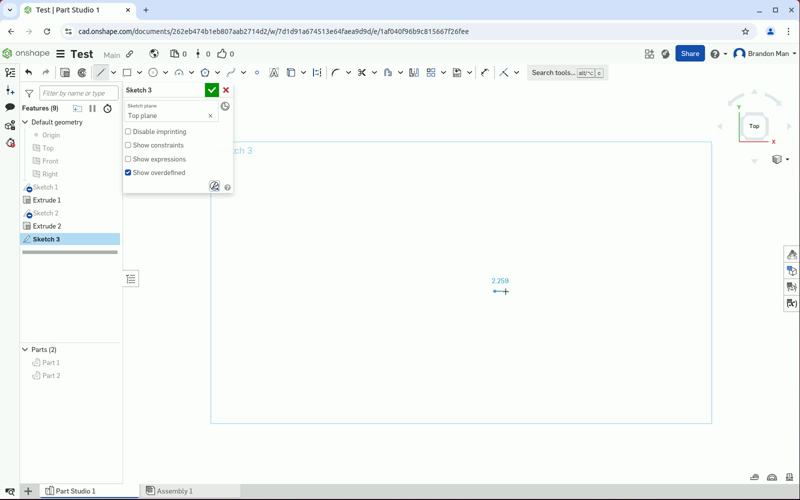
click(505, 291)
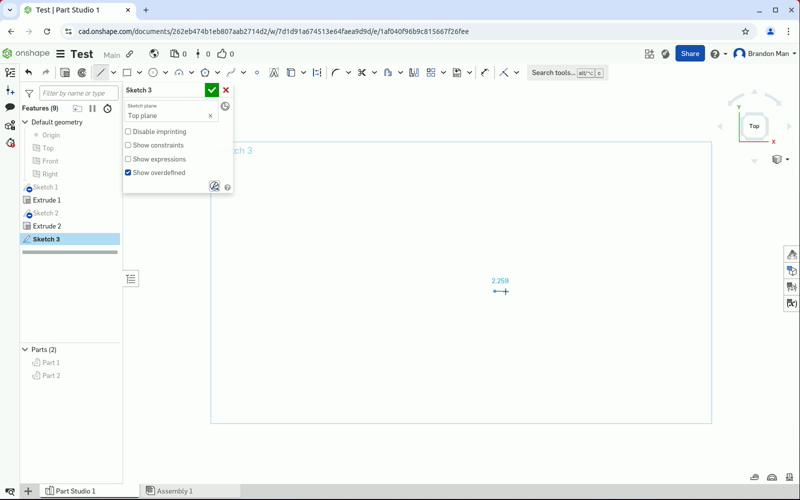
key_up(shift)
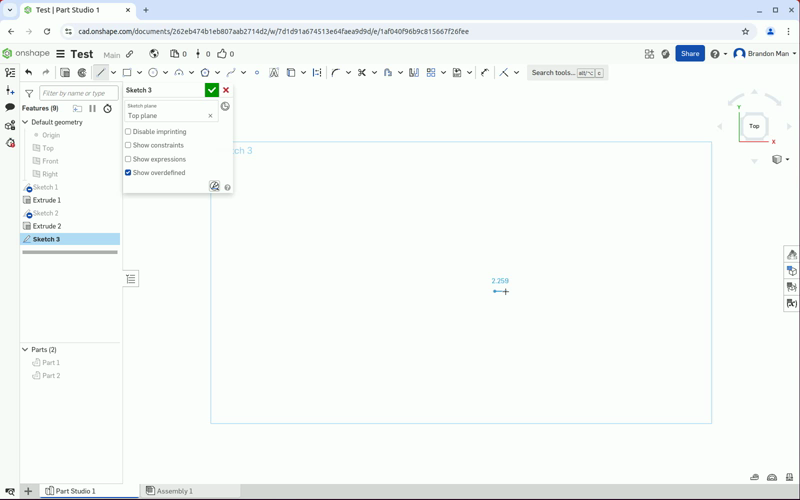
key(esc)
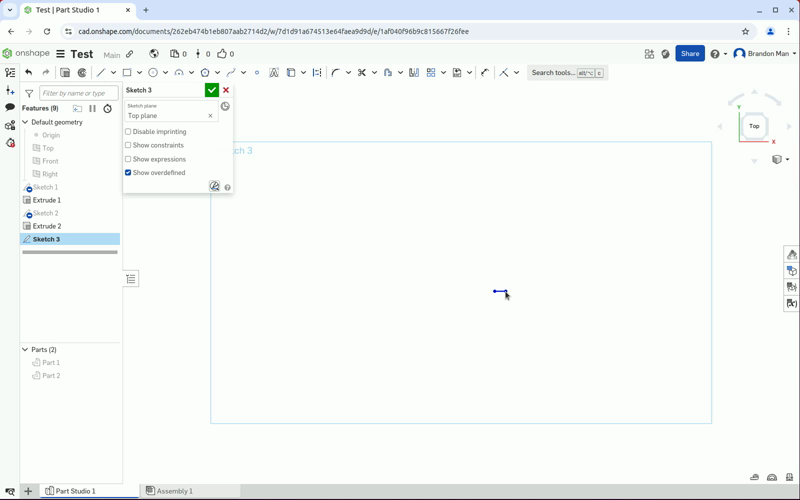
key(a)
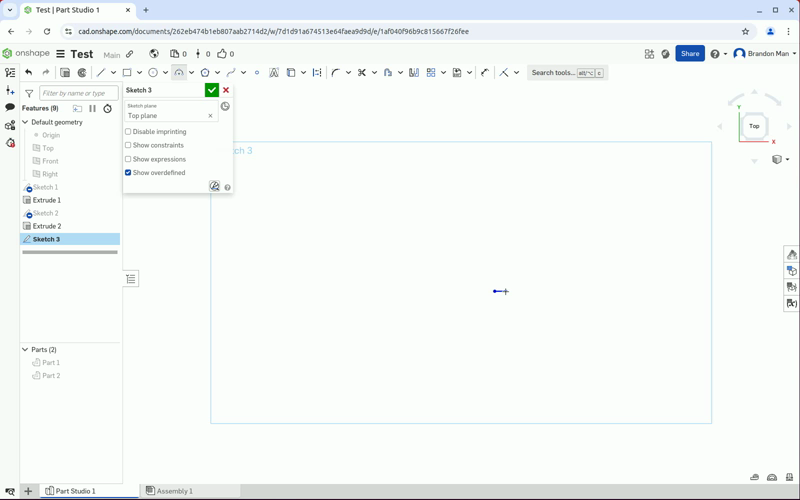
mouse_move(505, 291)
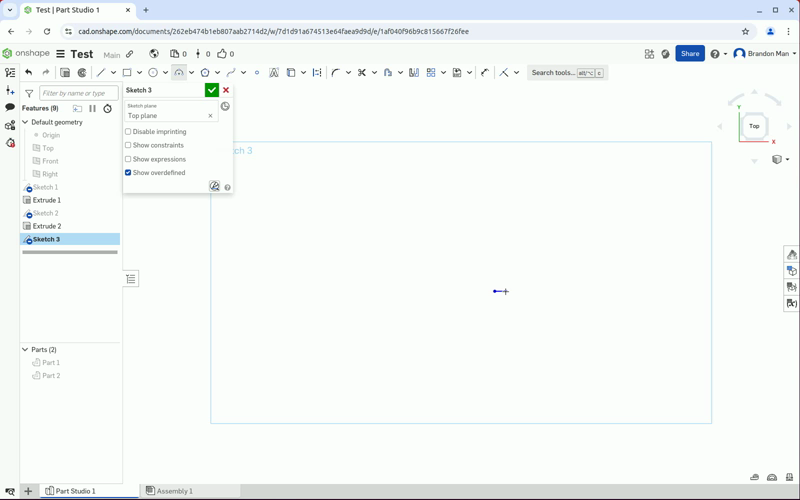
click(505, 291)
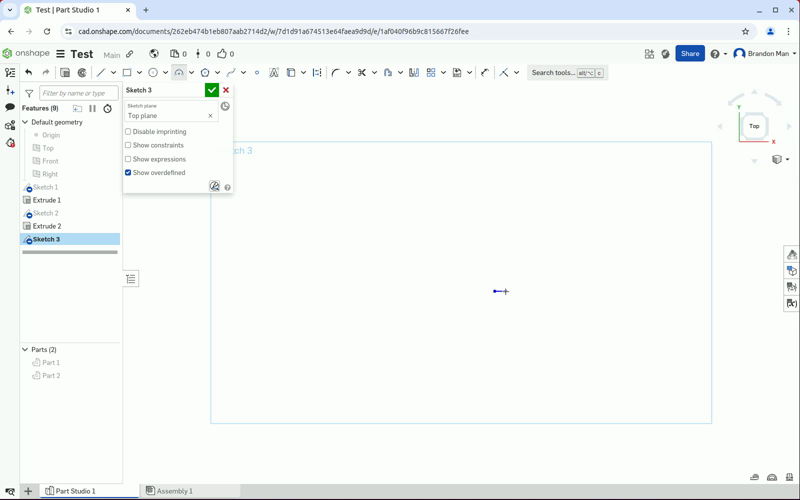
key_down(shift)
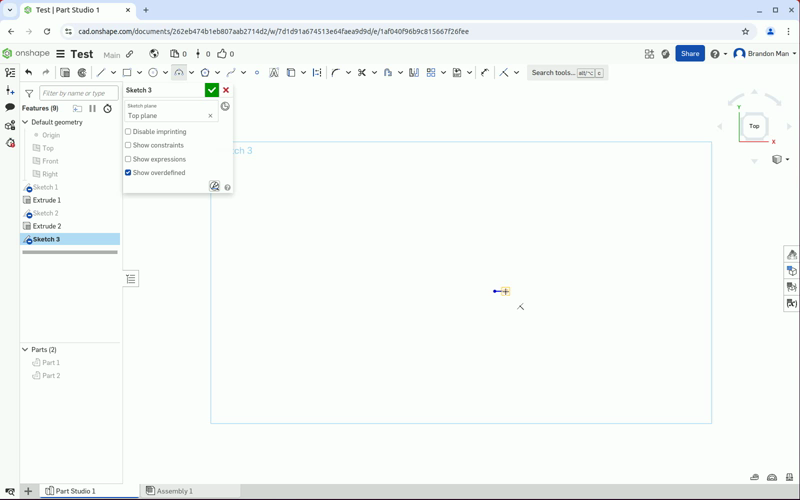
mouse_move(505, 273)
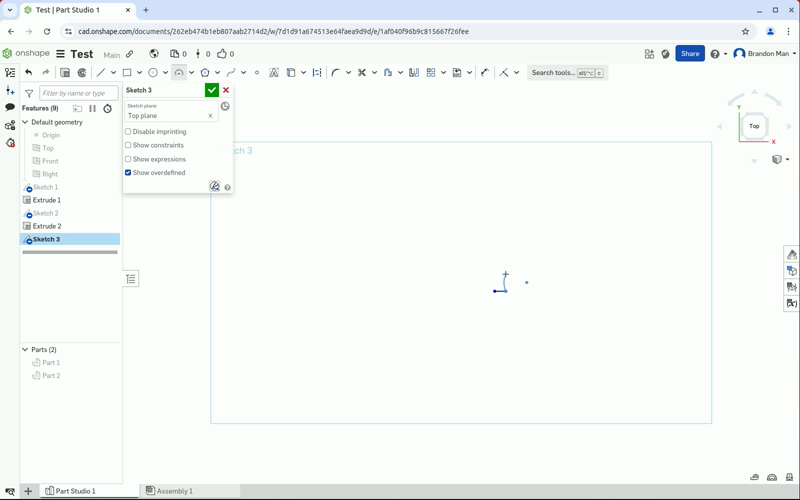
click(505, 273)
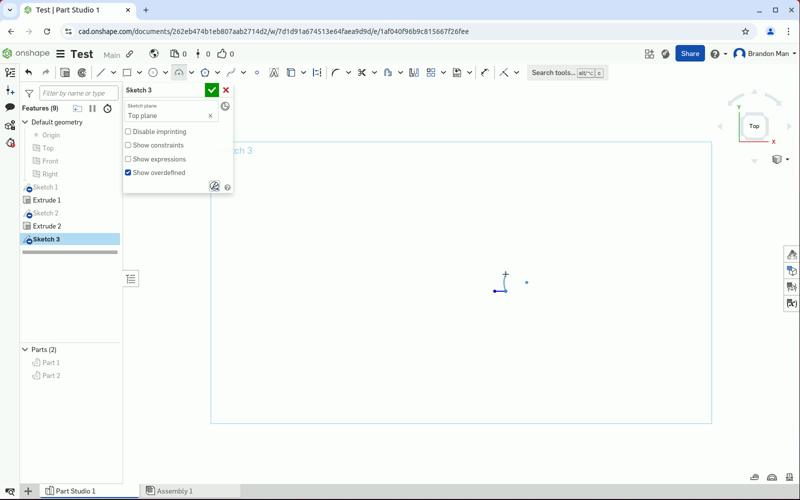
mouse_move(506, 282)
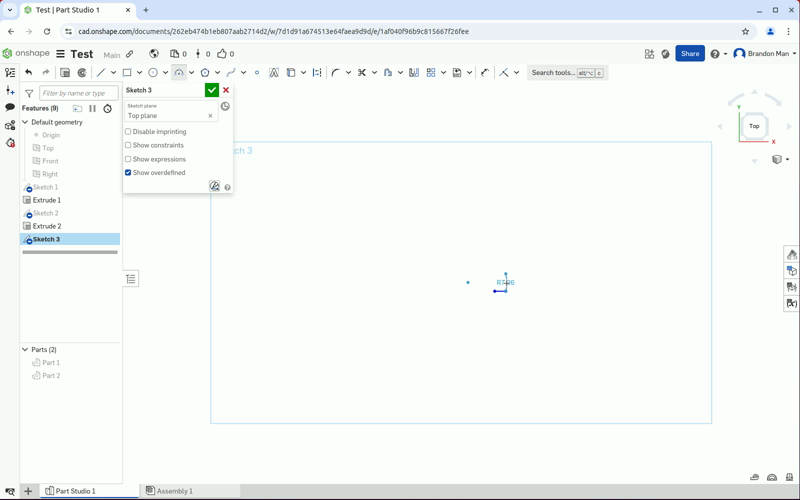
click(506, 282)
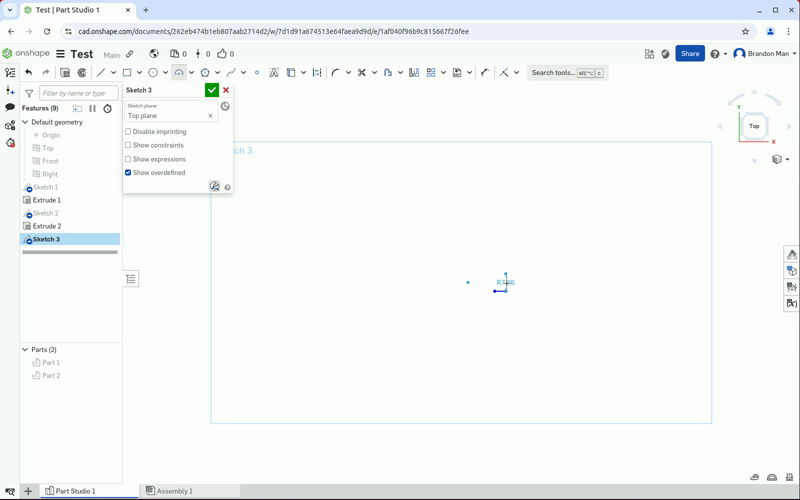
key_up(shift)
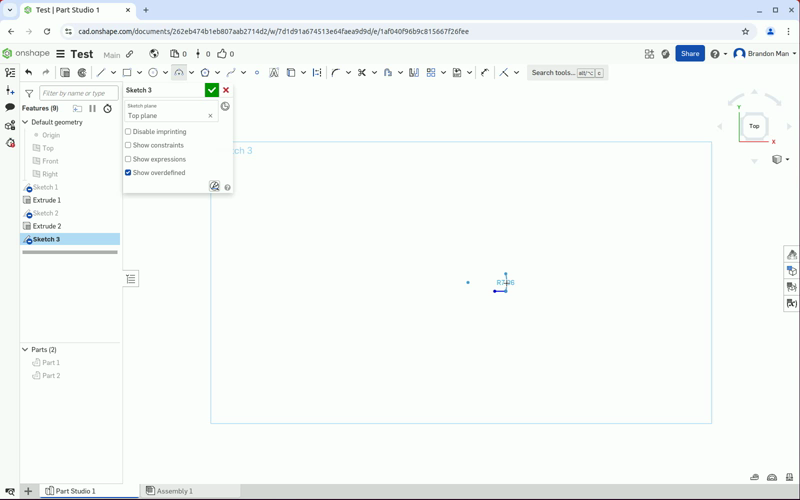
key(esc)
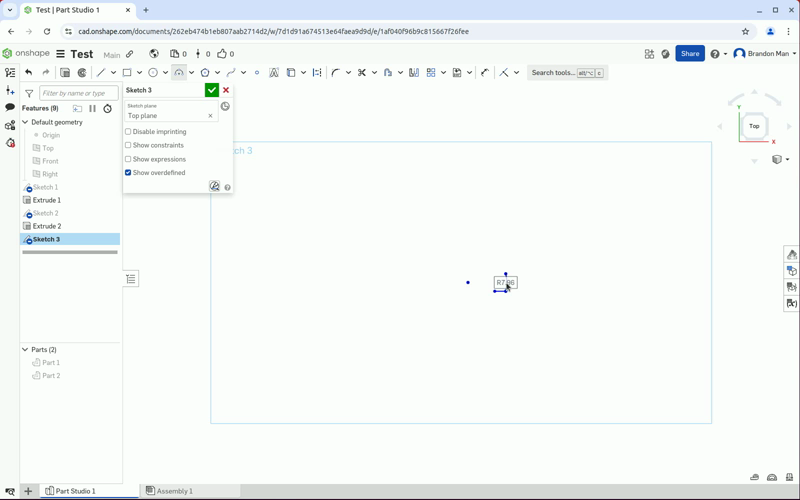
key(l)
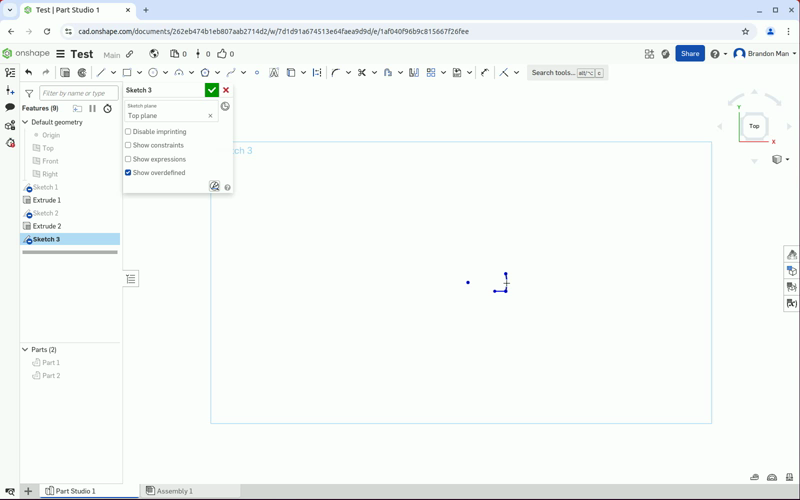
mouse_move(505, 273)
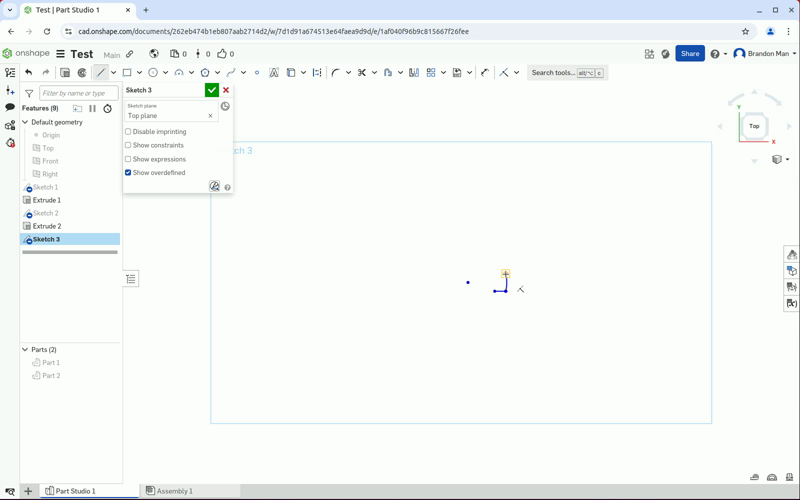
click(505, 273)
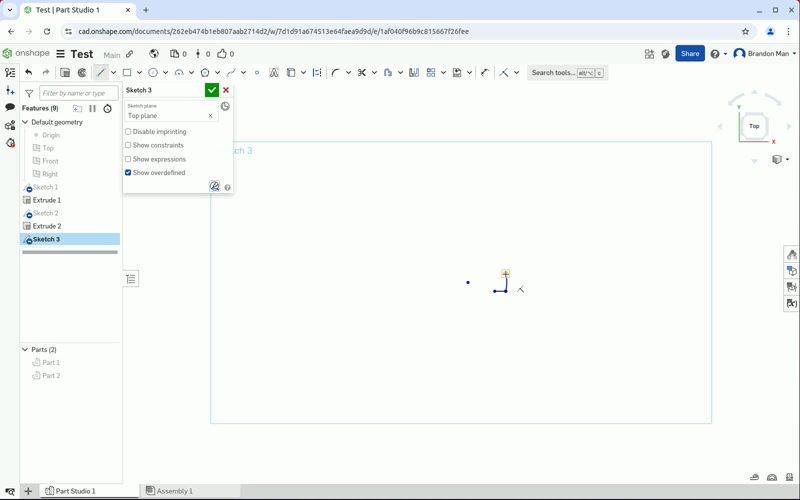
key_down(shift)
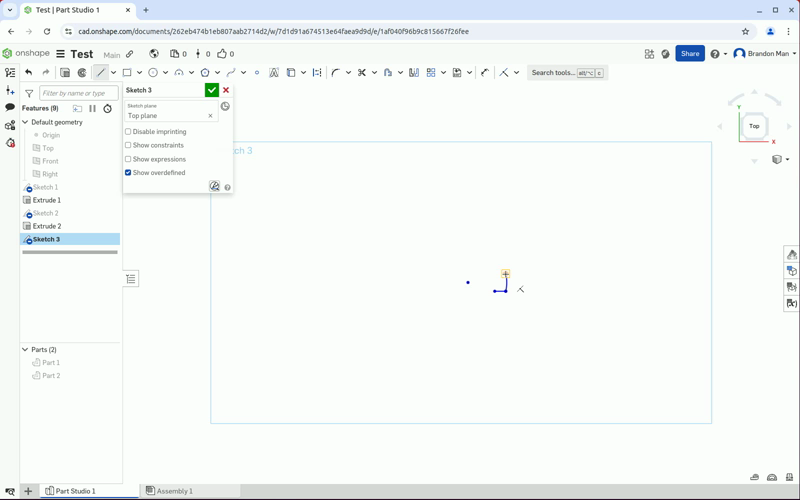
mouse_move(535, 273)
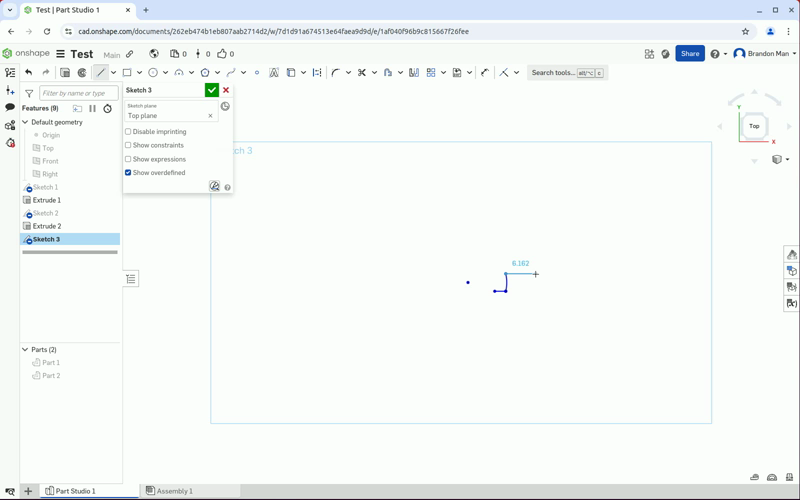
mouse_move(494, 273)
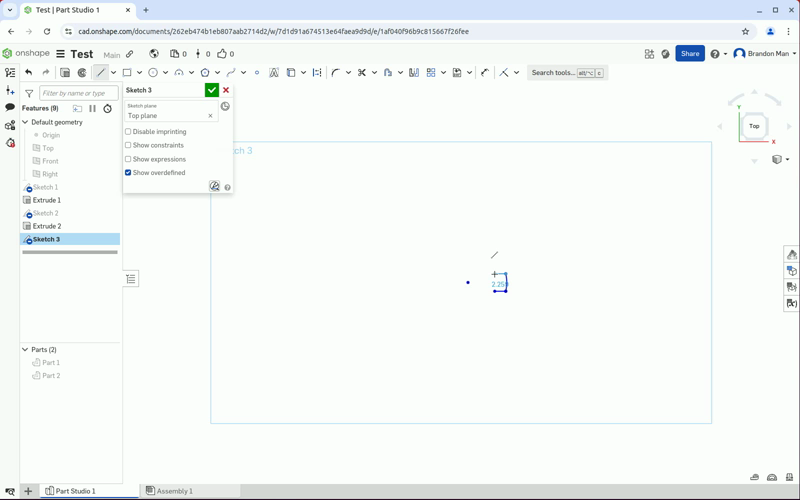
click(494, 273)
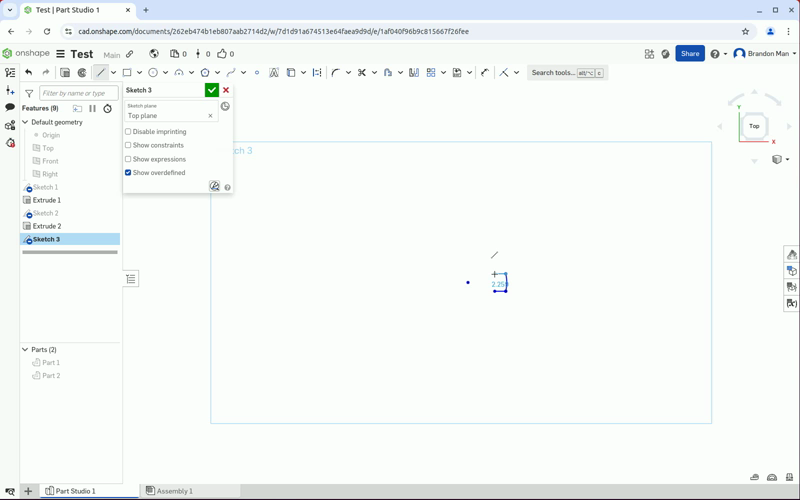
key_up(shift)
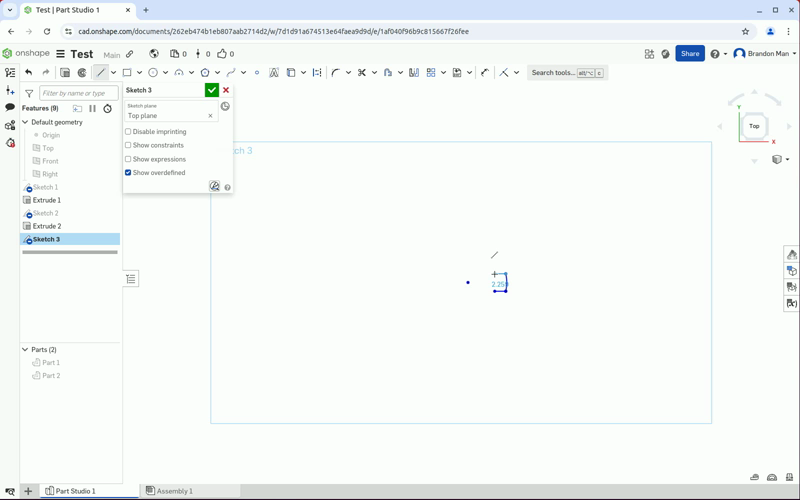
key_down(shift)
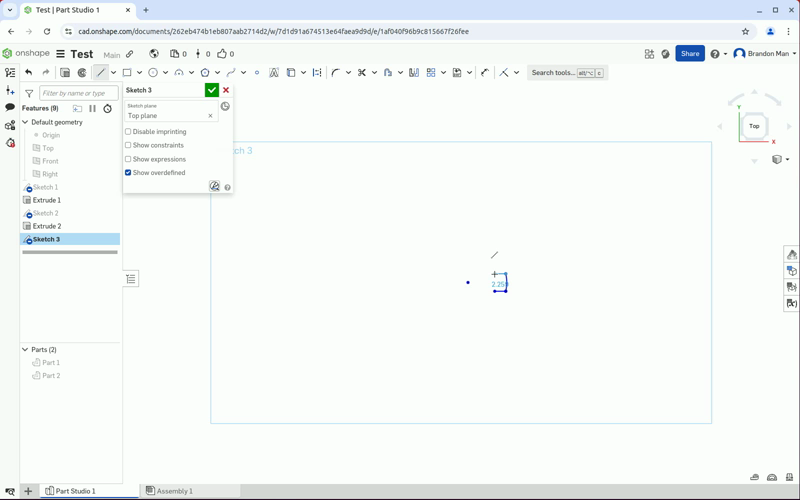
mouse_move(524, 273)
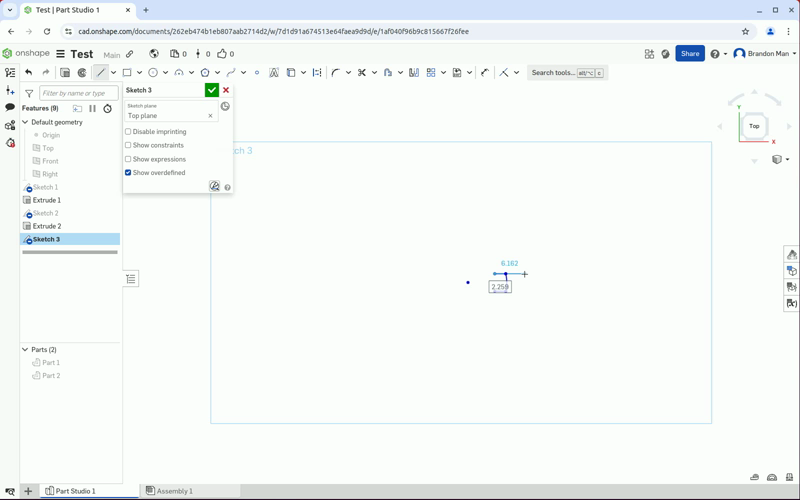
mouse_move(494, 282)
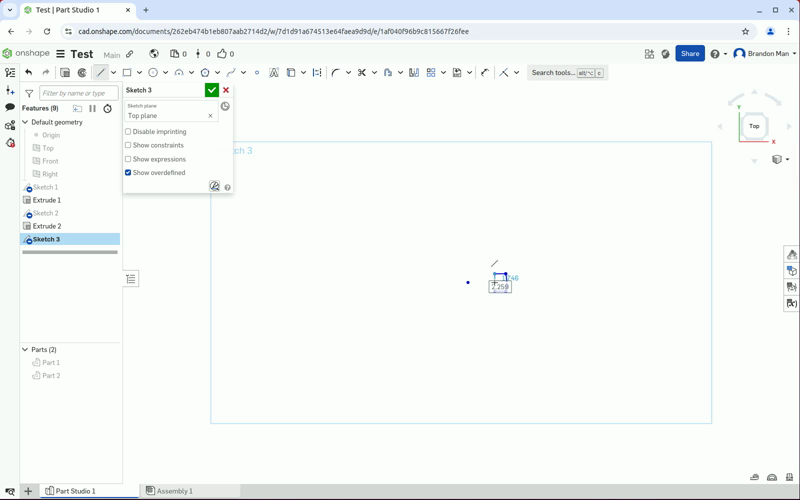
click(494, 282)
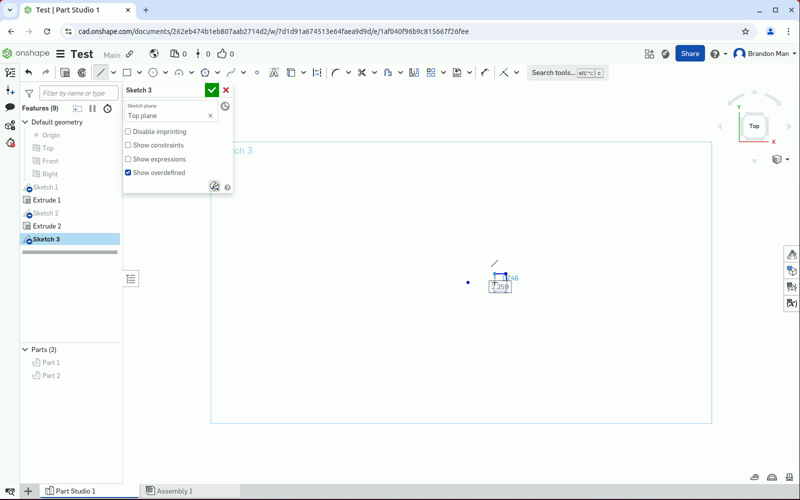
key_up(shift)
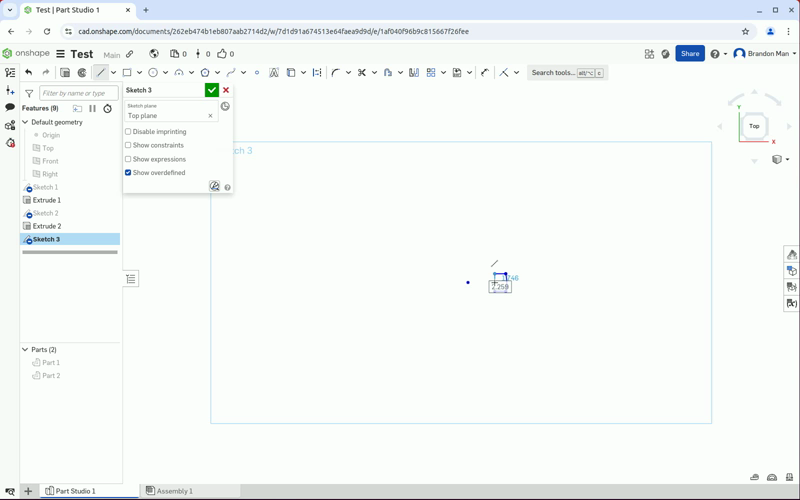
mouse_move(524, 282)
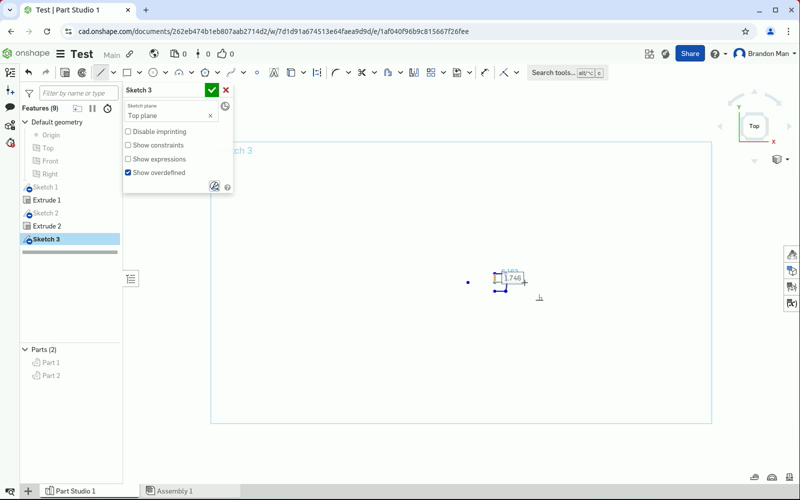
key_down(shift)
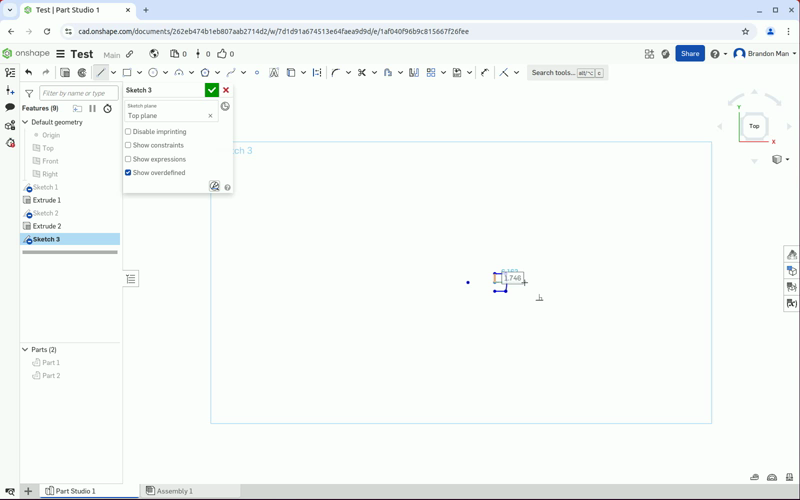
mouse_move(494, 291)
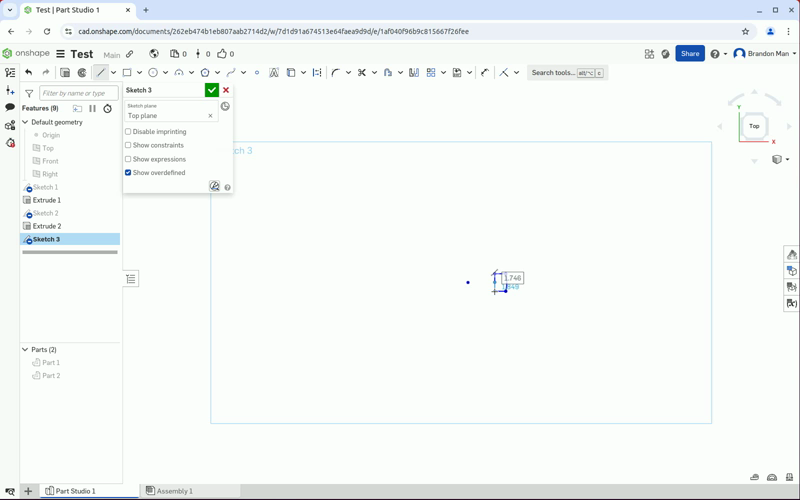
key_up(shift)
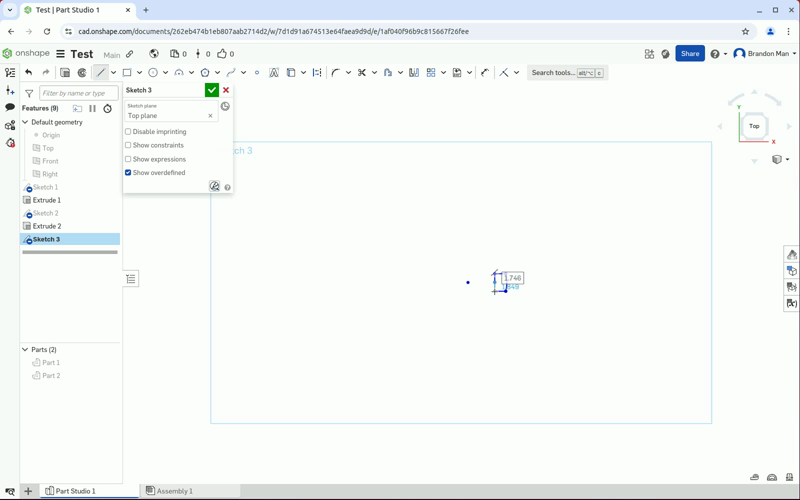
click(494, 291)
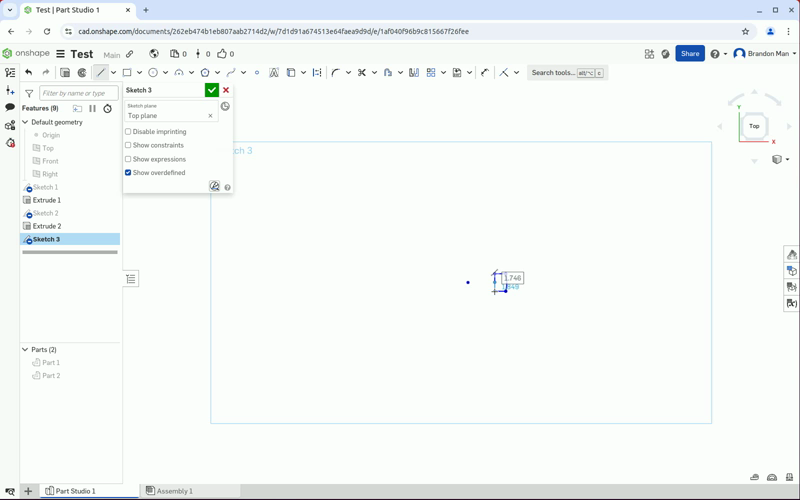
key(esc)
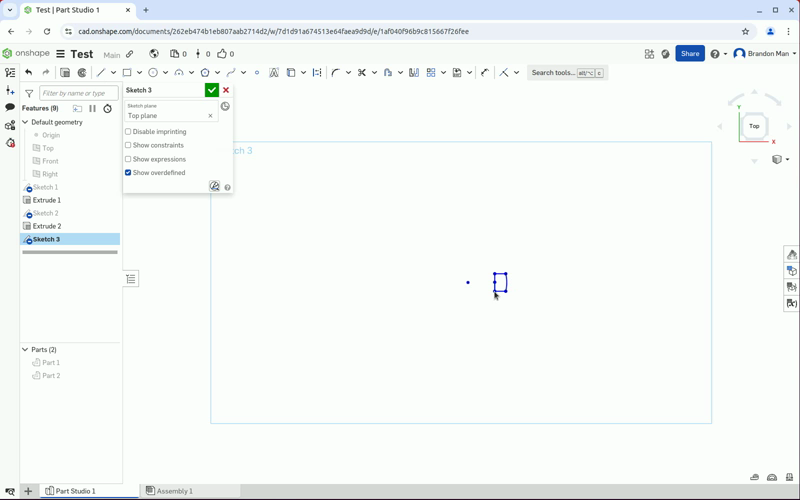
mouse_move(503, 282)
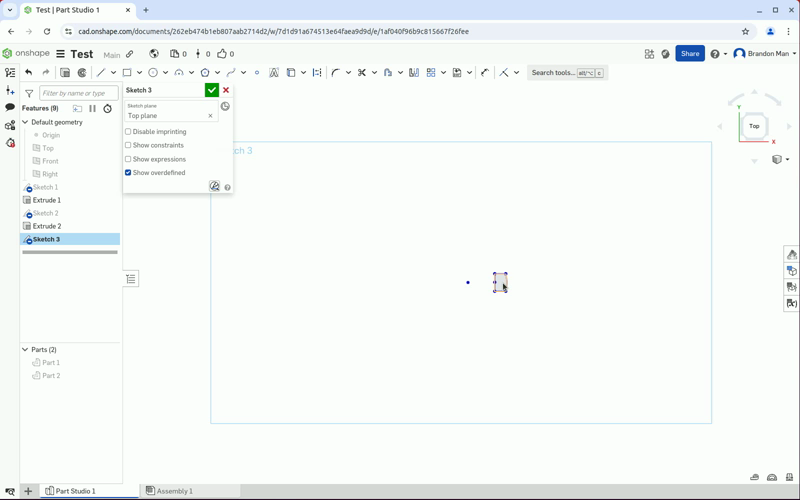
scroll(6)
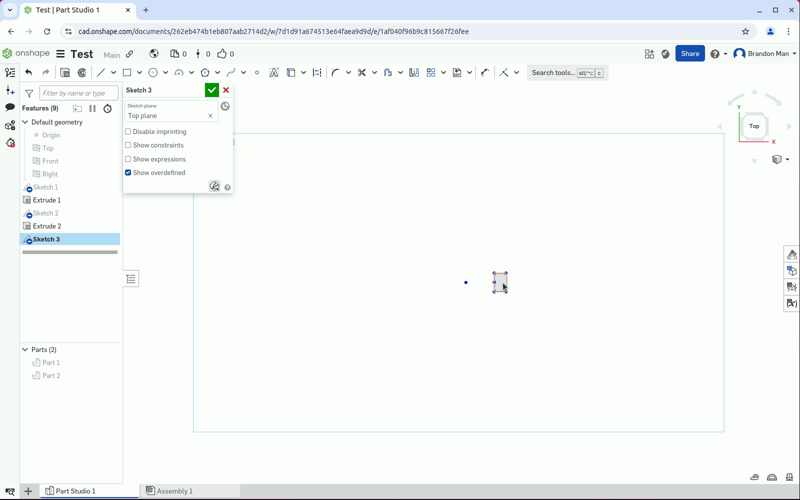
scroll(6)
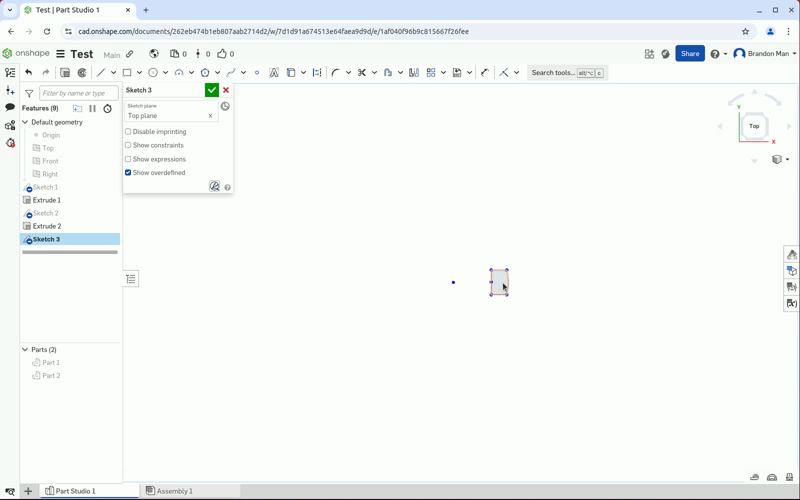
scroll(6)
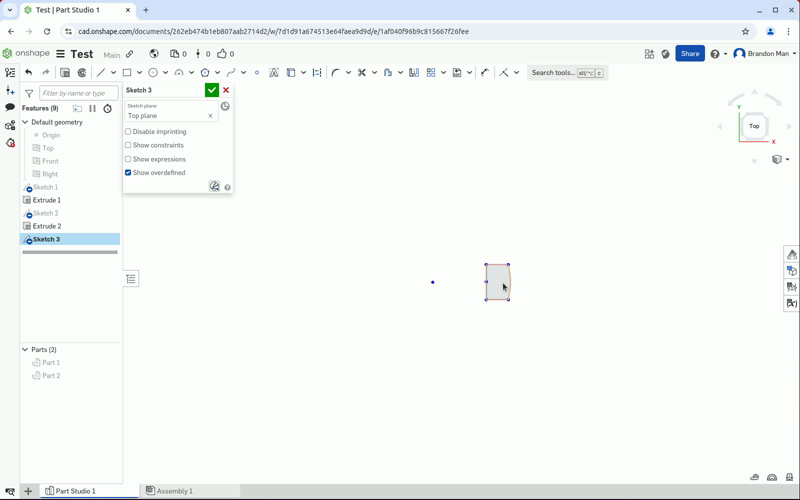
scroll(6)
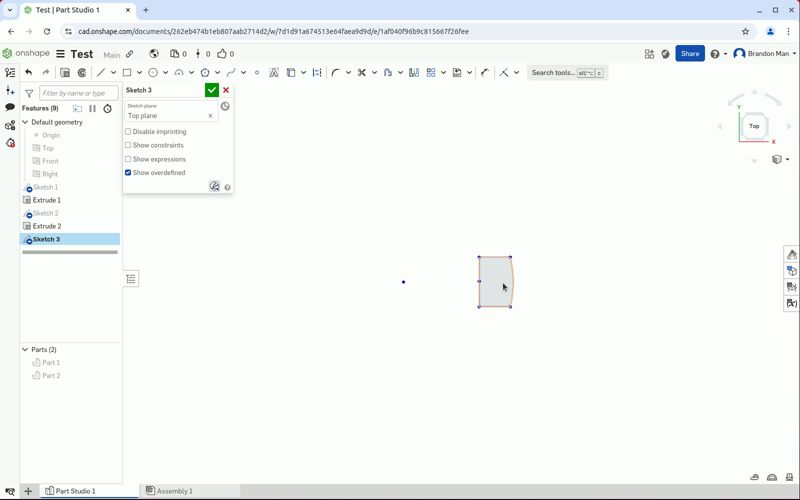
scroll(6)
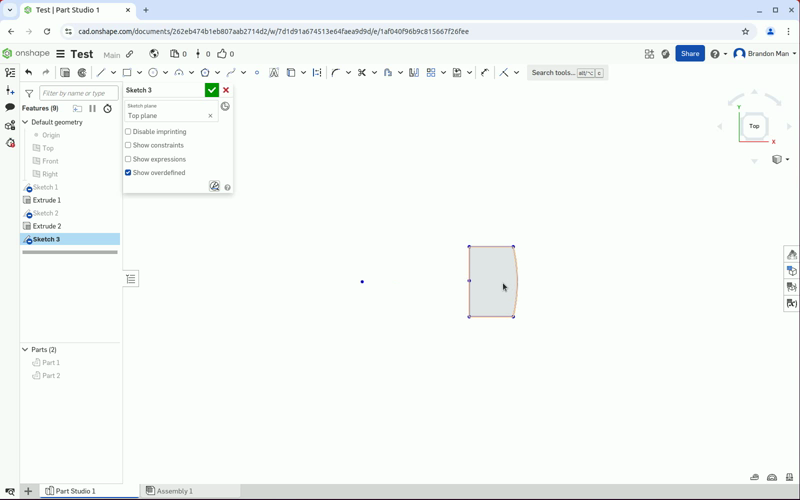
scroll(6)
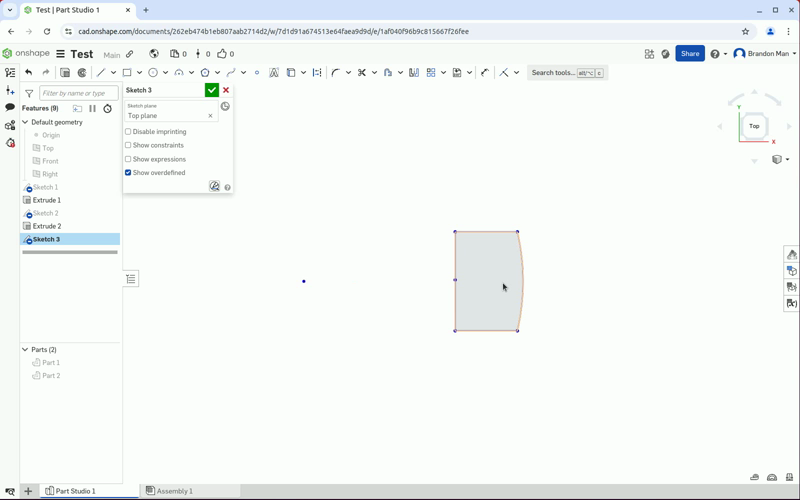
scroll(6)
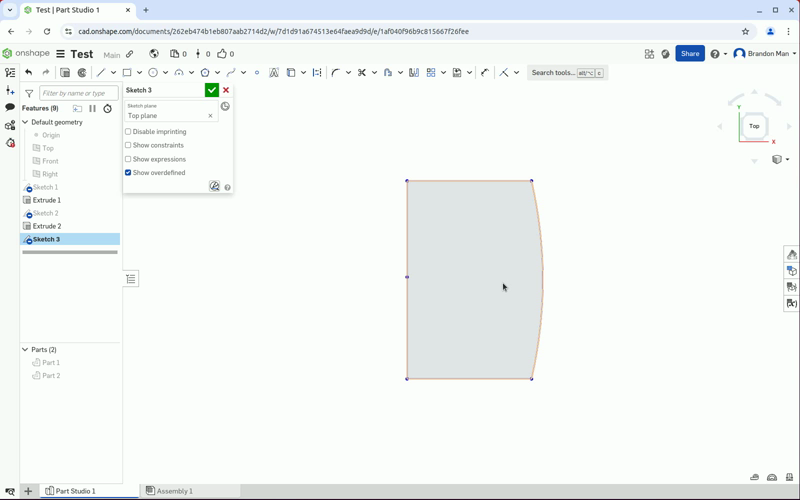
click(503, 282)
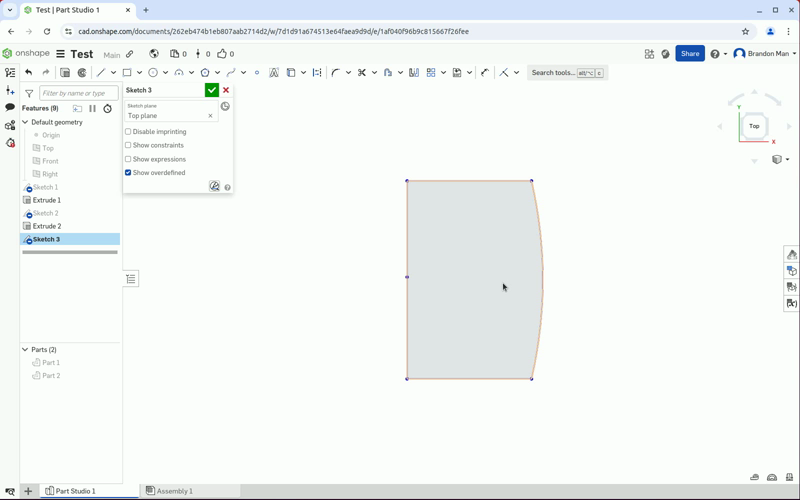
scroll(-6)
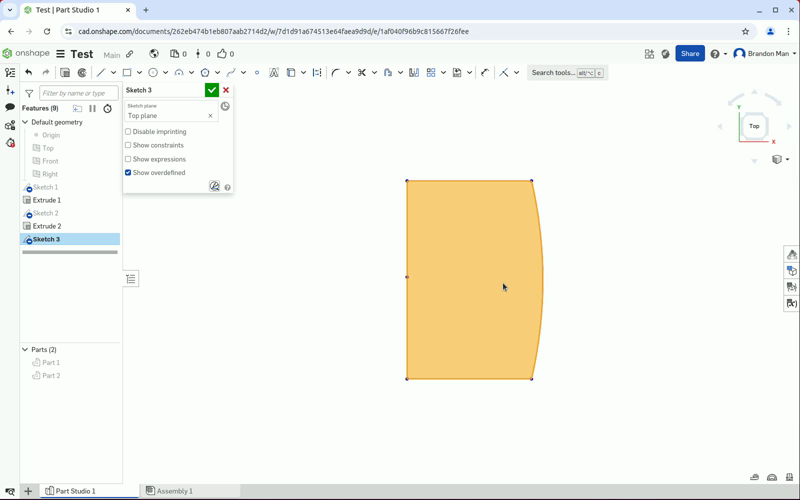
scroll(-6)
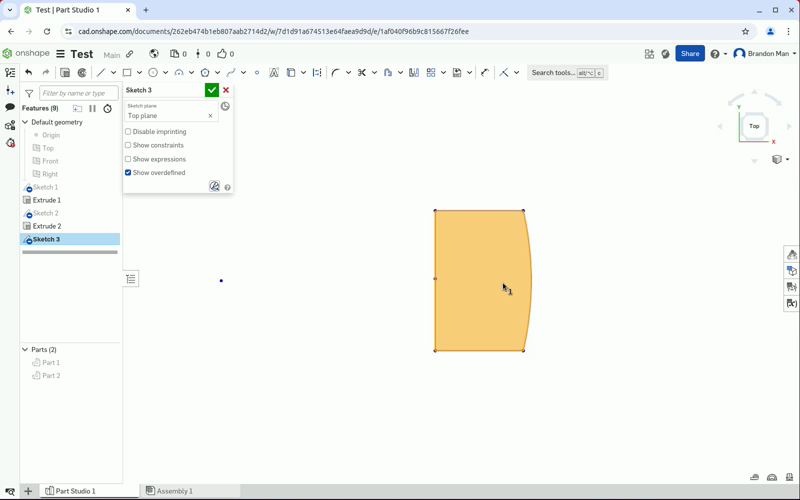
scroll(-6)
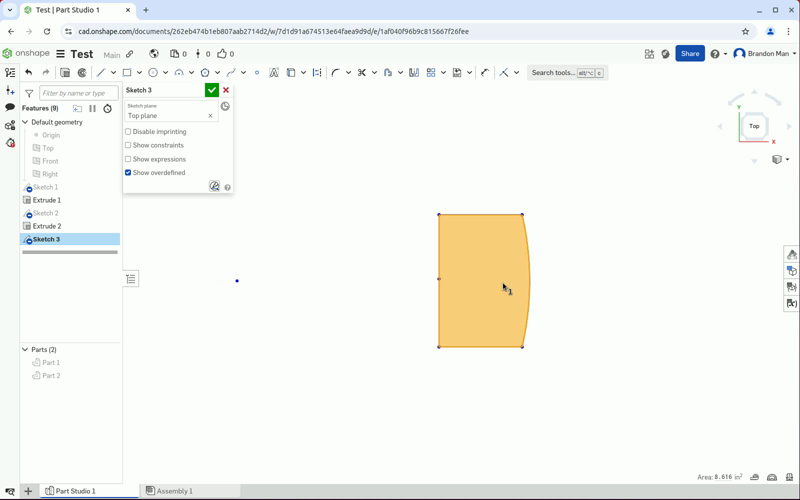
scroll(-6)
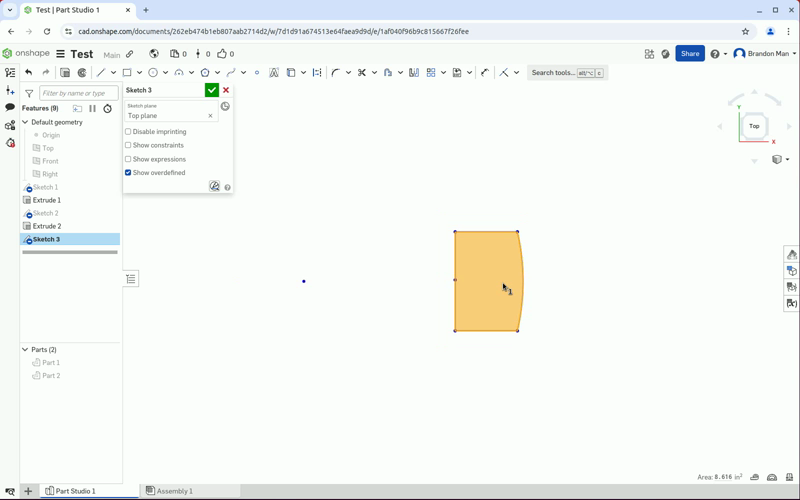
scroll(-6)
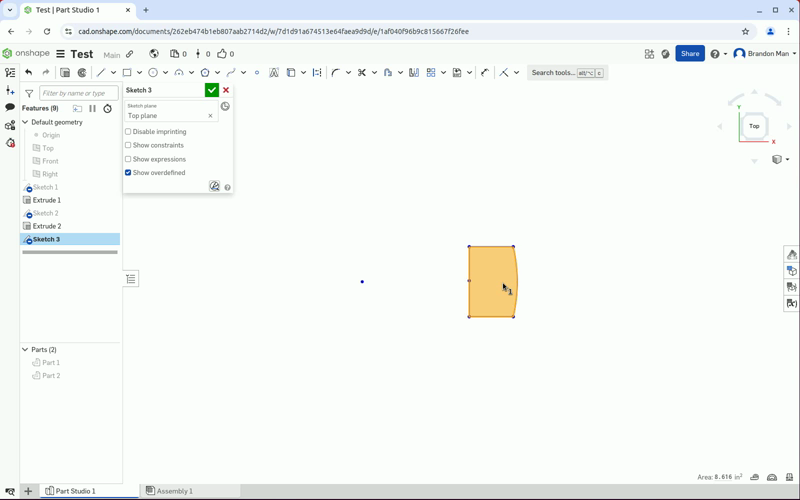
scroll(-6)
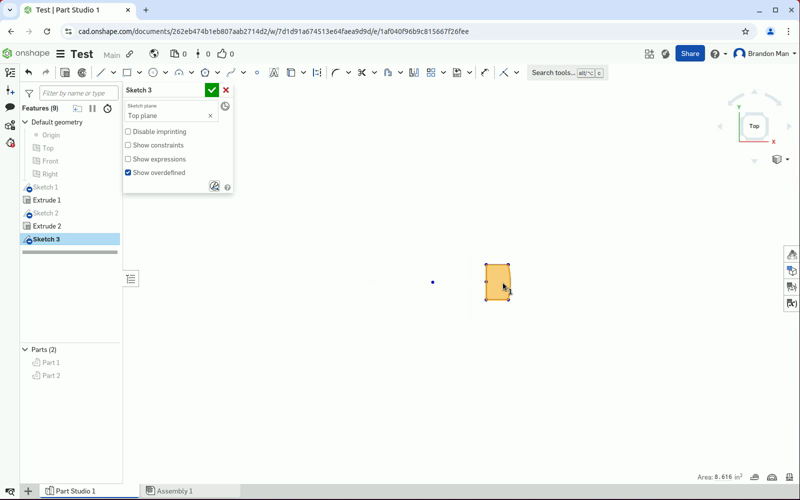
scroll(-6)
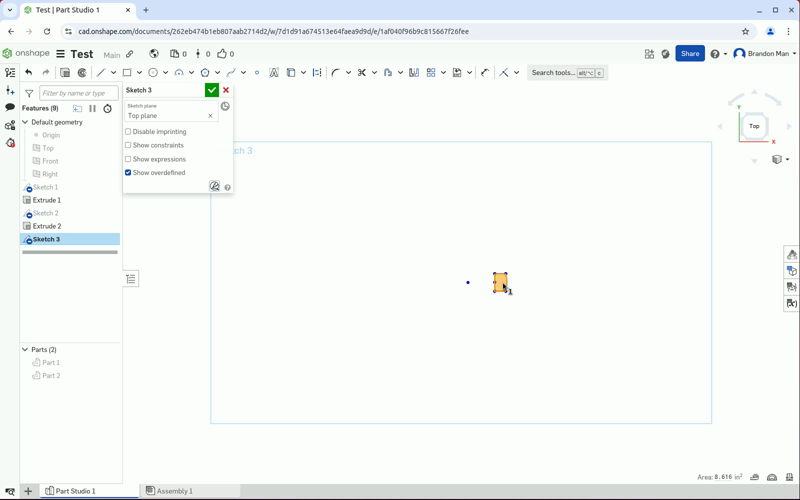
mouse_move(73, 352)
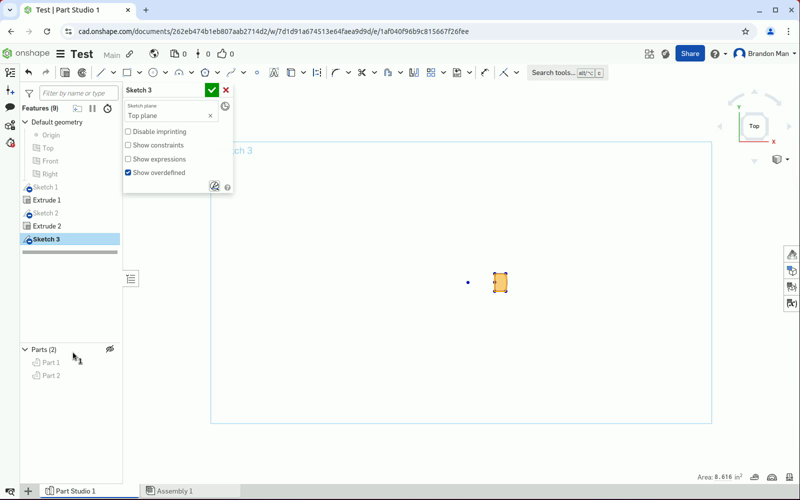
key(shift+y)
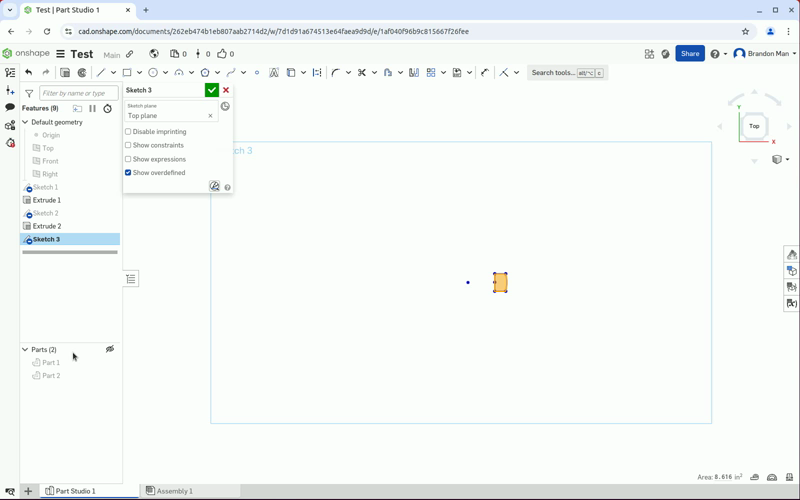
key(shift+e)
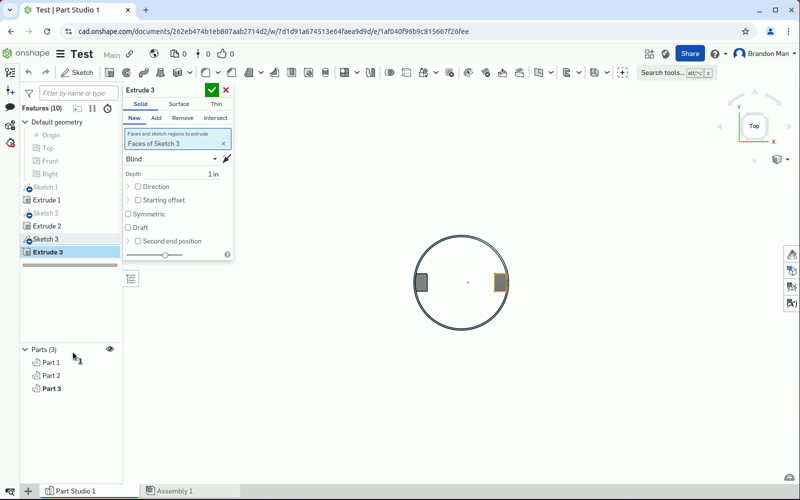
mouse_move(143, 106)
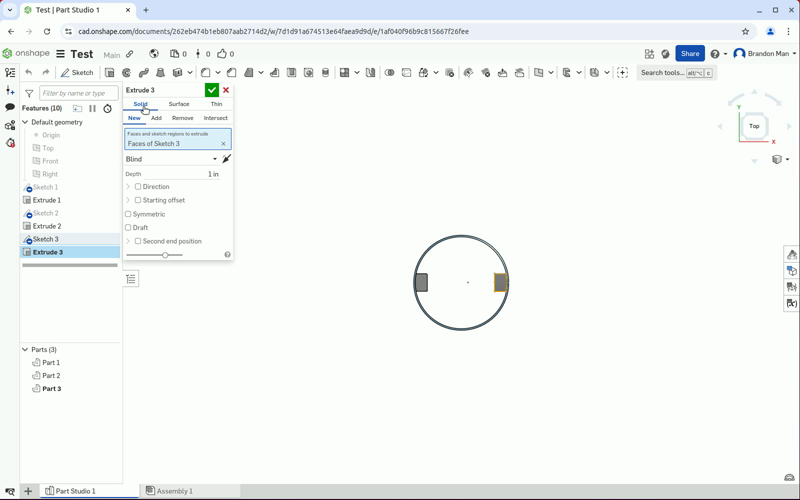
click(143, 106)
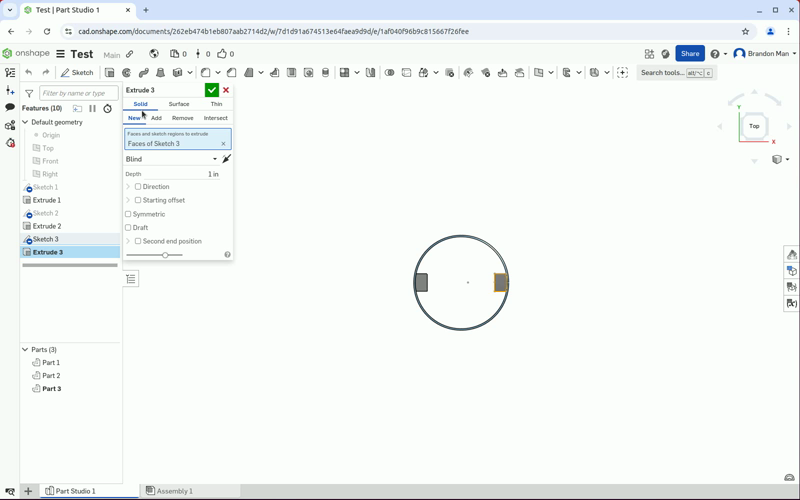
mouse_move(137, 120)
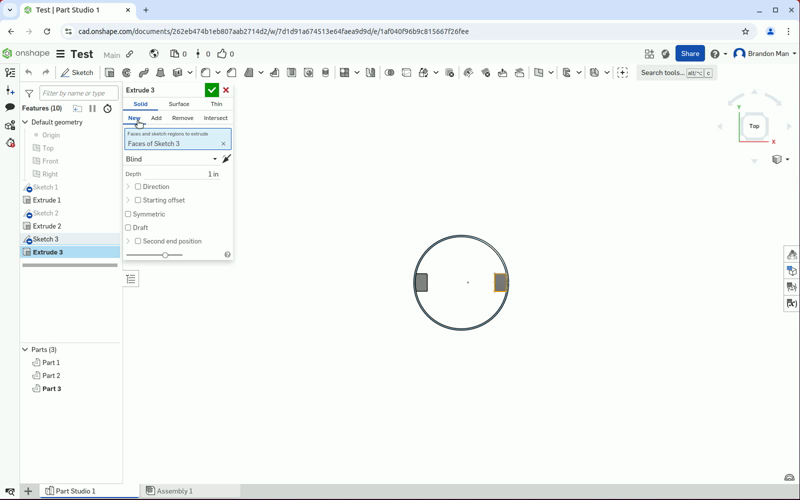
click(137, 120)
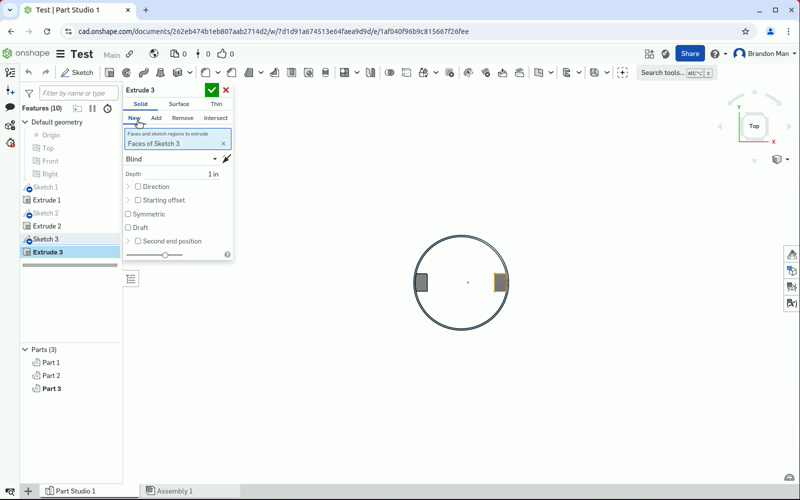
key(tab, 4)
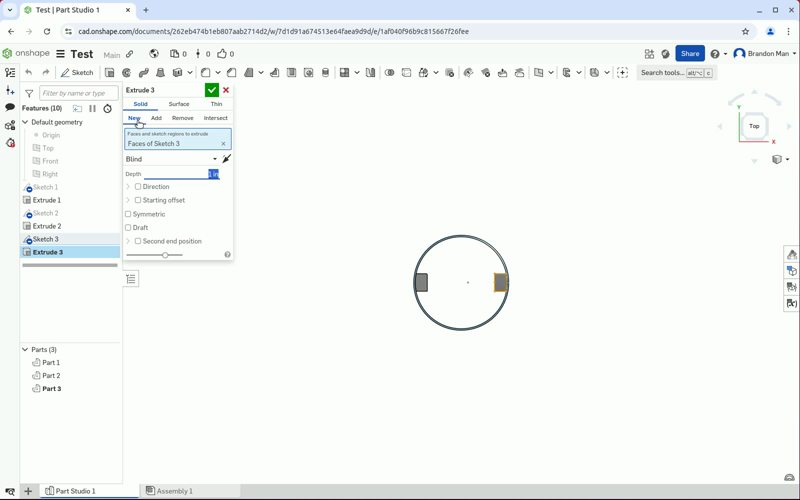
text(15.646)
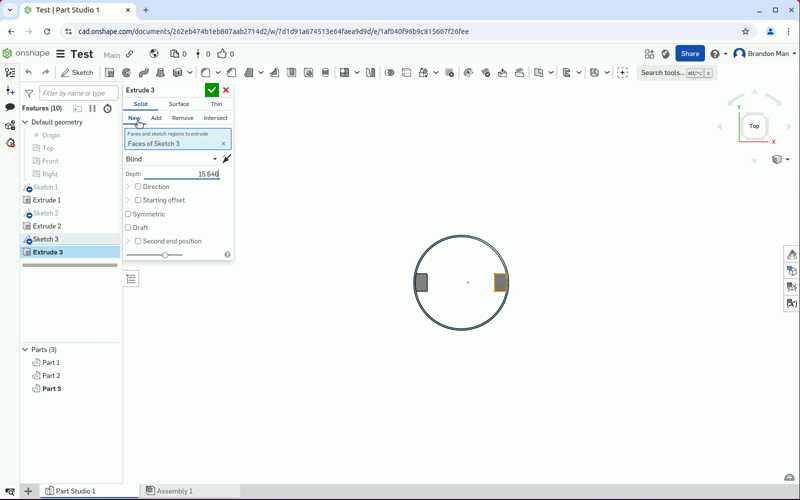
key(enter)
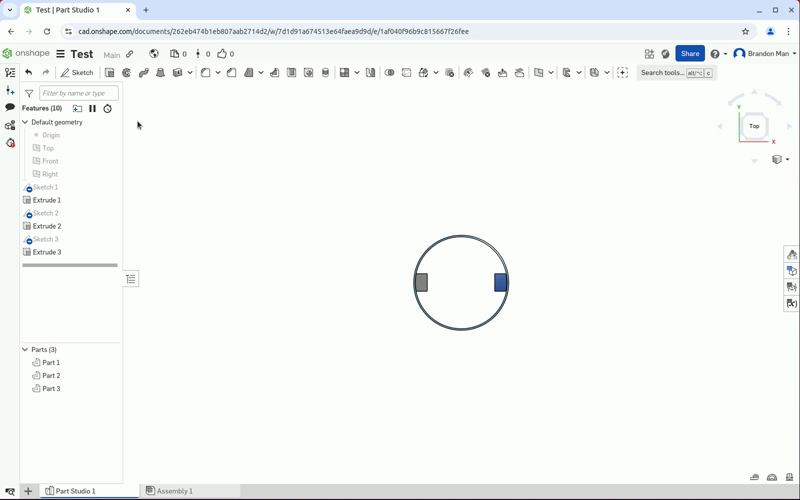
key(shift+h)
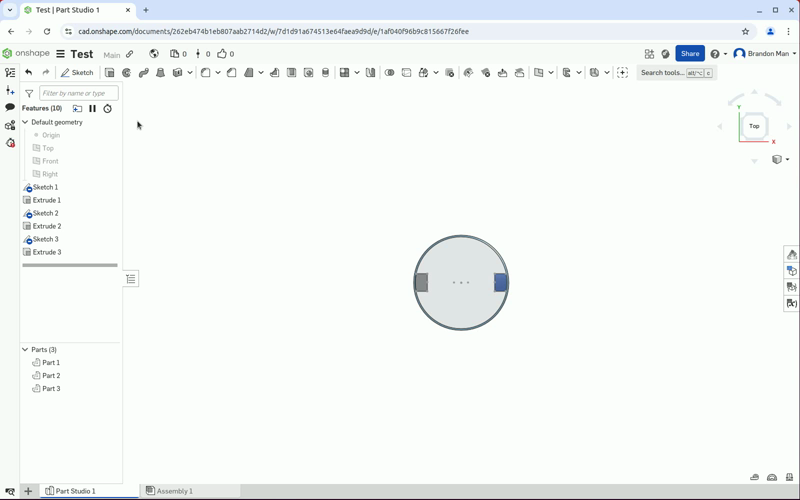
key(shift+h)
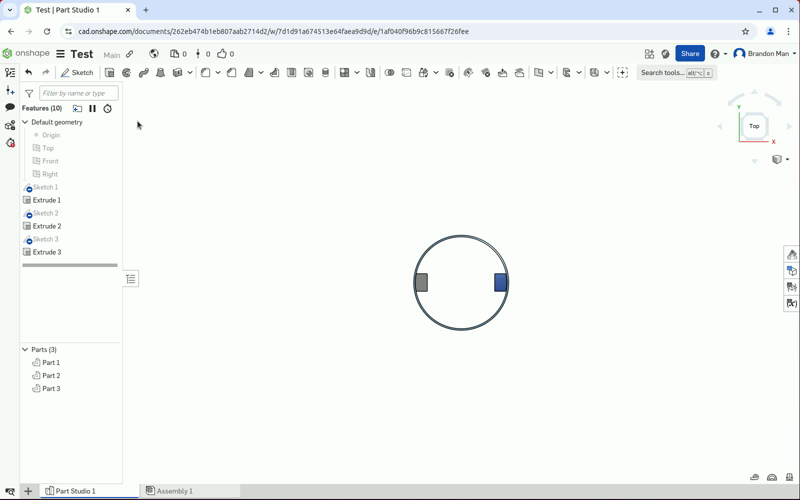
mouse_move(73, 189)
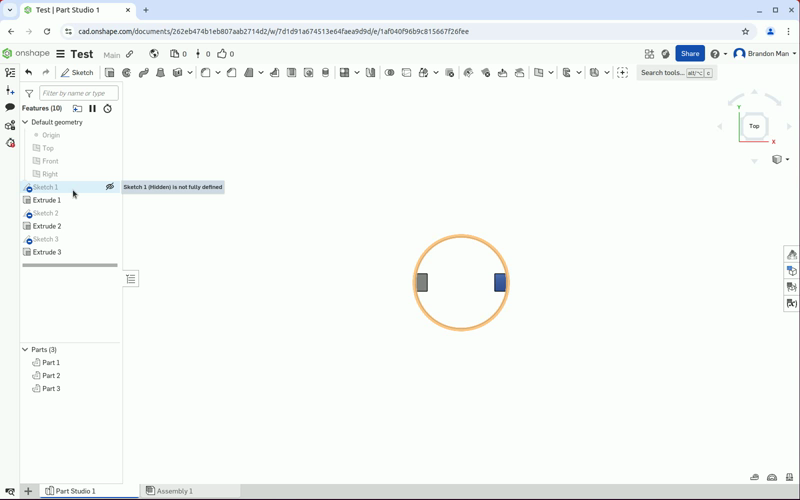
click(73, 189)
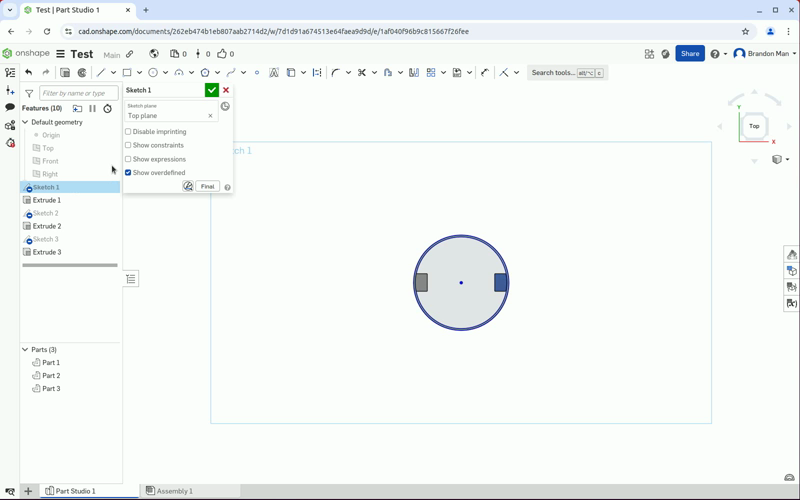
mouse_move(229, 92)
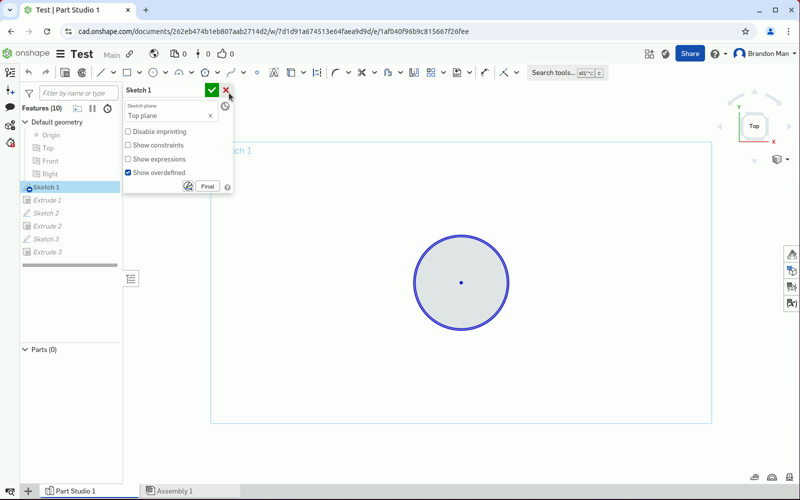
click(229, 92)
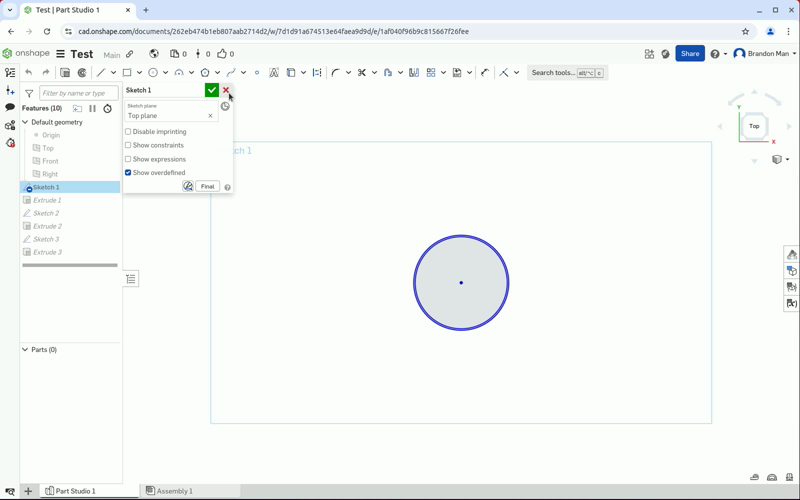
key(shift+s)
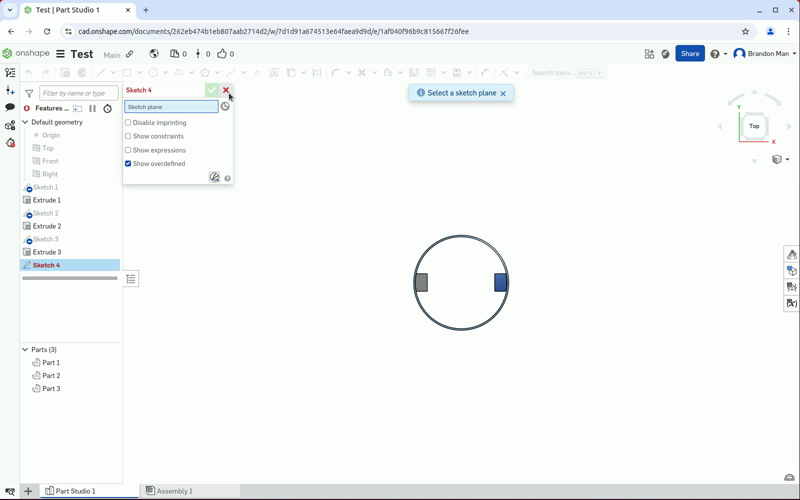
mouse_move(73, 150)
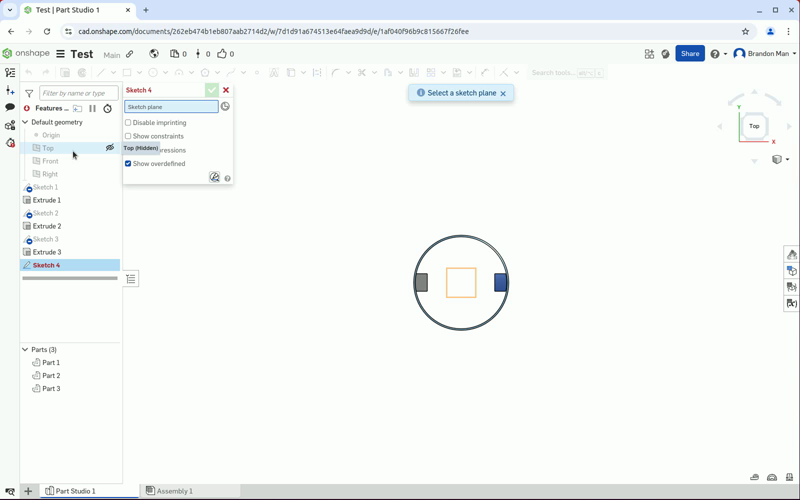
click(73, 150)
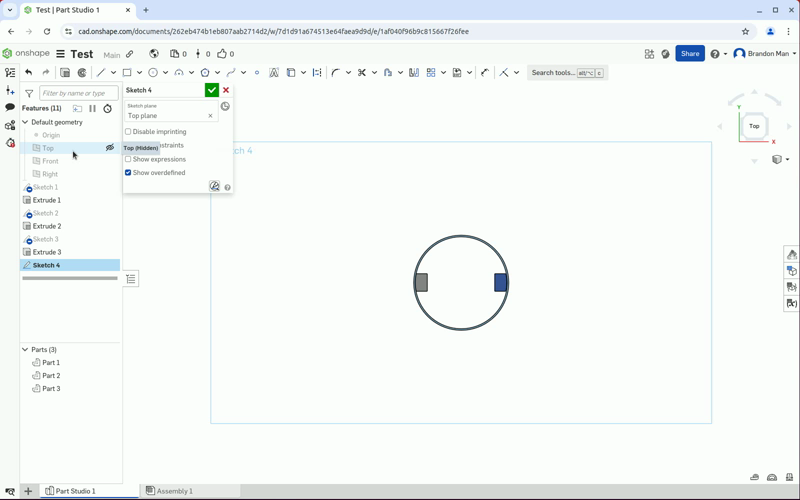
mouse_move(73, 352)
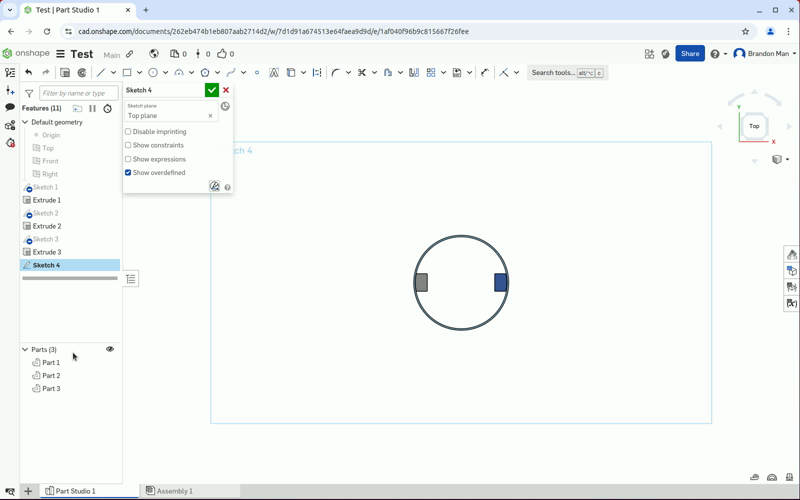
key(y)
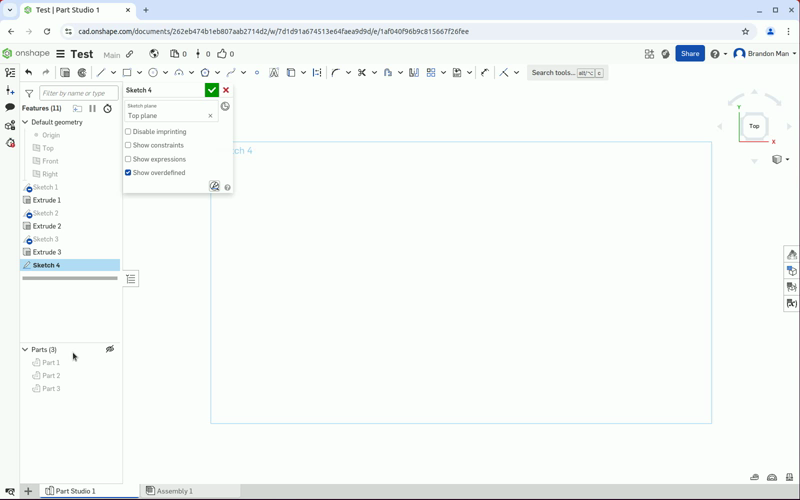
key(a)
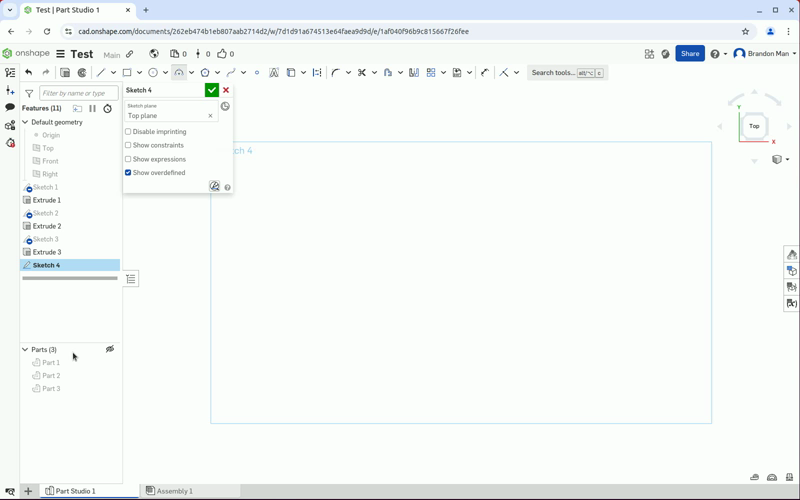
key_down(shift)
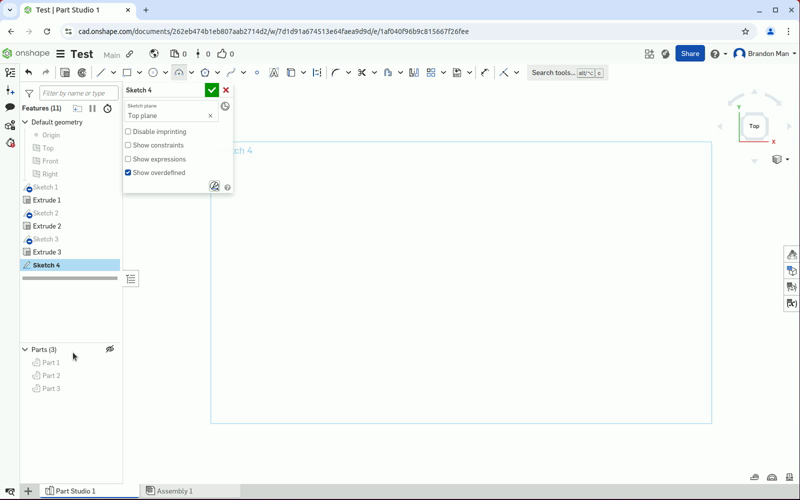
mouse_move(417, 292)
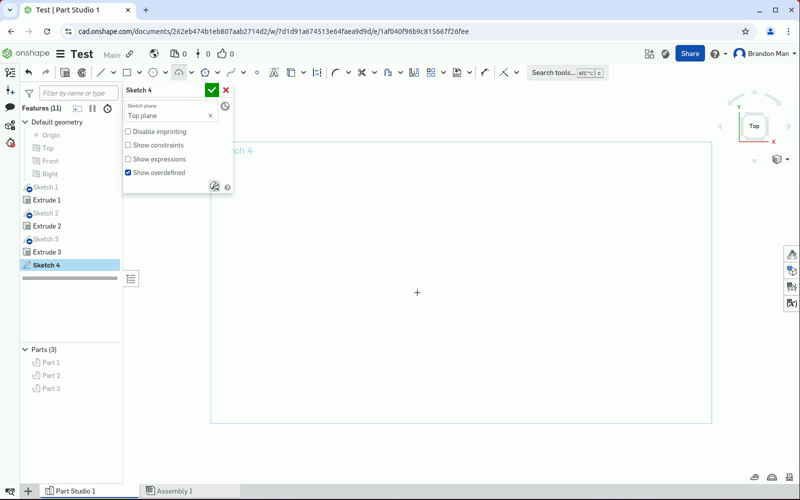
click(417, 292)
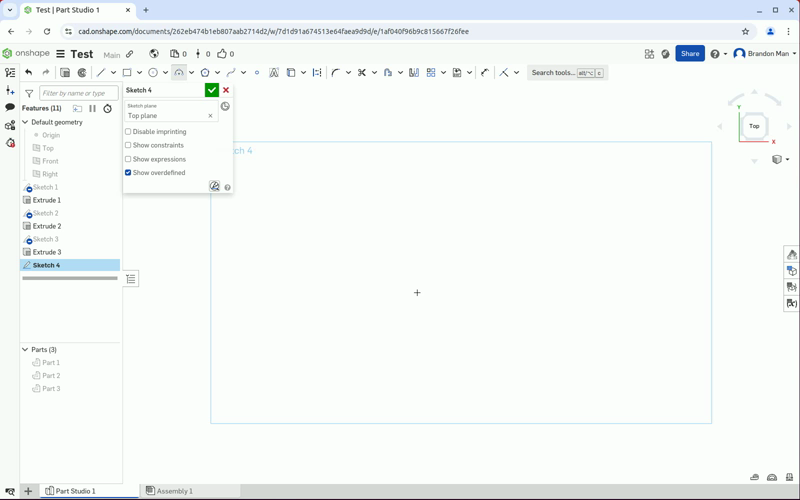
key_up(shift)
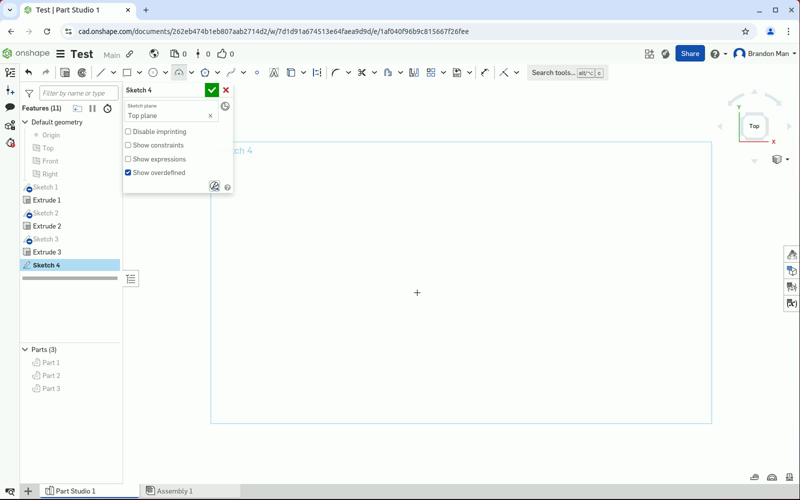
key_down(shift)
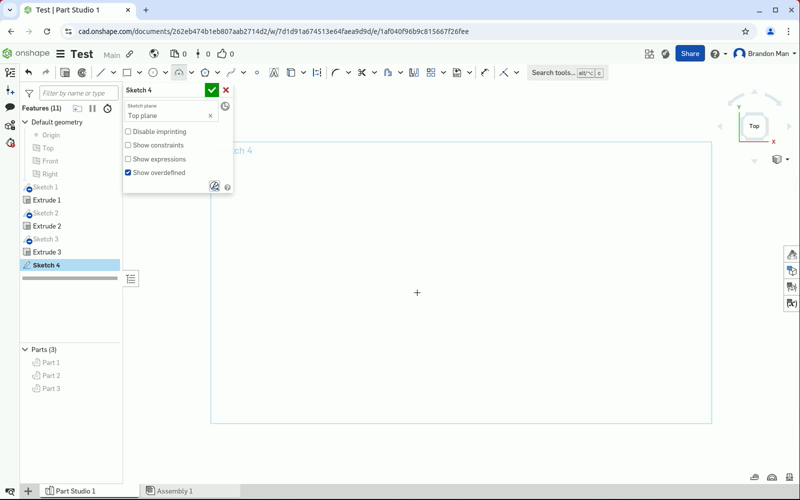
mouse_move(503, 292)
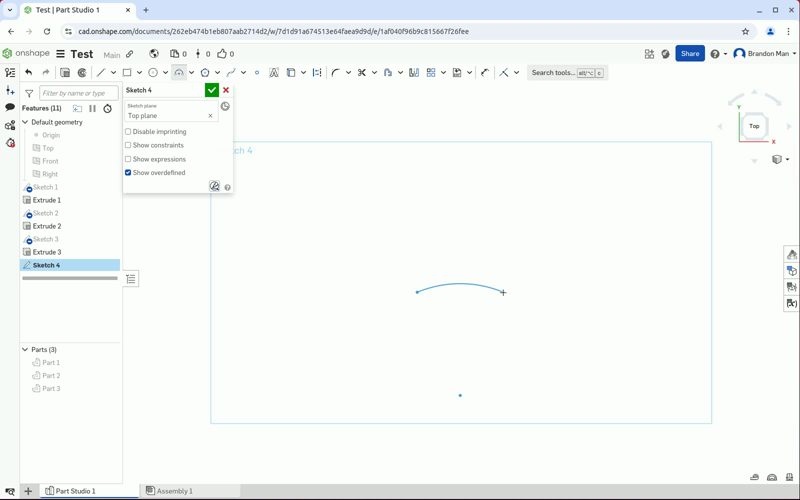
click(503, 292)
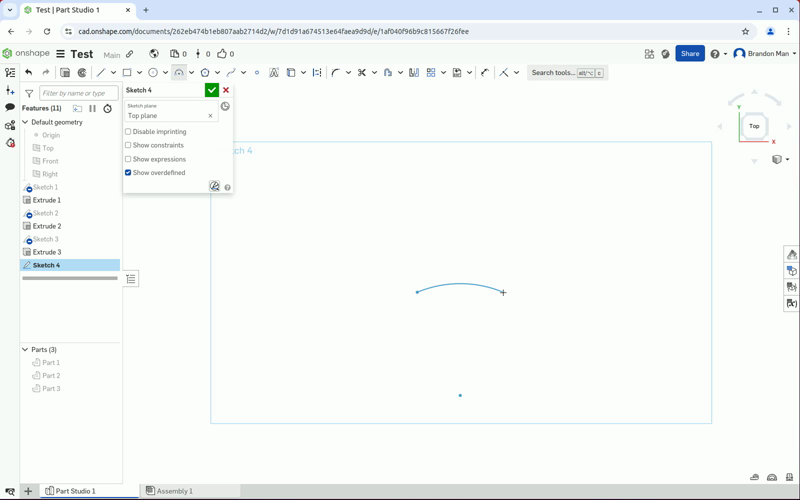
mouse_move(460, 326)
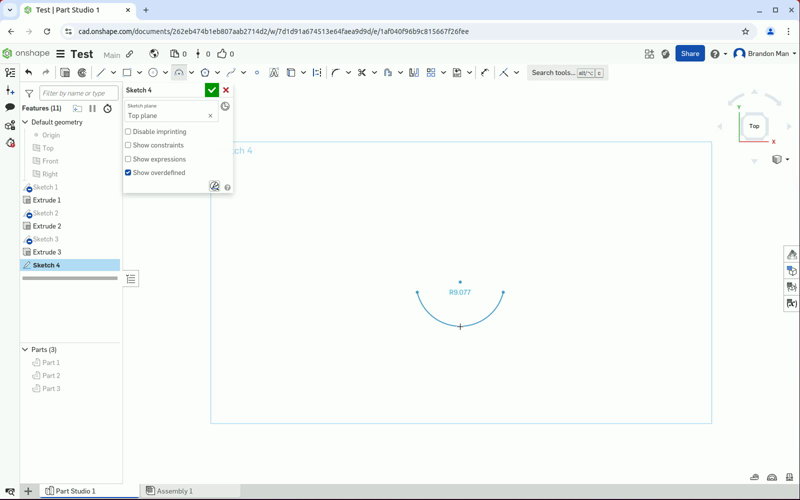
click(460, 326)
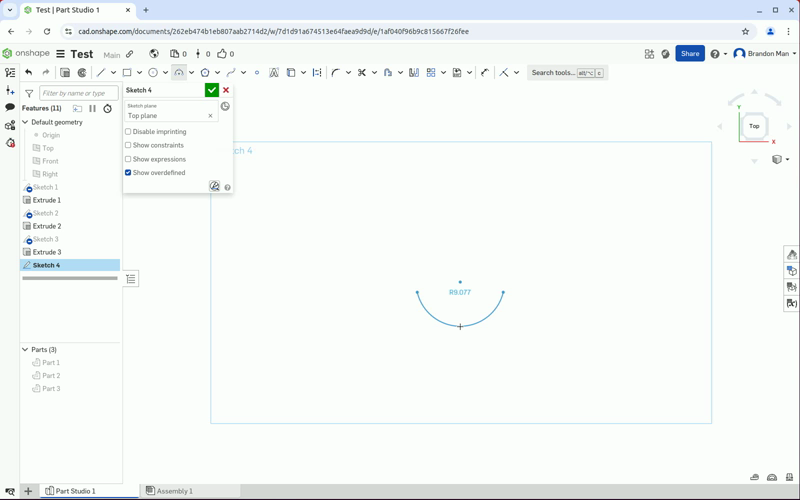
key_up(shift)
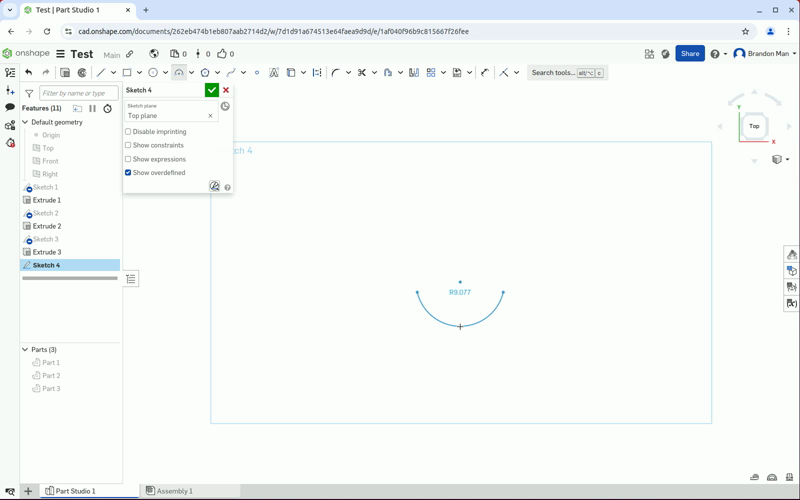
key(esc)
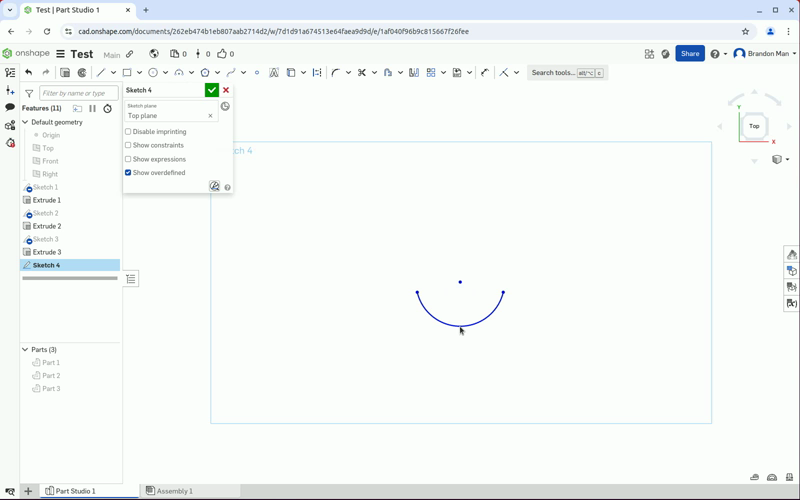
key(l)
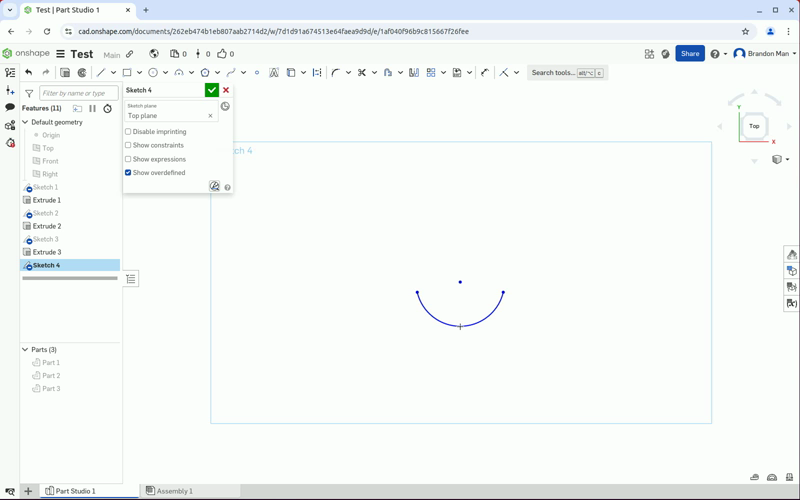
mouse_move(503, 292)
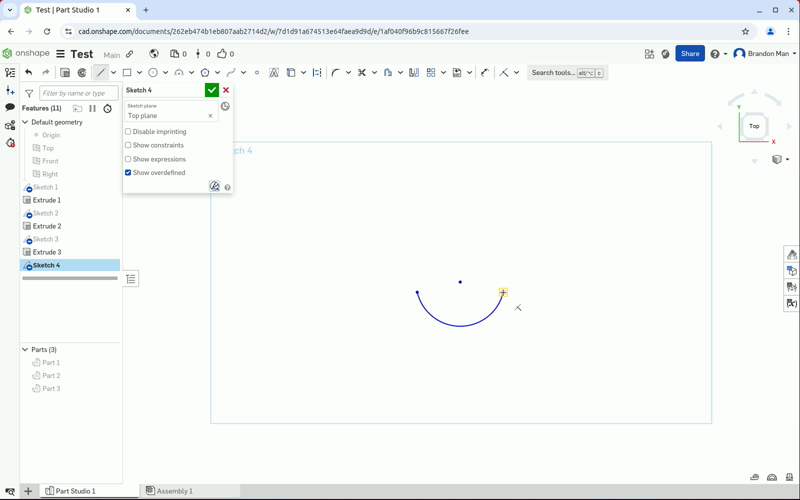
click(503, 292)
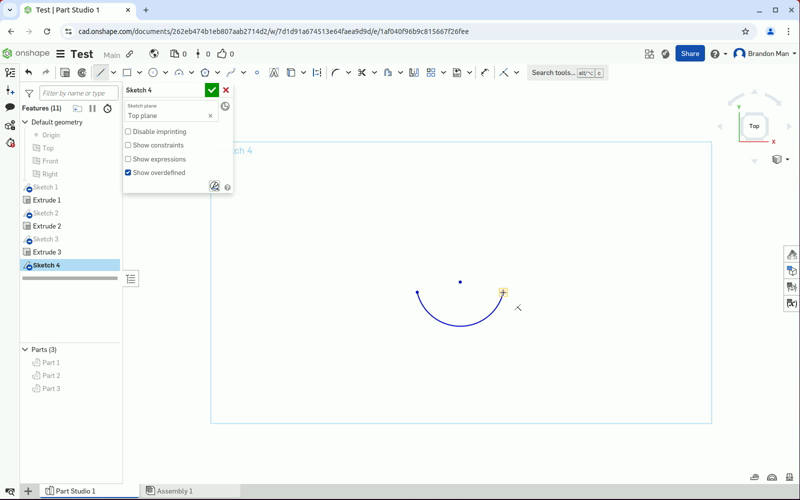
key_down(shift)
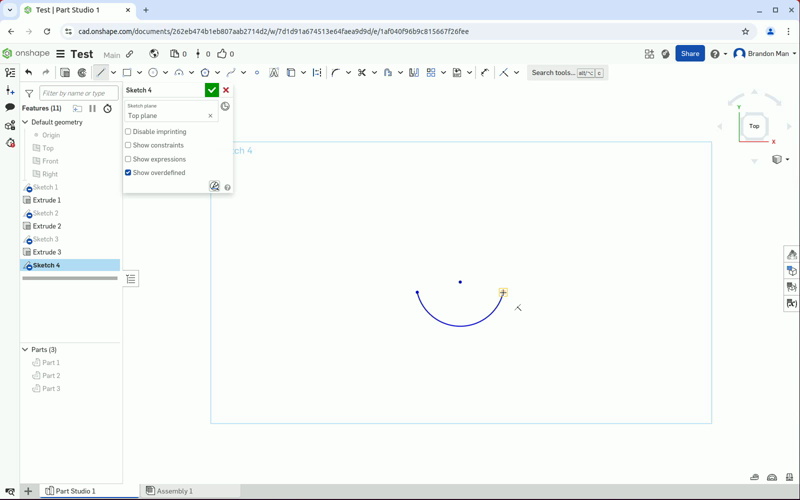
mouse_move(533, 292)
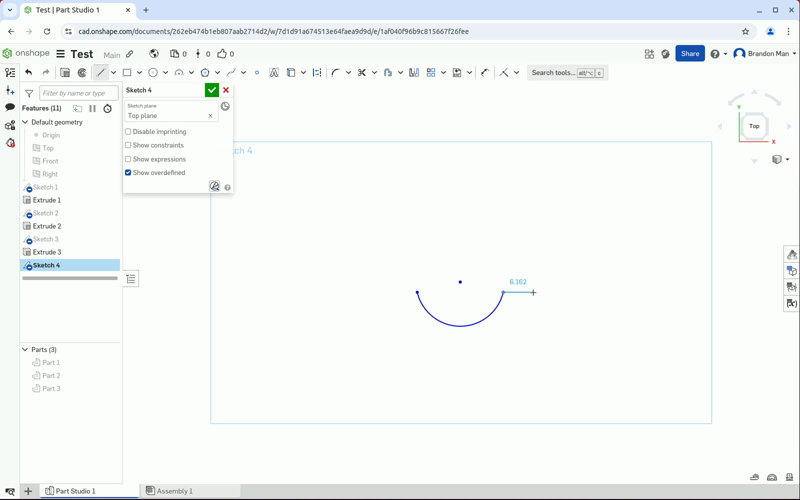
mouse_move(487, 292)
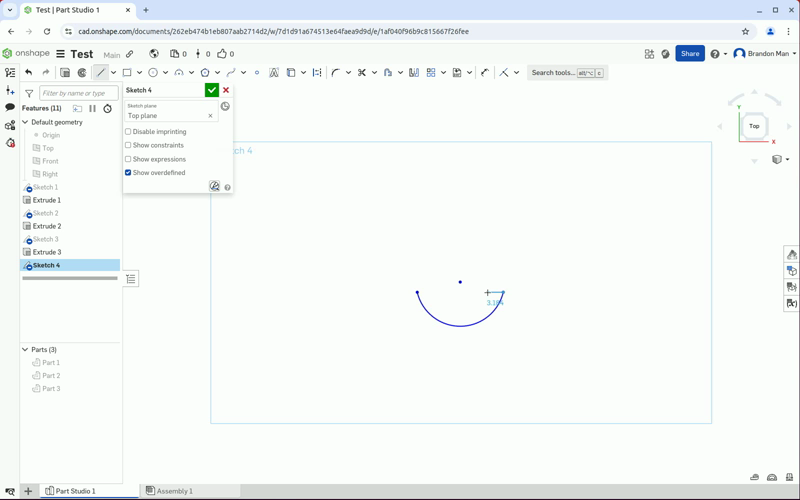
click(487, 292)
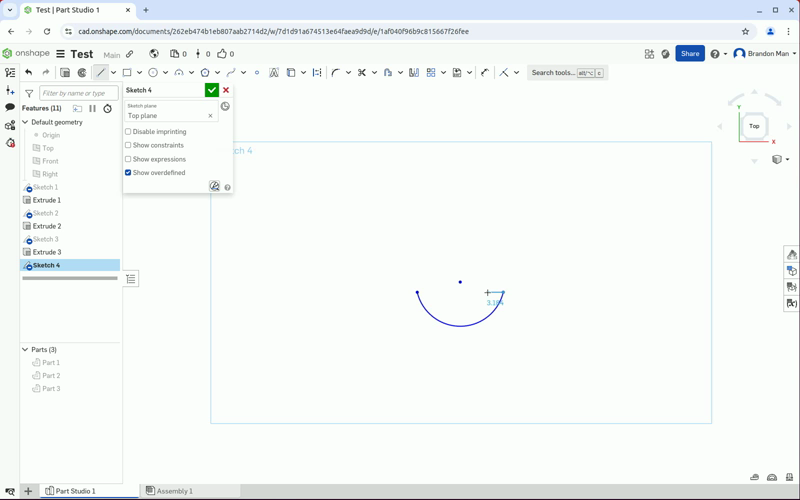
key_up(shift)
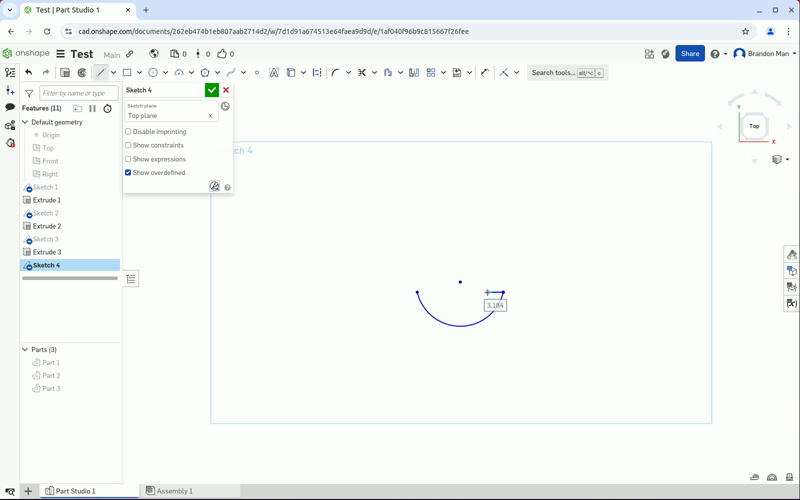
key_down(shift)
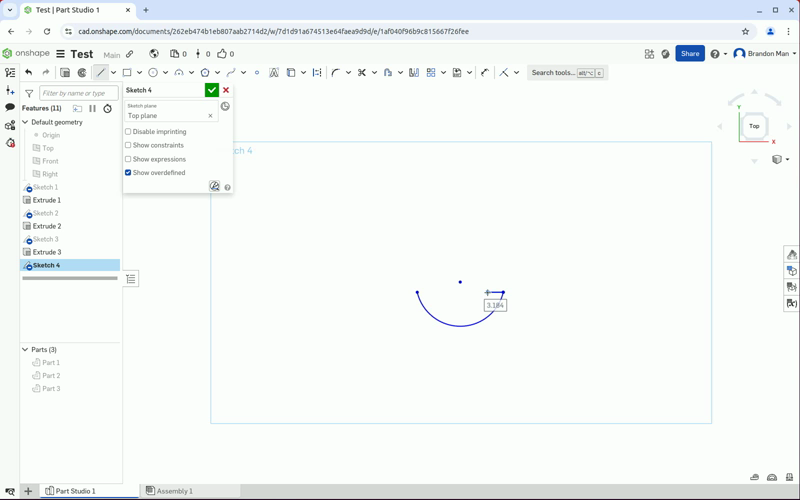
mouse_move(517, 292)
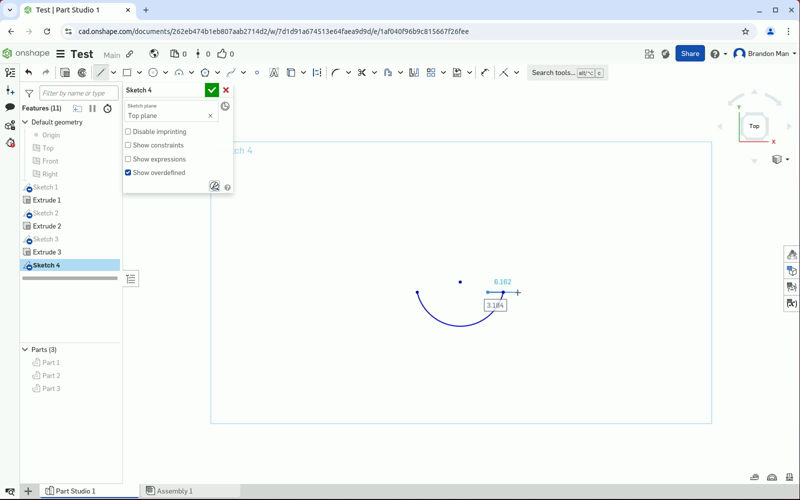
mouse_move(487, 282)
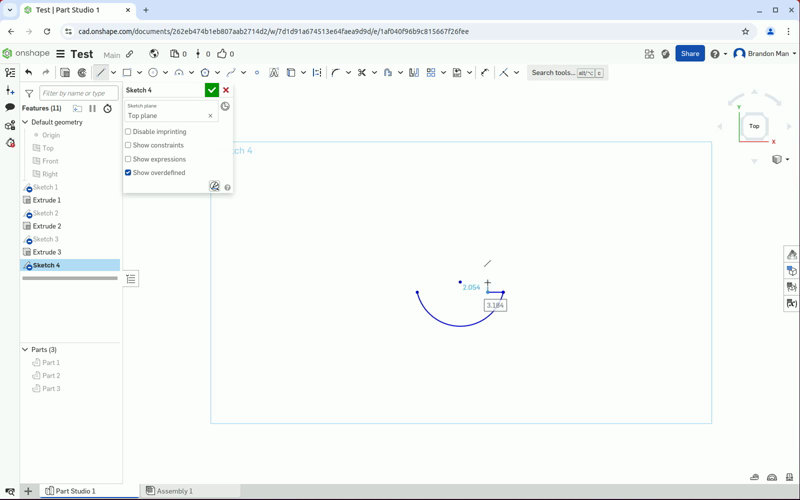
click(487, 282)
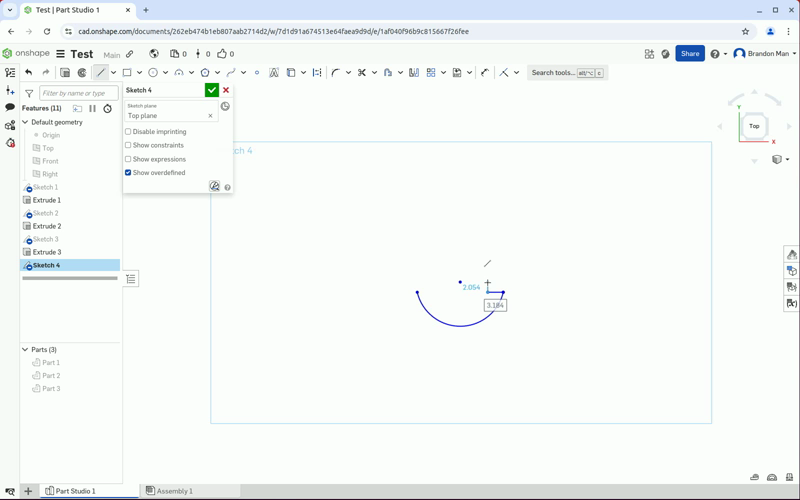
key_up(shift)
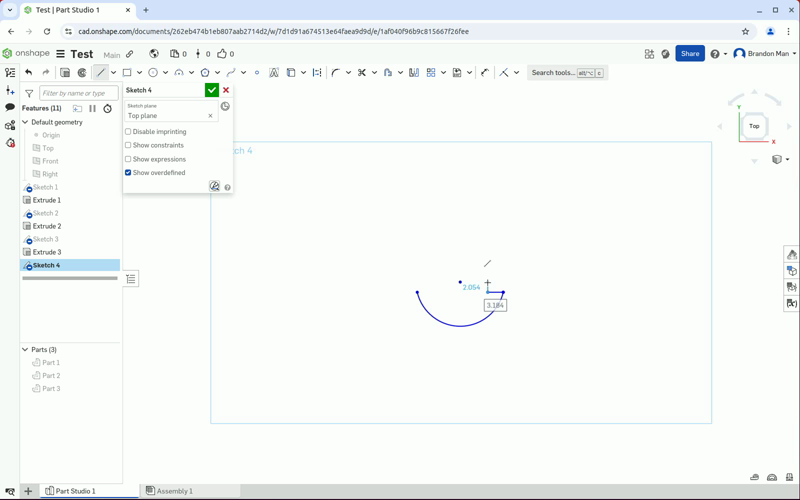
key_down(shift)
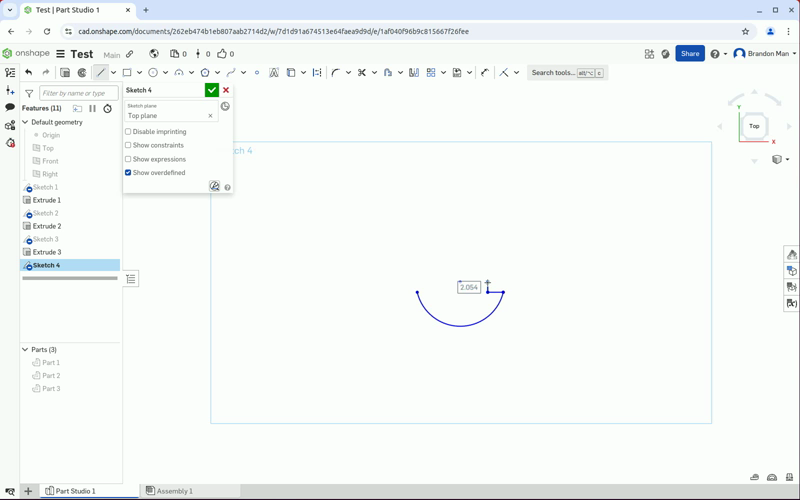
mouse_move(517, 282)
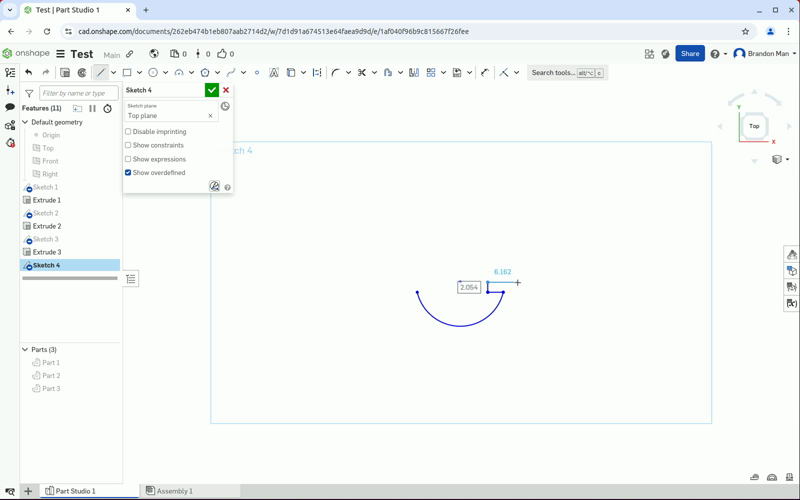
mouse_move(487, 273)
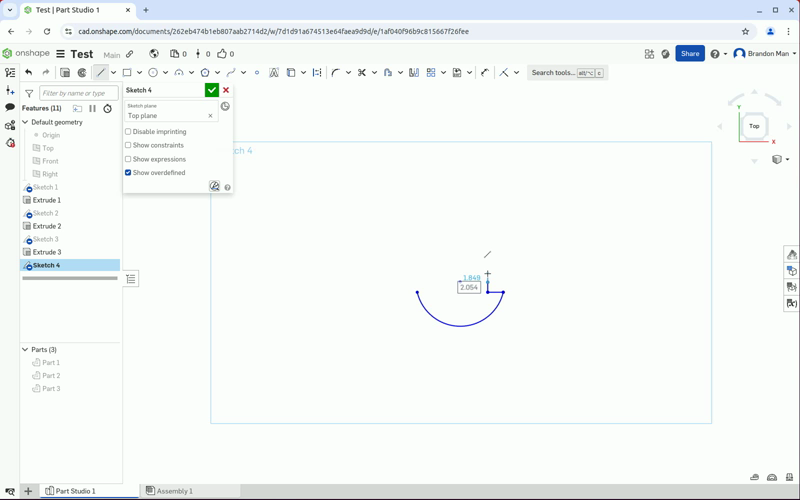
click(487, 273)
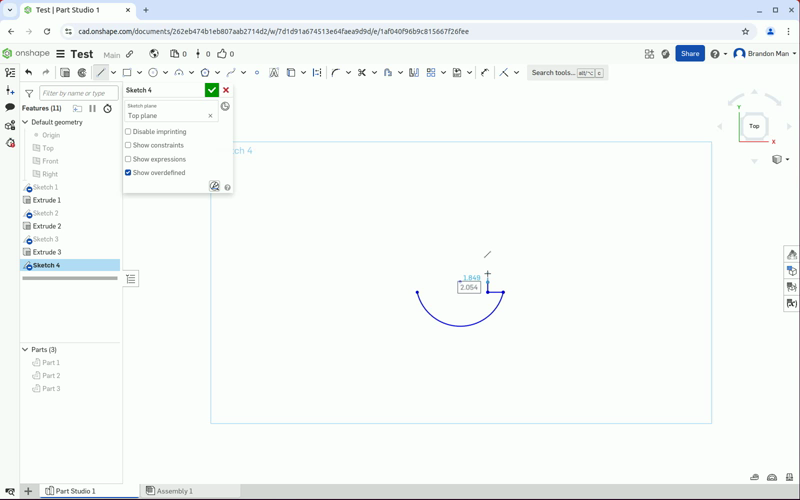
key_up(shift)
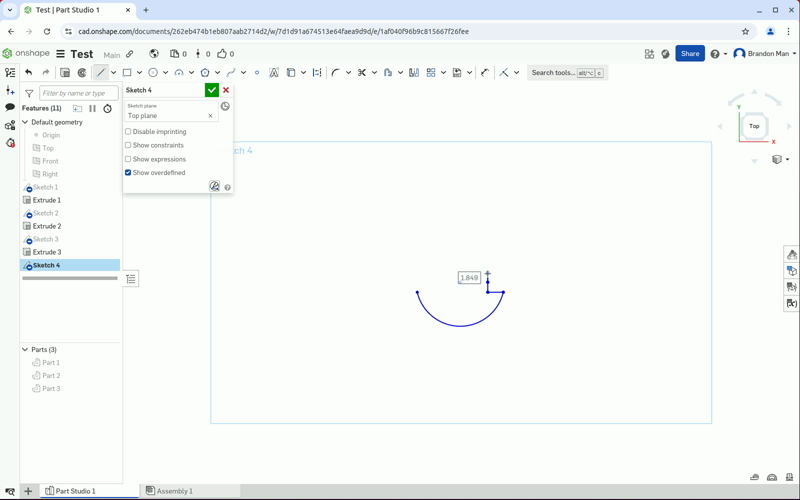
key_down(shift)
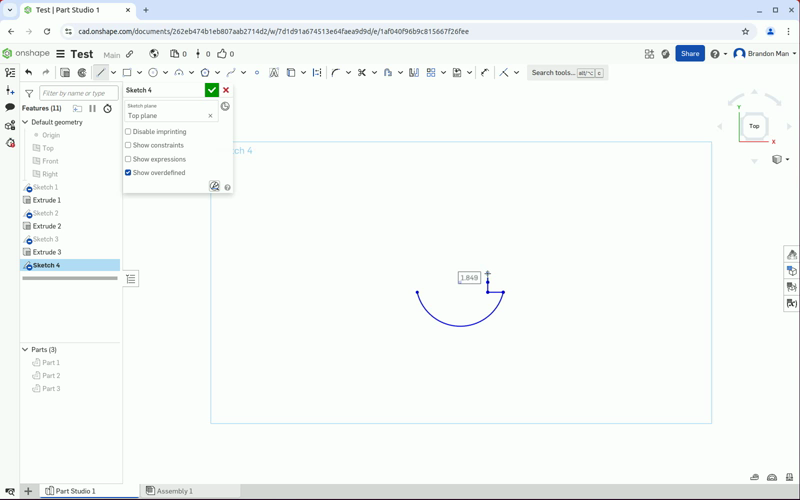
mouse_move(517, 273)
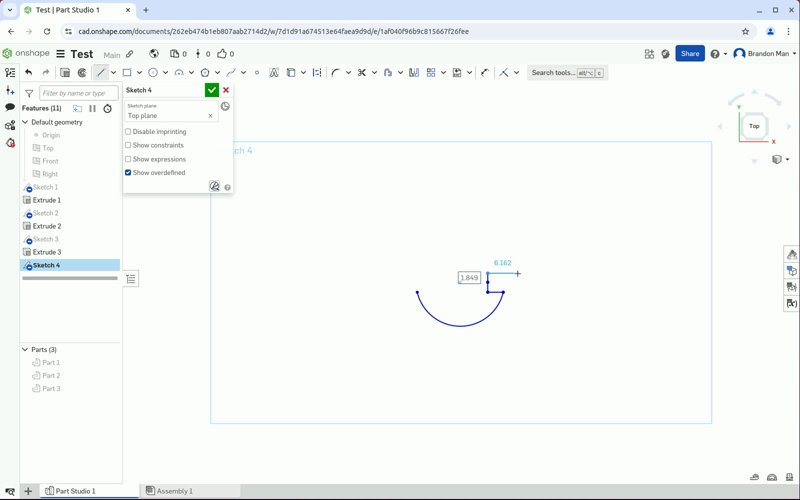
mouse_move(503, 273)
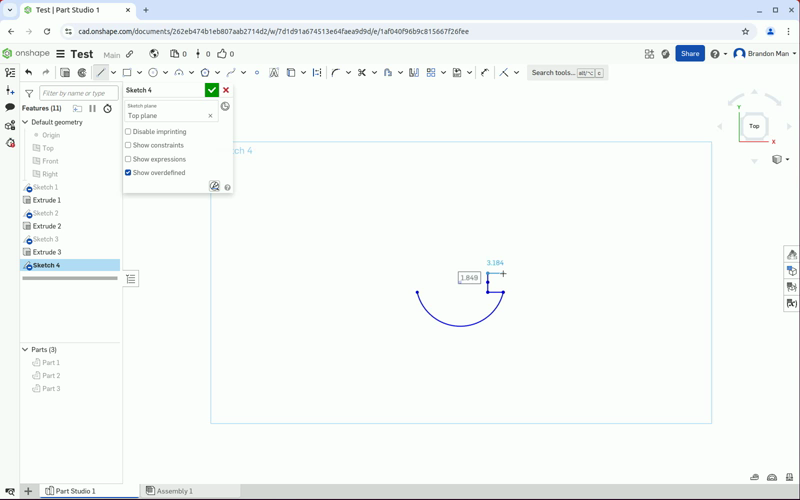
click(503, 273)
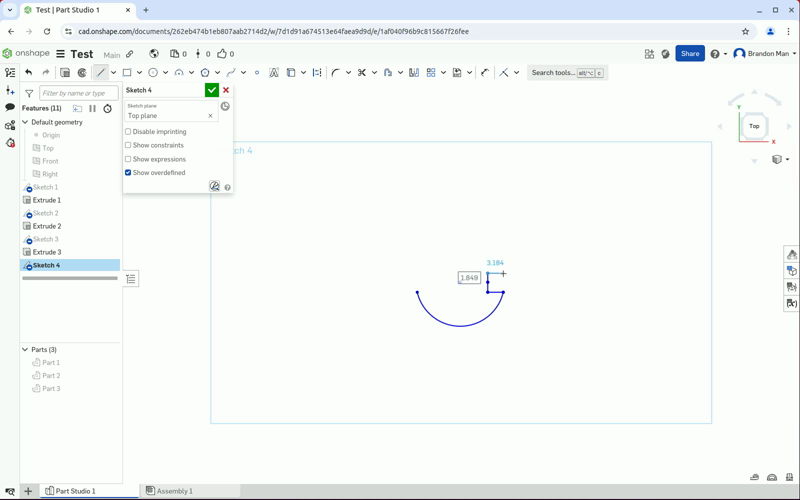
key_up(shift)
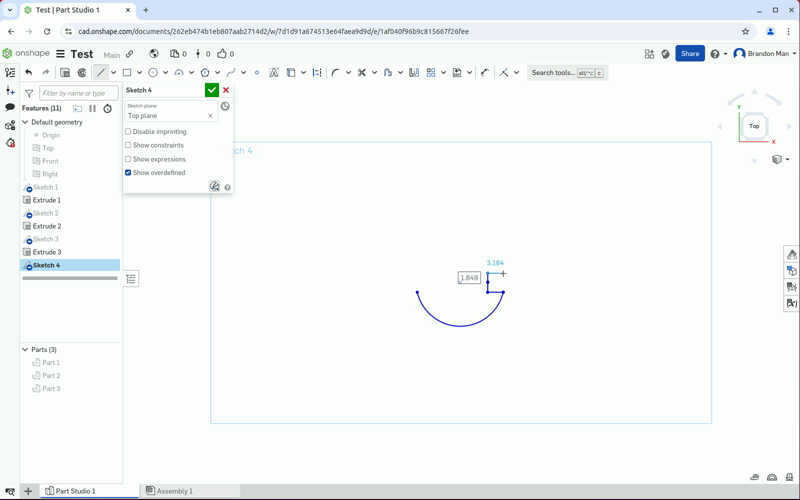
key(esc)
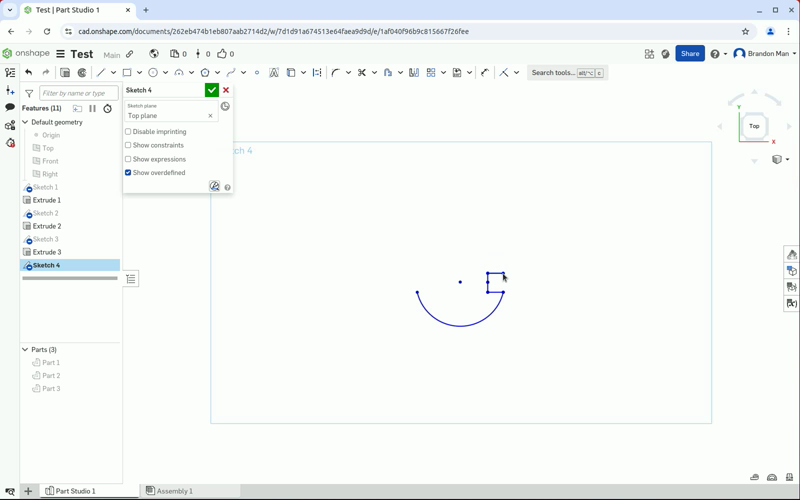
key(a)
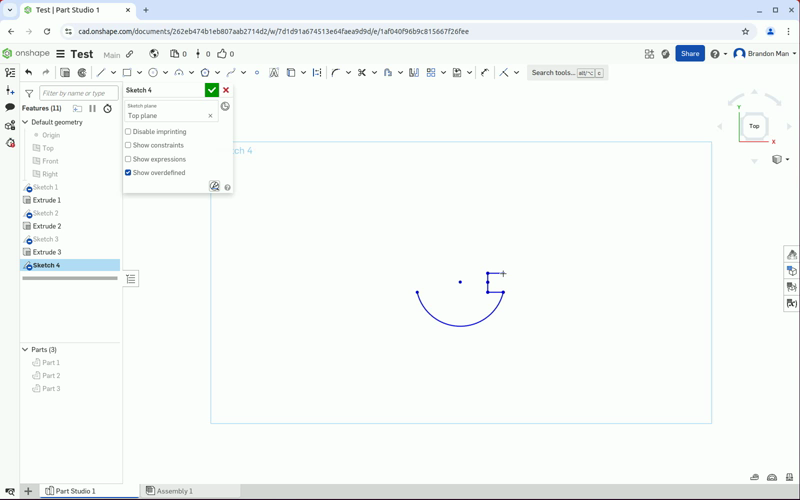
mouse_move(503, 273)
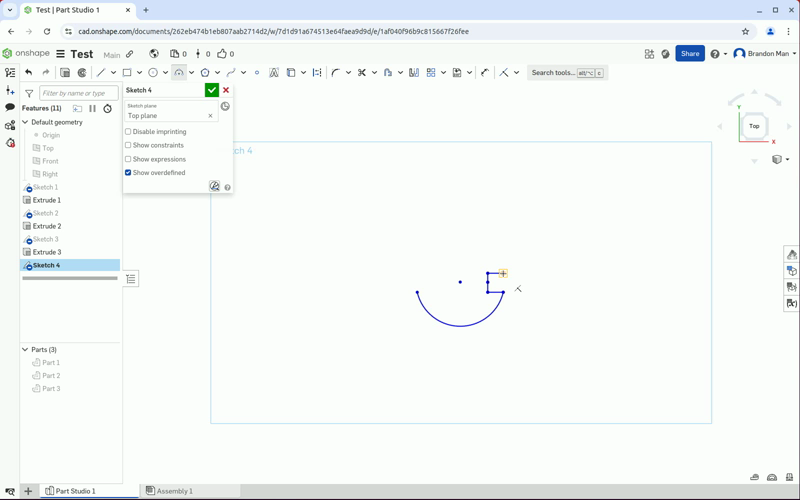
click(503, 273)
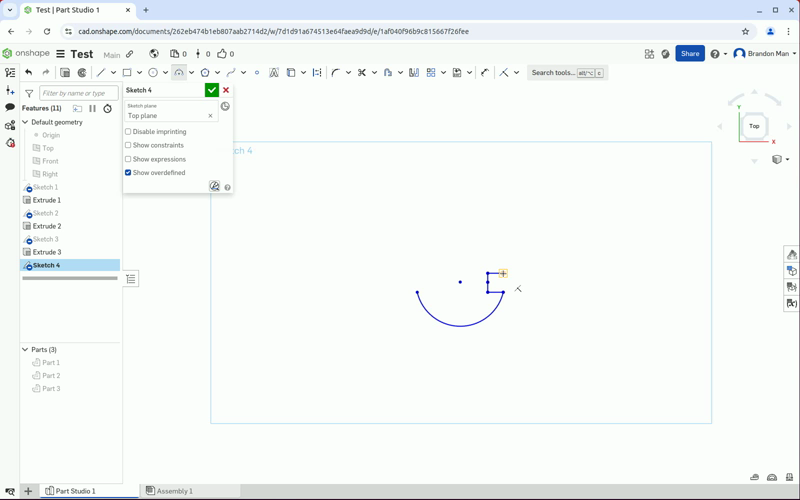
key_down(shift)
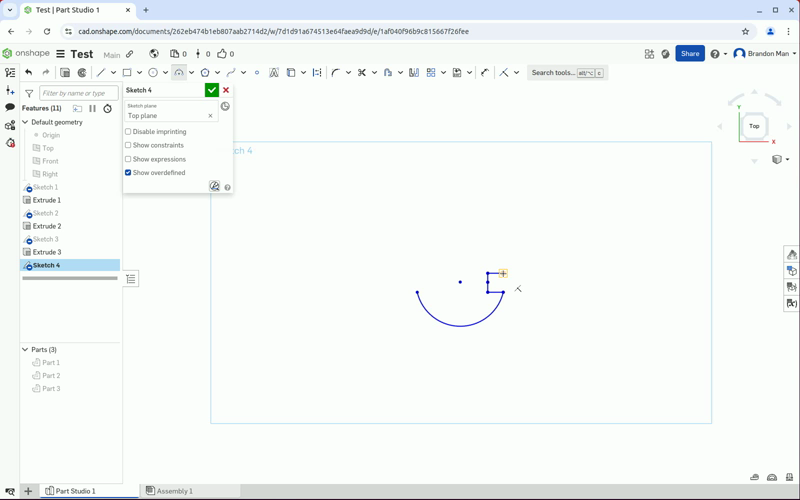
mouse_move(417, 273)
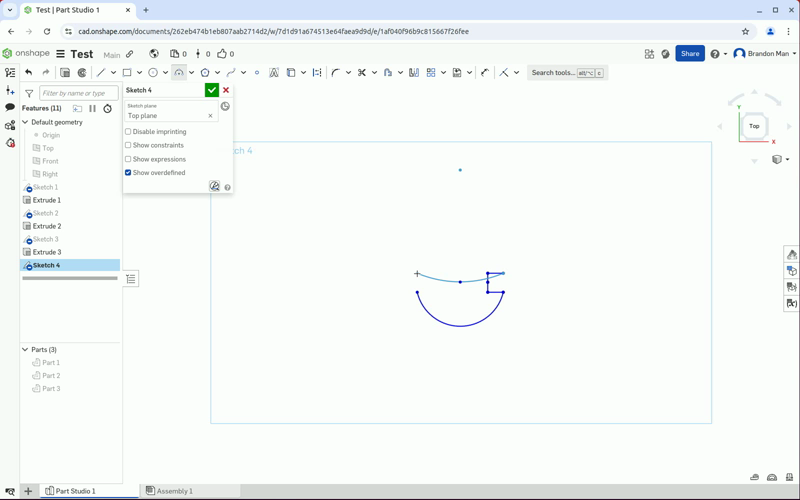
click(417, 273)
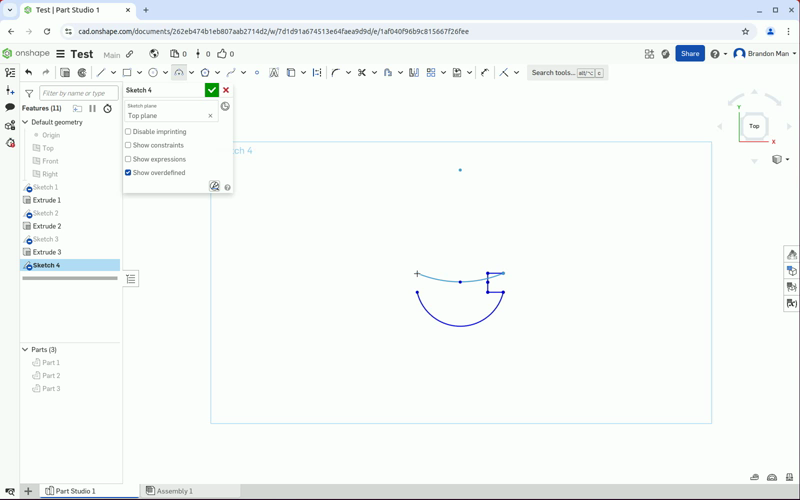
mouse_move(460, 238)
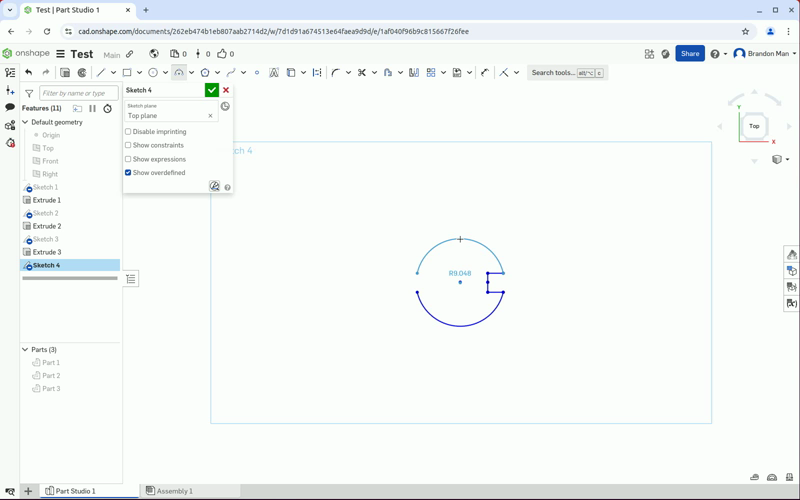
click(460, 238)
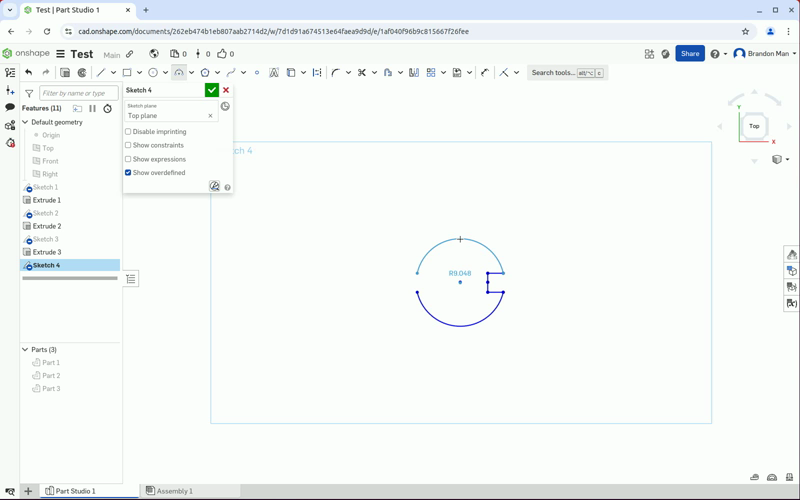
key_up(shift)
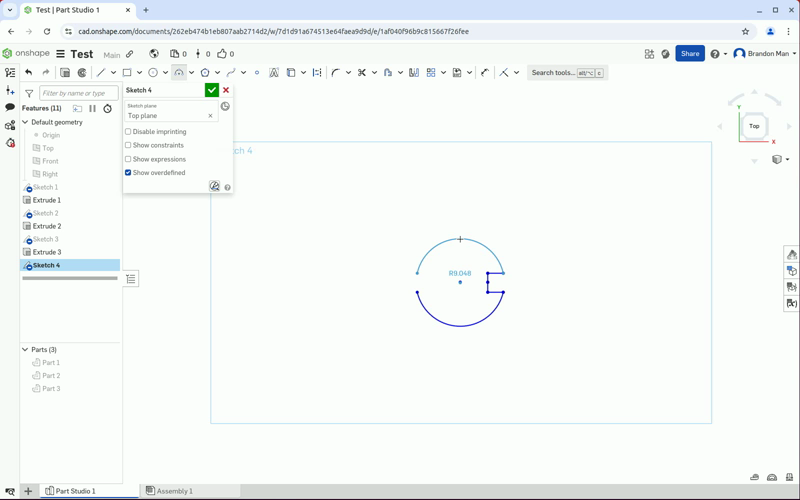
key(esc)
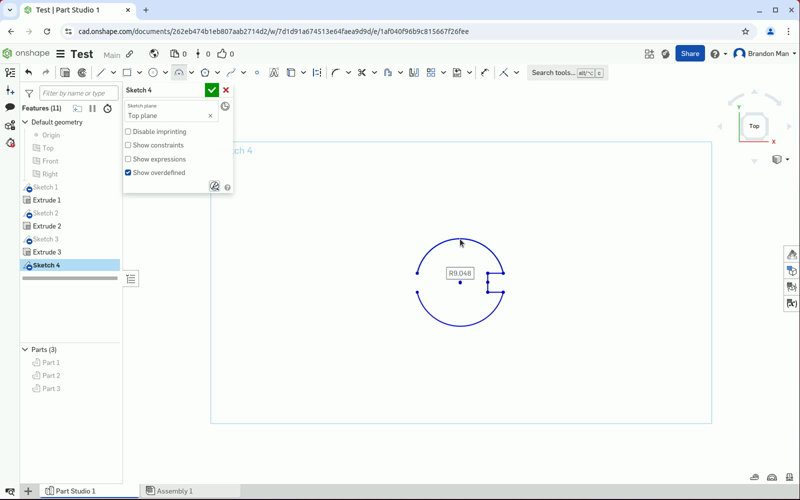
key(l)
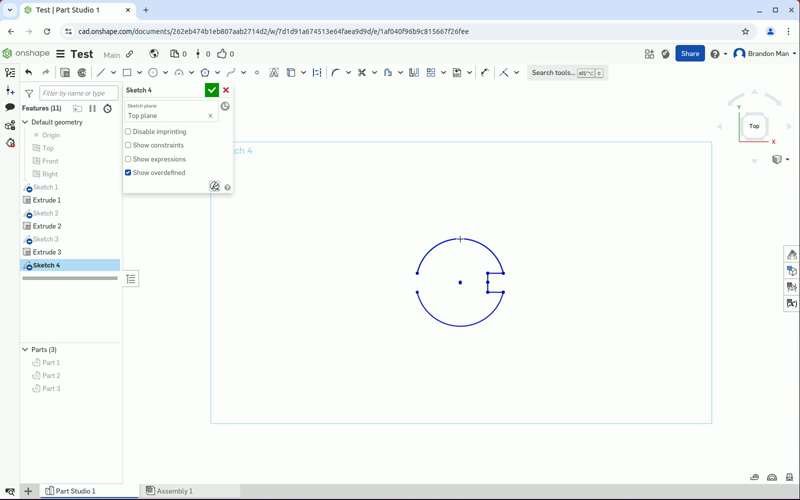
mouse_move(417, 273)
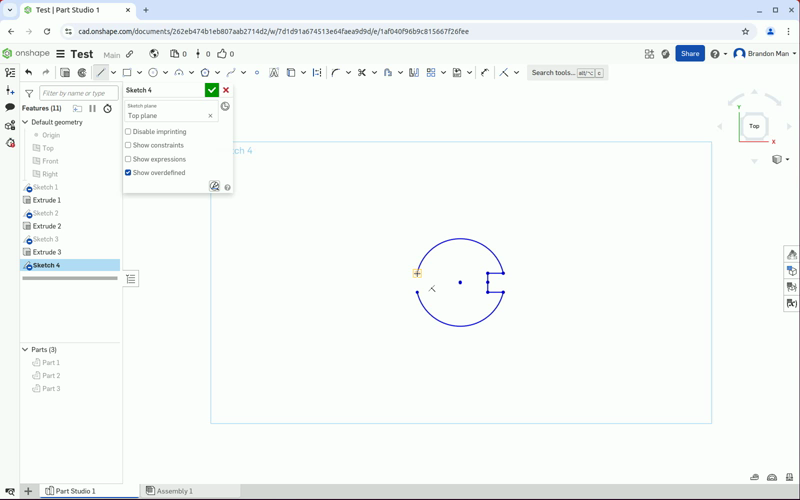
click(417, 273)
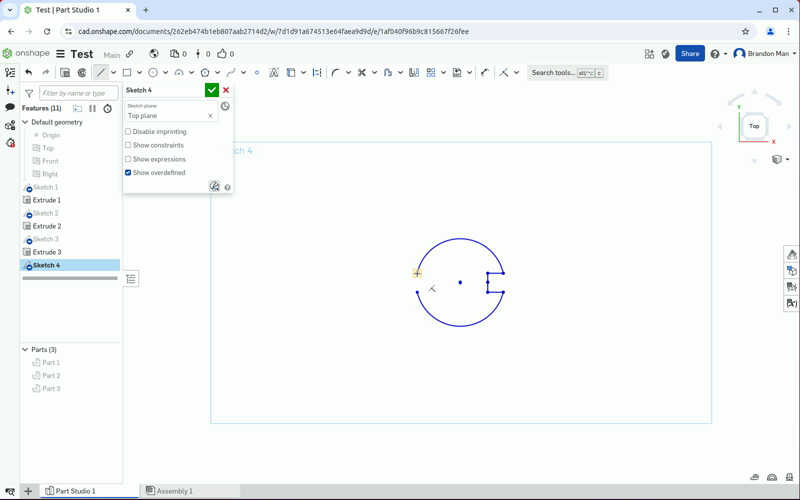
key_down(shift)
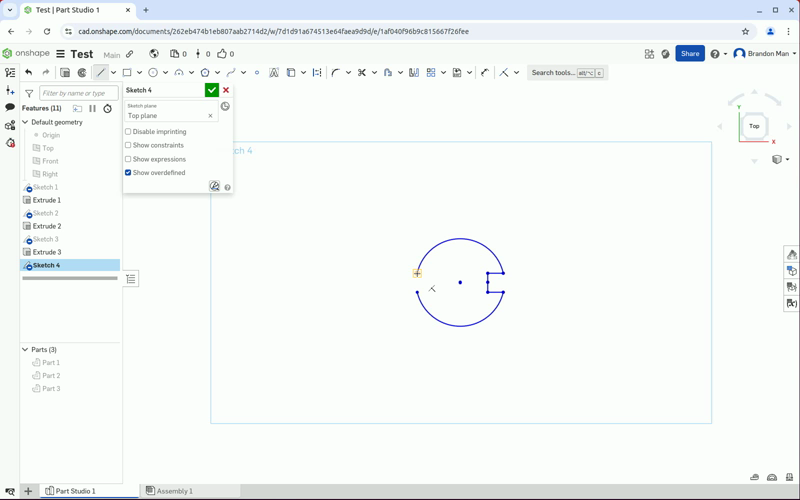
mouse_move(447, 273)
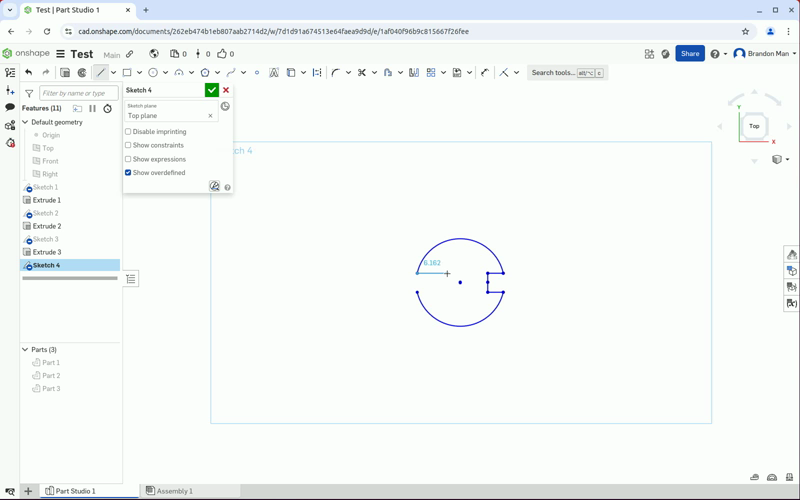
mouse_move(432, 273)
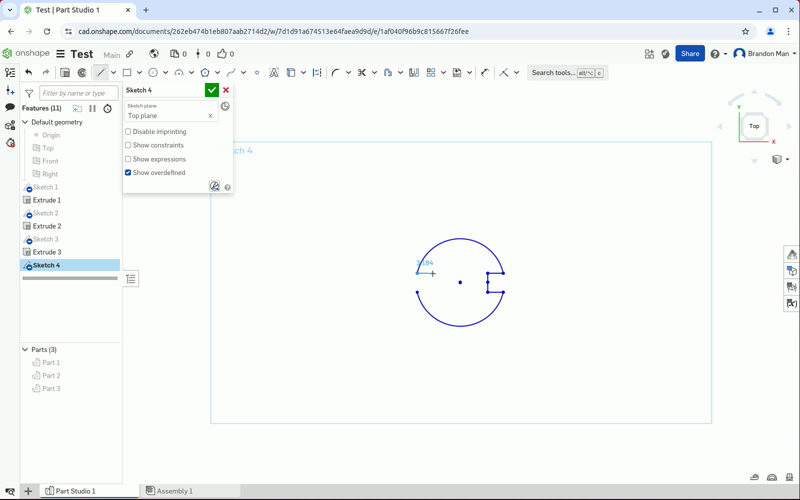
click(432, 273)
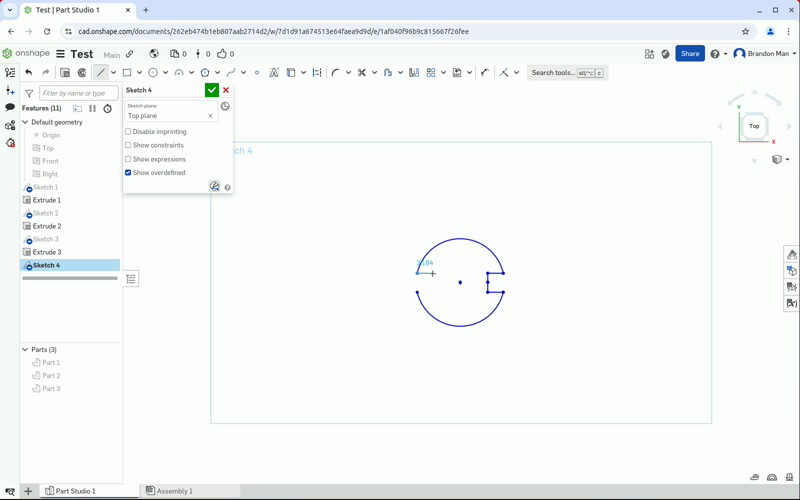
key_up(shift)
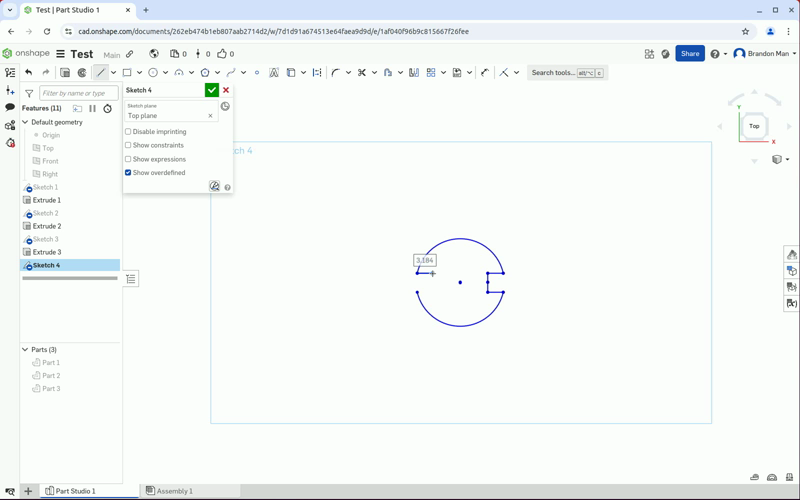
key_down(shift)
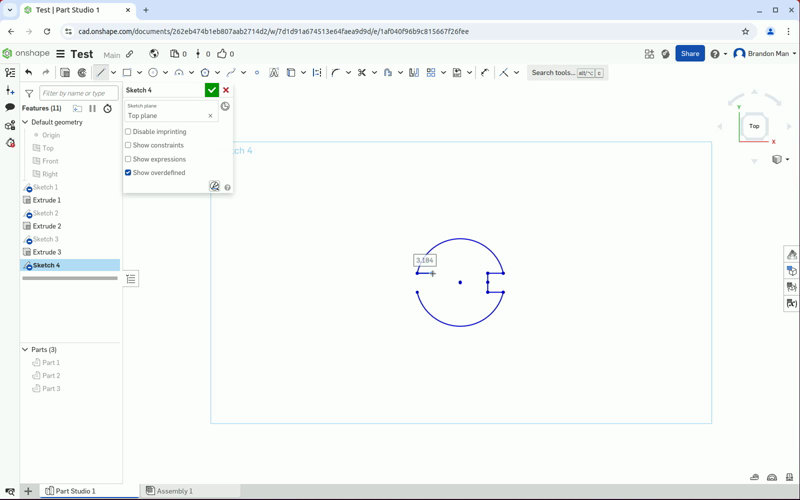
mouse_move(462, 273)
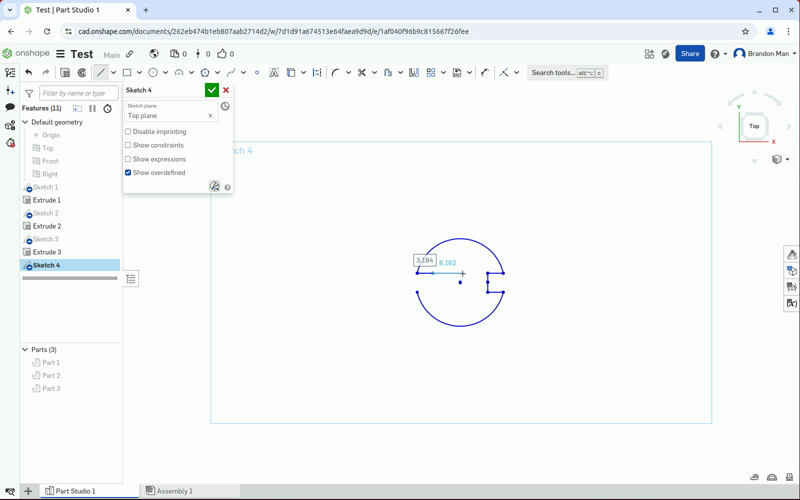
mouse_move(432, 282)
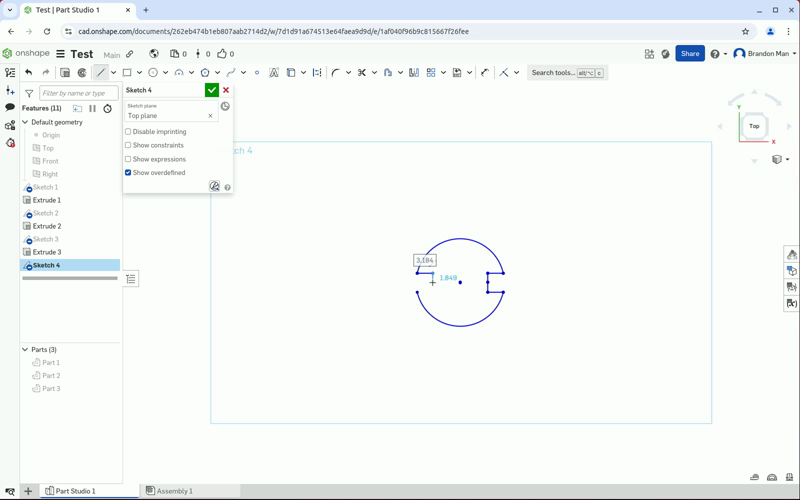
click(432, 282)
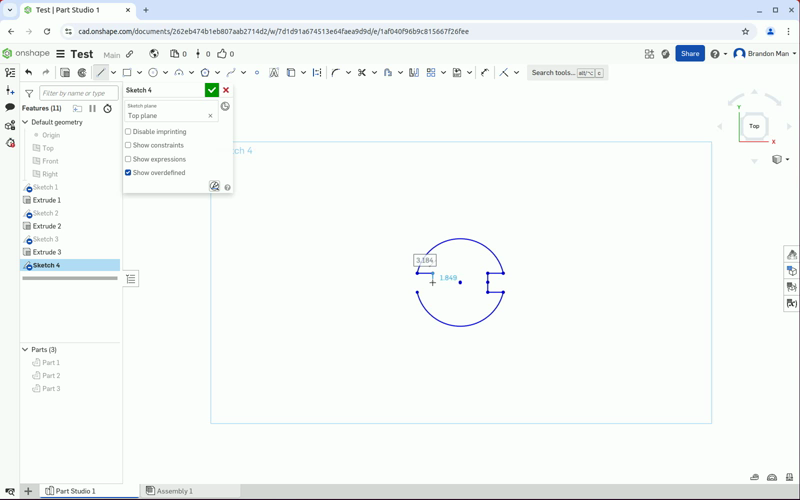
key_up(shift)
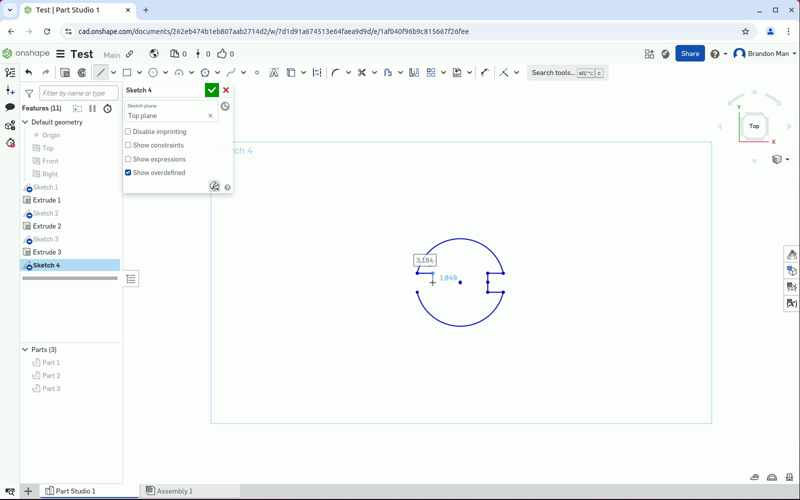
key_down(shift)
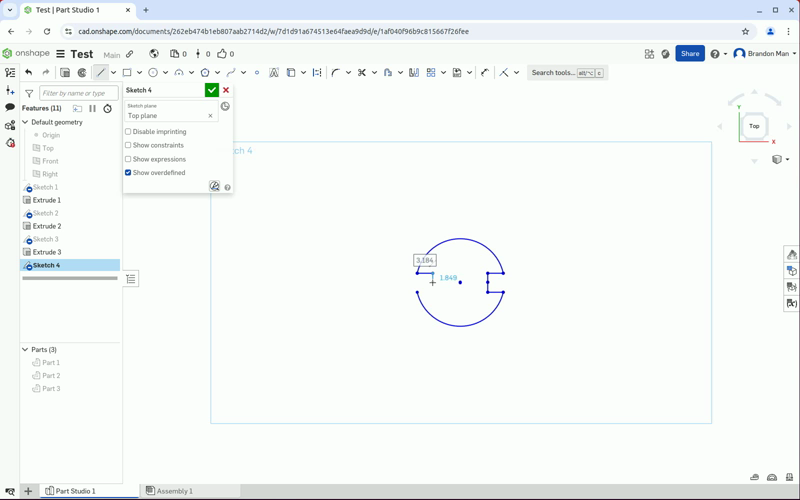
mouse_move(462, 282)
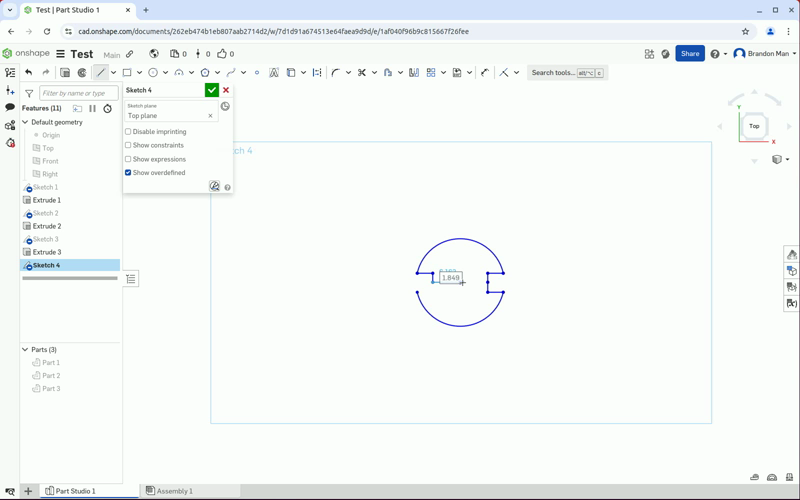
mouse_move(432, 292)
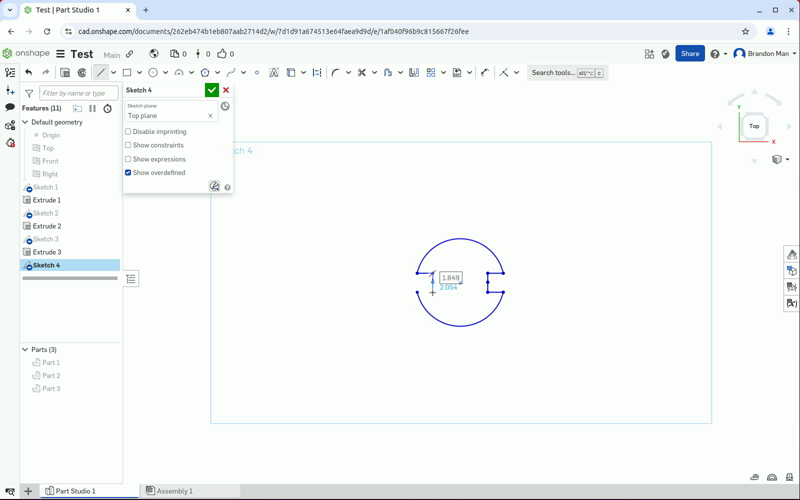
click(432, 292)
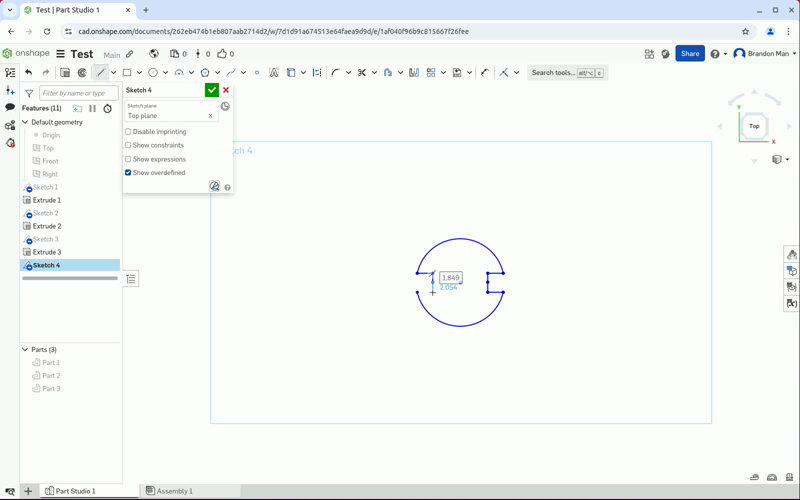
key_up(shift)
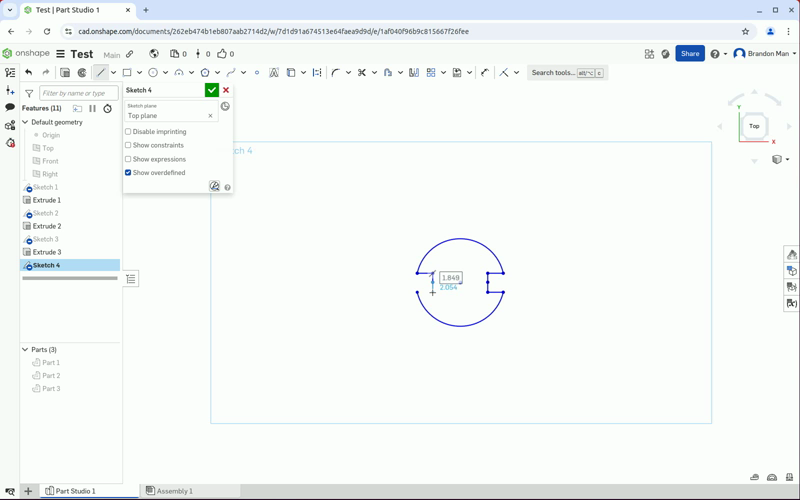
mouse_move(462, 292)
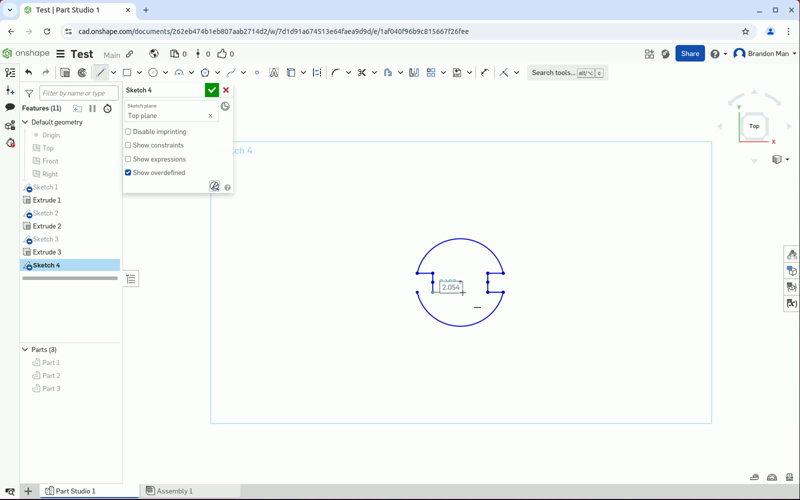
key_down(shift)
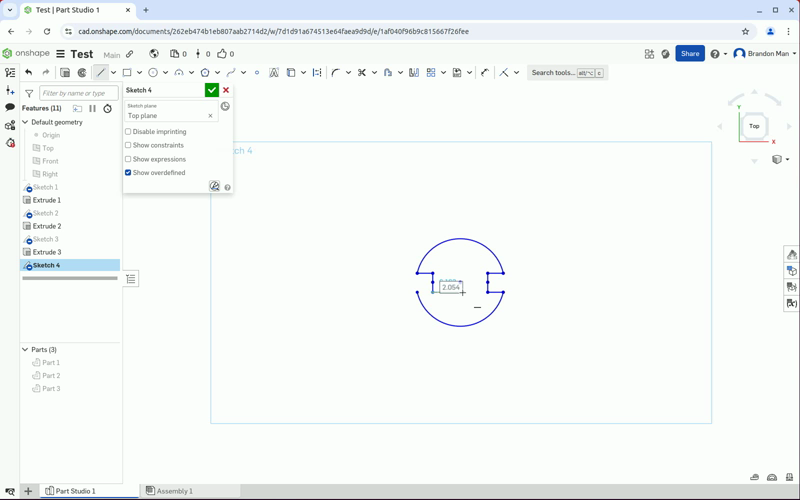
mouse_move(417, 292)
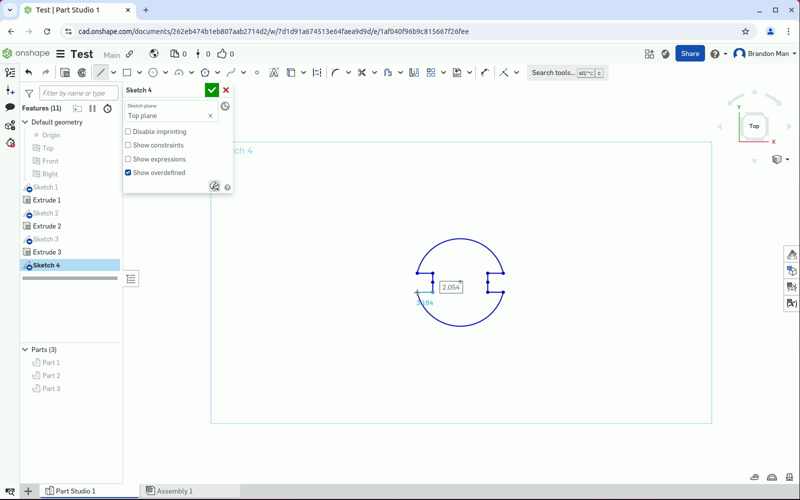
key_up(shift)
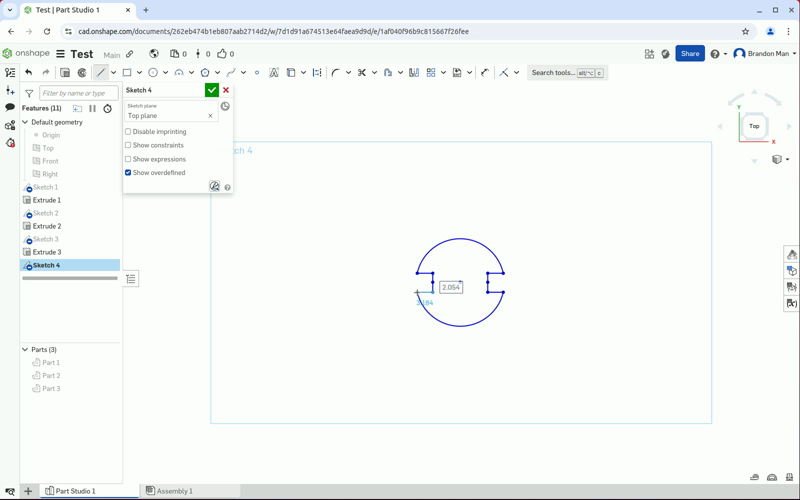
click(417, 292)
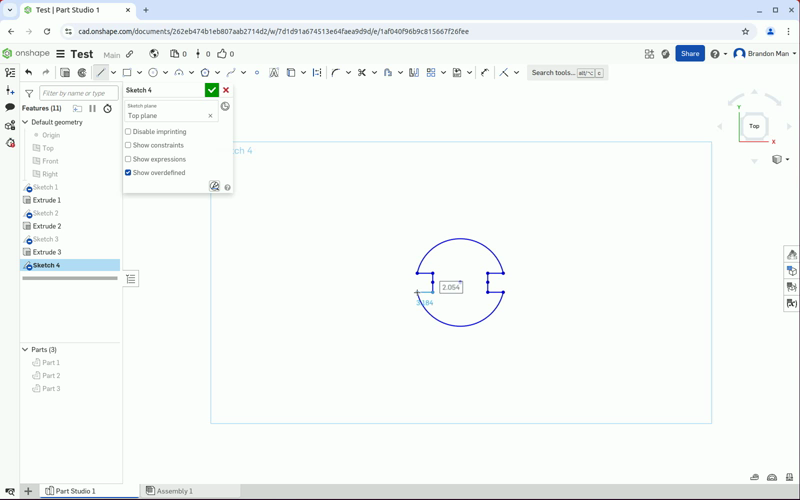
key(esc)
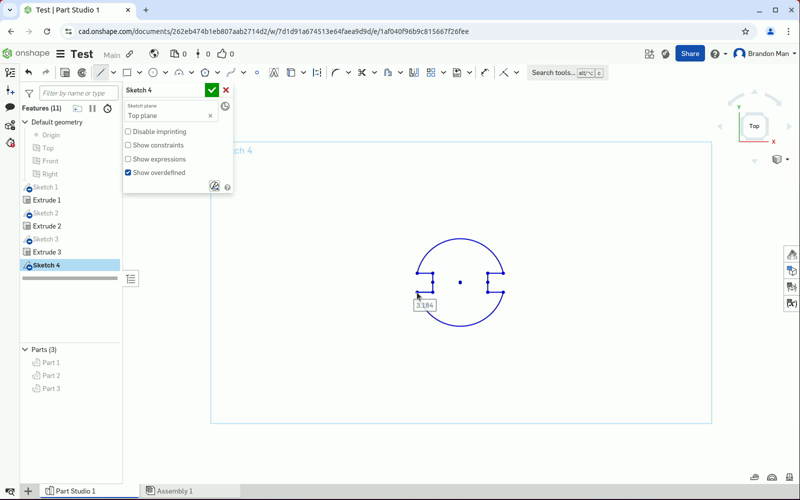
key(l)
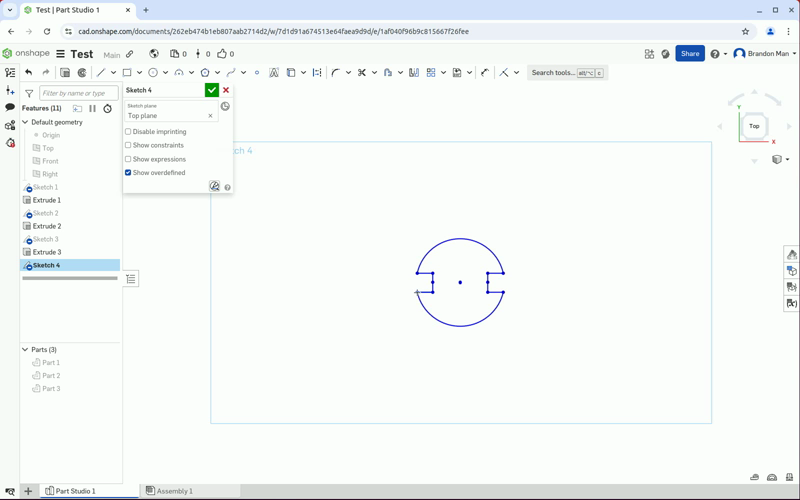
key_down(shift)
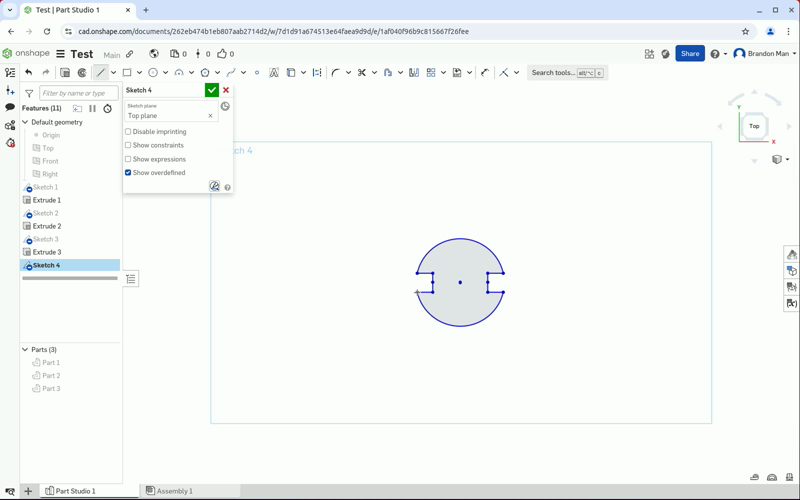
mouse_move(452, 287)
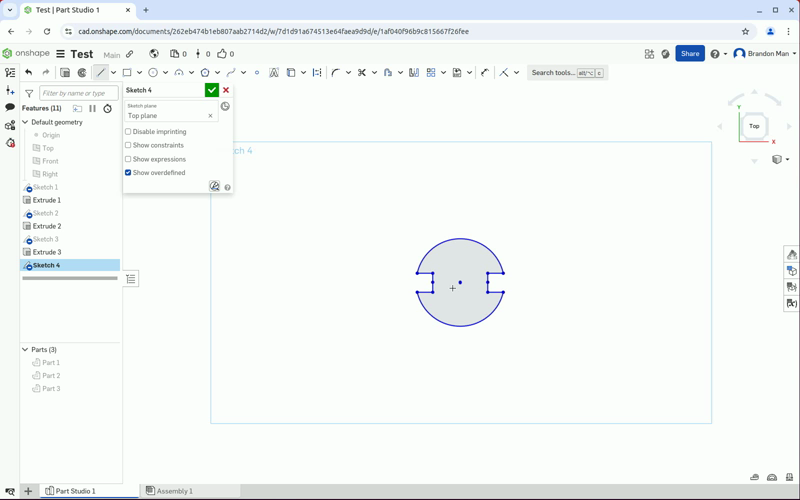
click(452, 287)
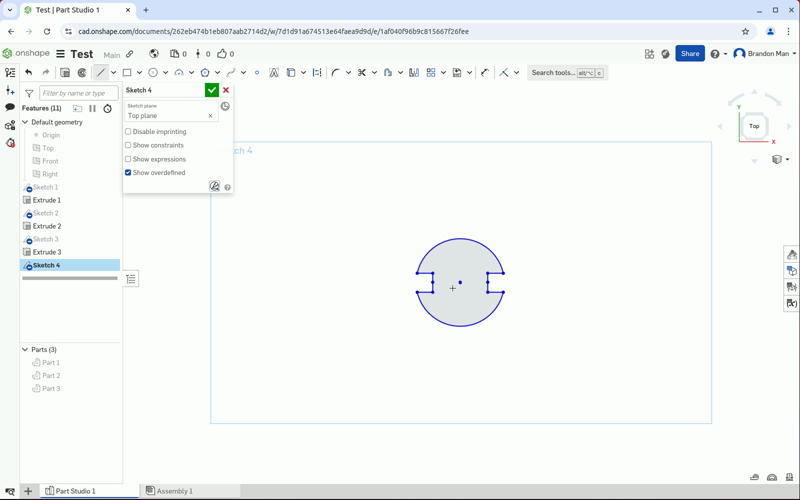
key_up(shift)
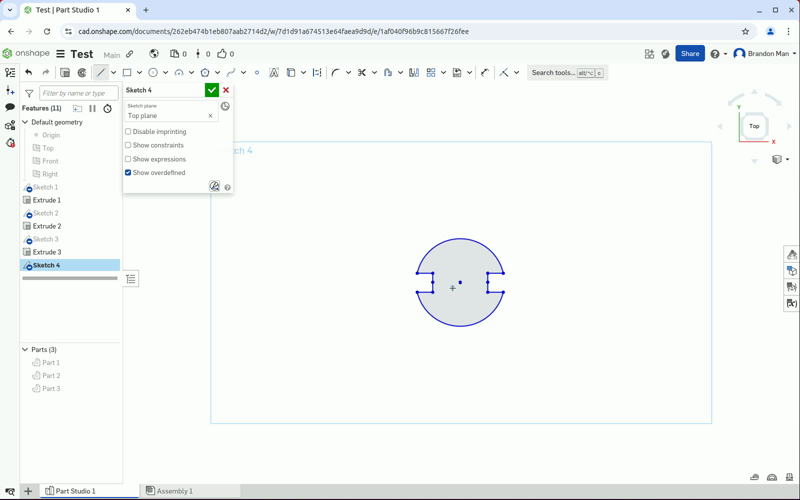
key_down(shift)
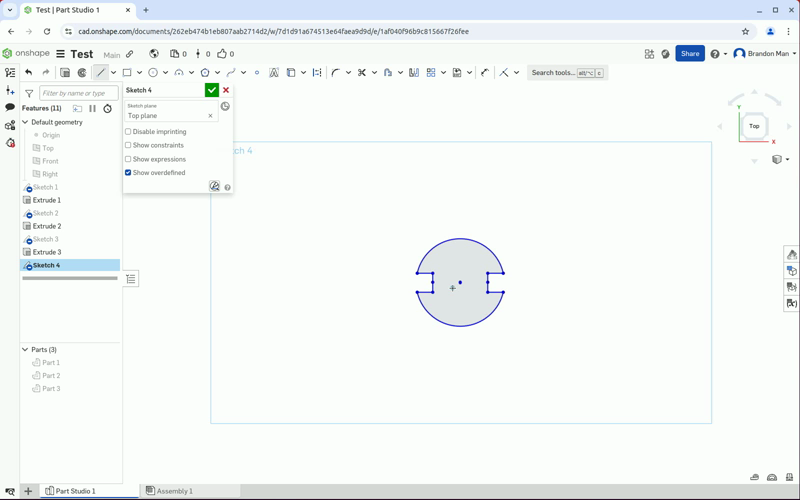
mouse_move(482, 287)
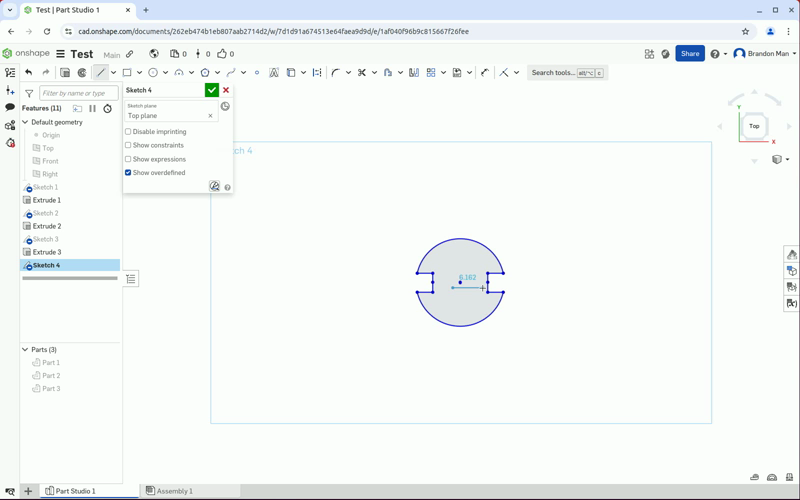
mouse_move(467, 287)
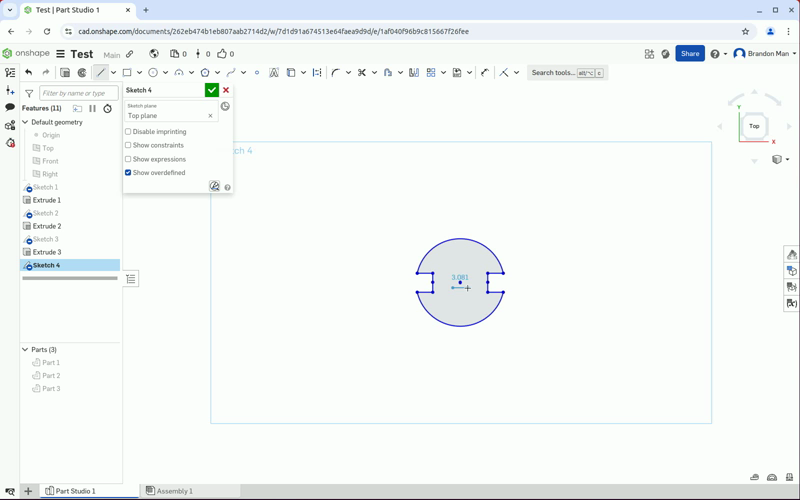
click(467, 287)
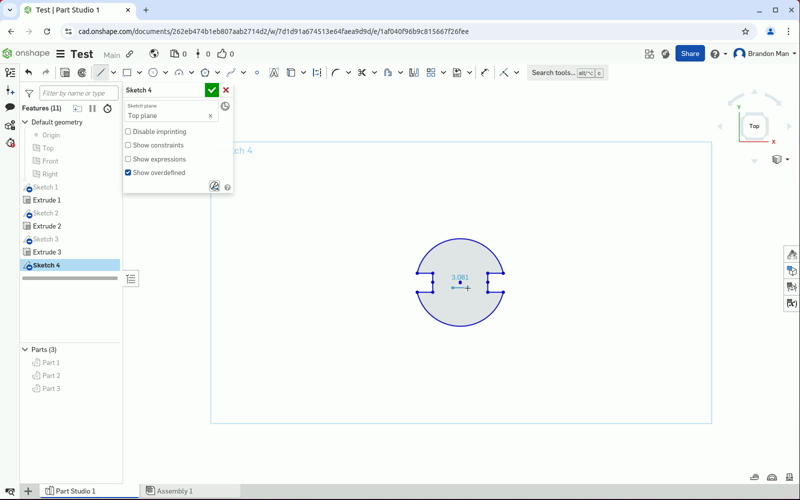
key_up(shift)
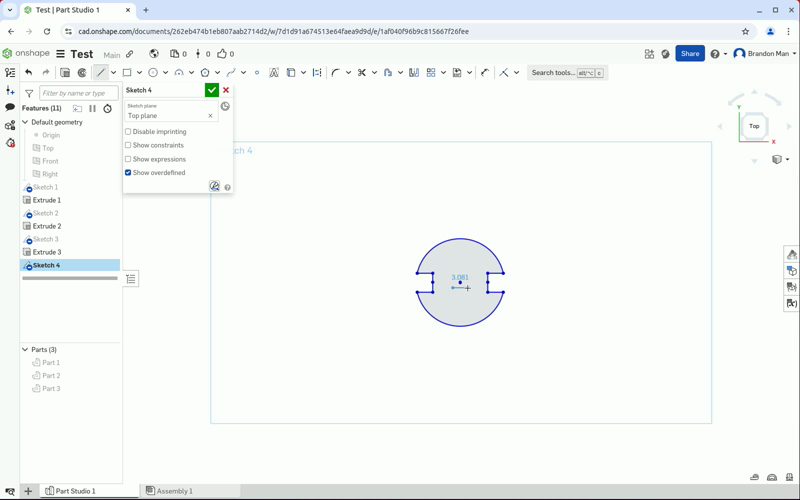
key_down(shift)
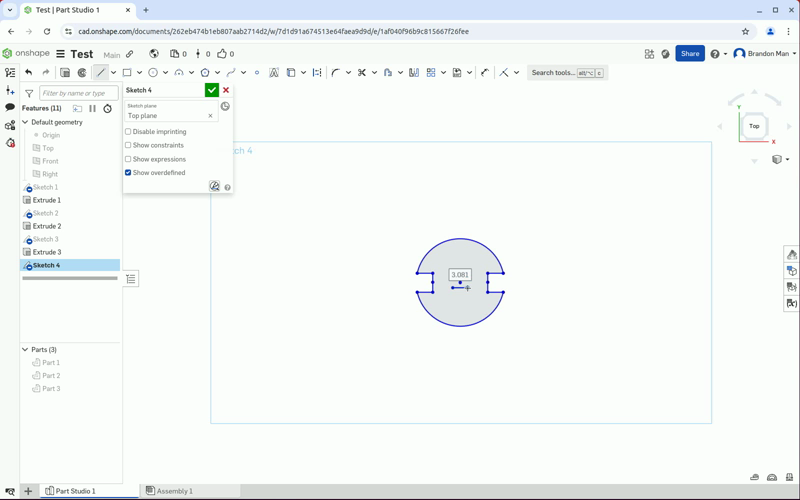
mouse_move(498, 287)
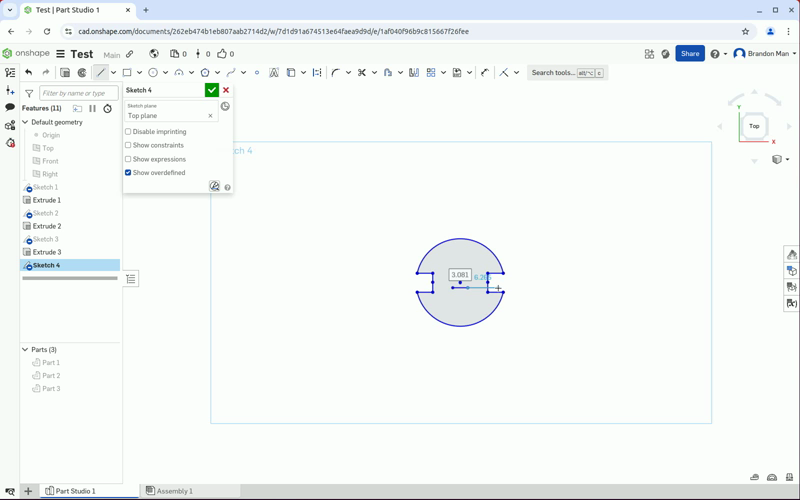
mouse_move(467, 276)
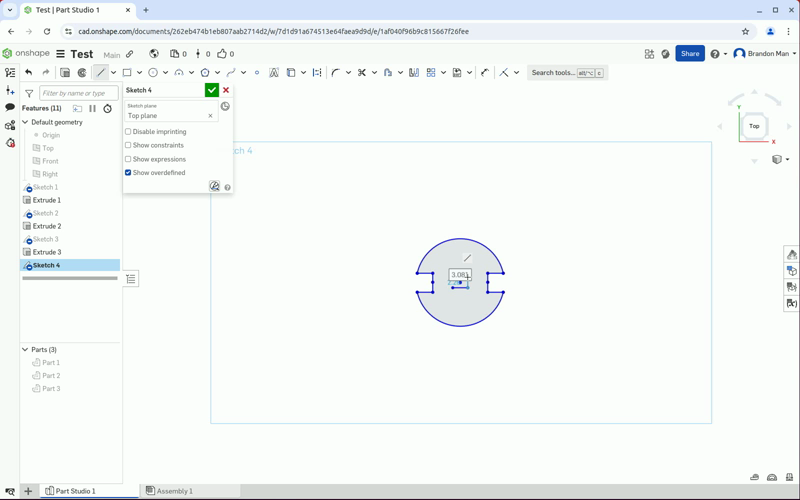
click(467, 276)
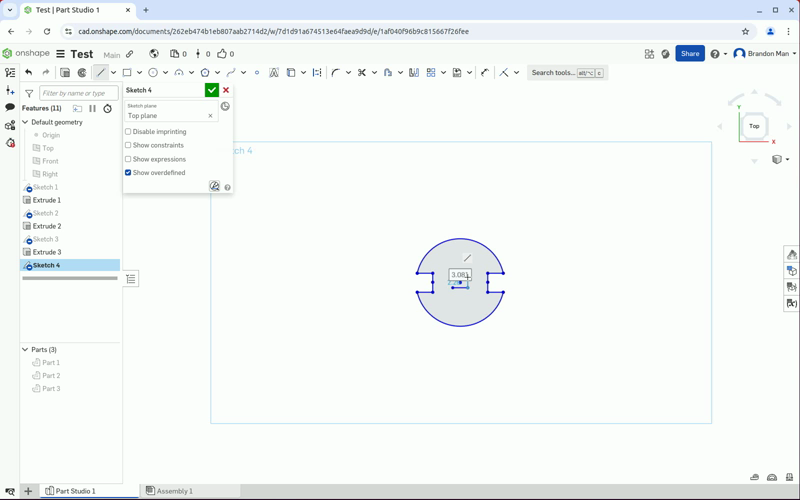
key_up(shift)
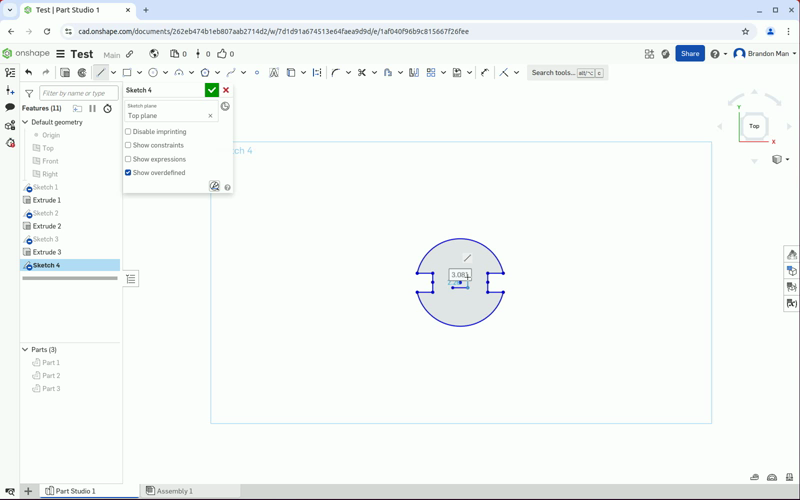
key_down(shift)
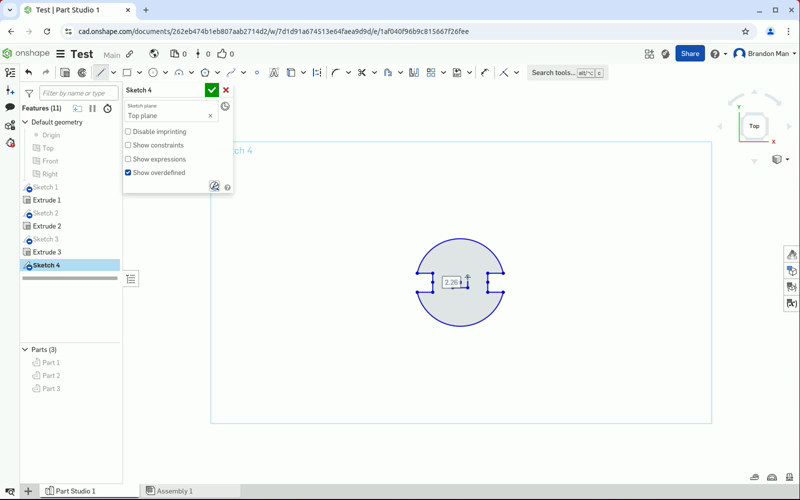
mouse_move(498, 276)
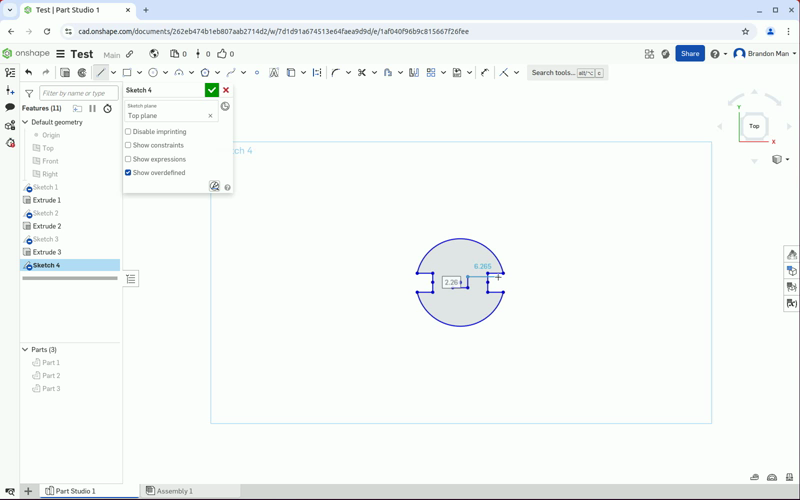
mouse_move(452, 276)
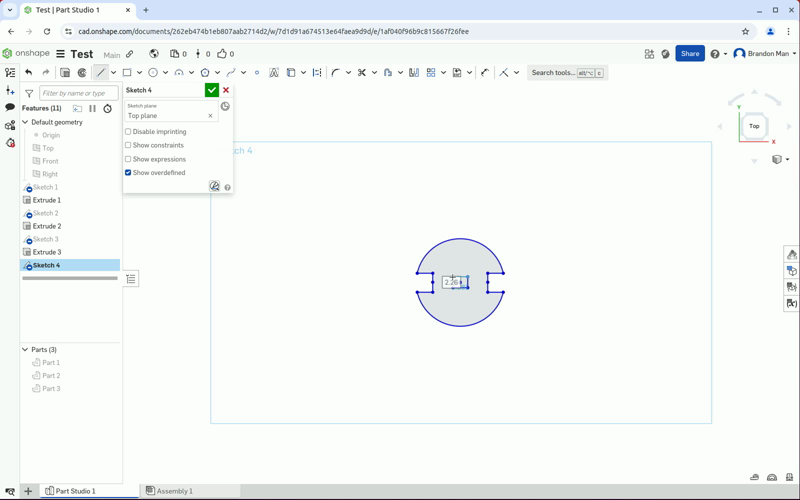
click(452, 276)
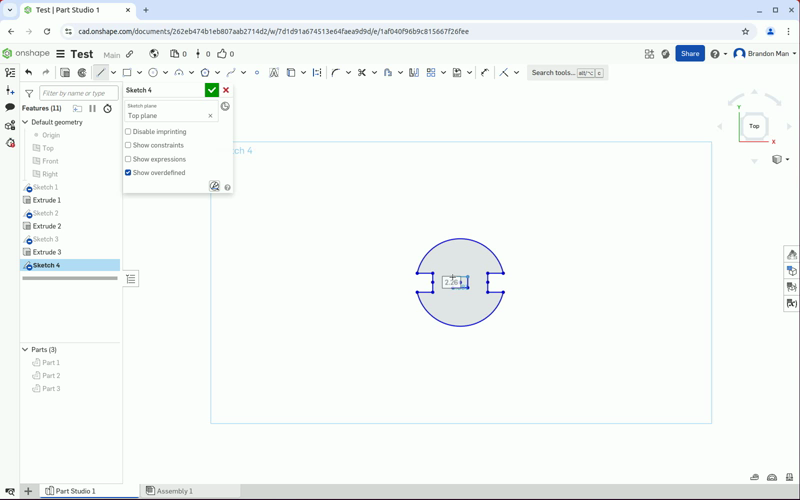
key_up(shift)
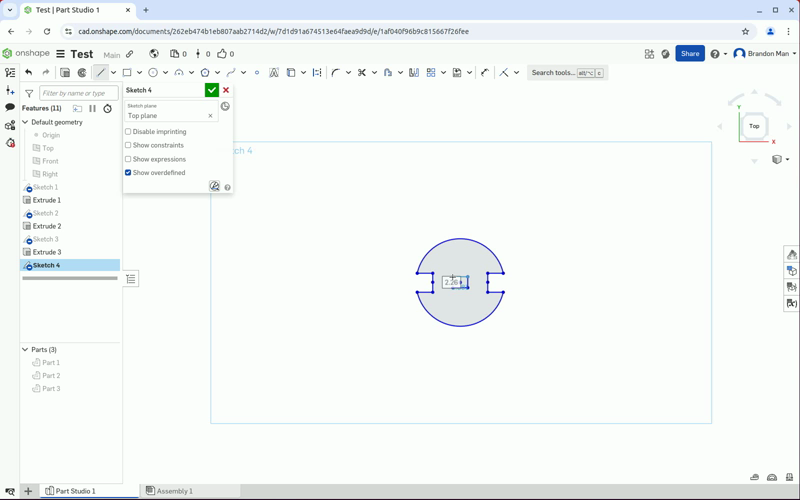
mouse_move(482, 276)
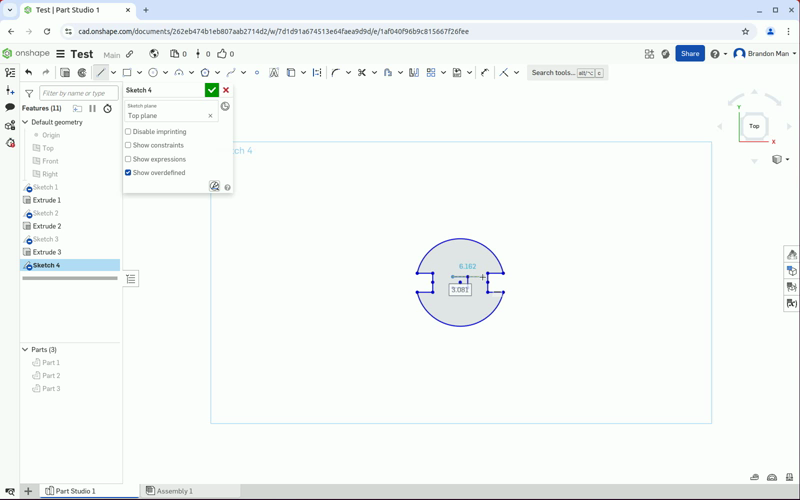
key_down(shift)
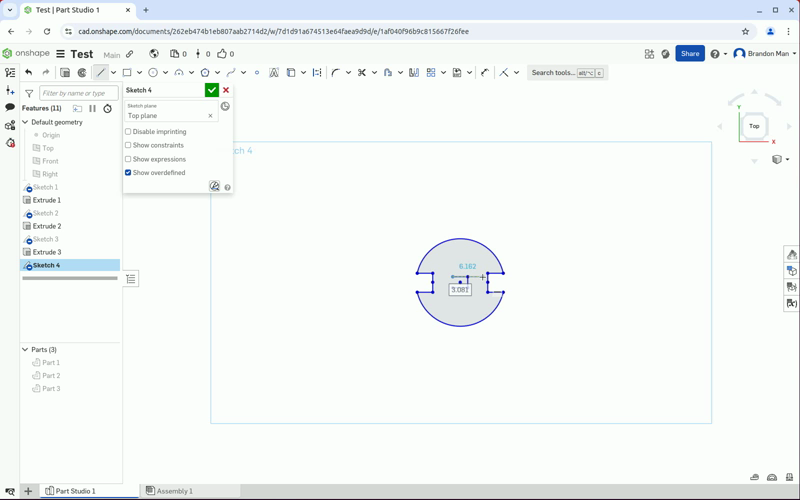
mouse_move(452, 287)
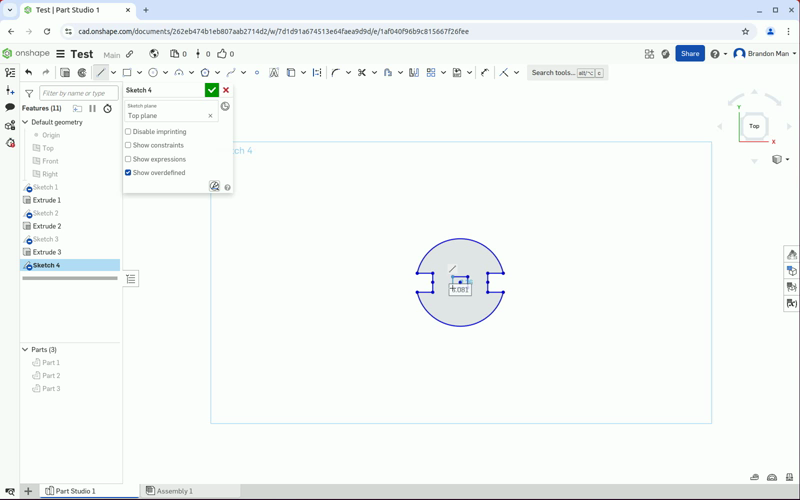
key_up(shift)
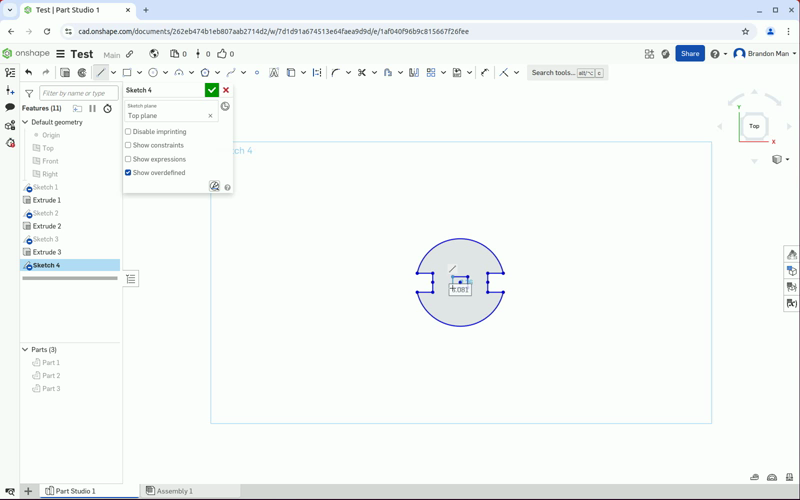
click(452, 287)
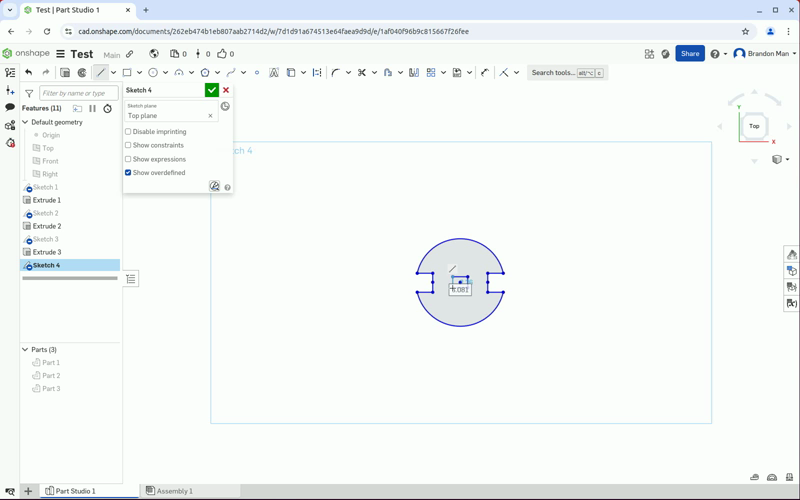
key(esc)
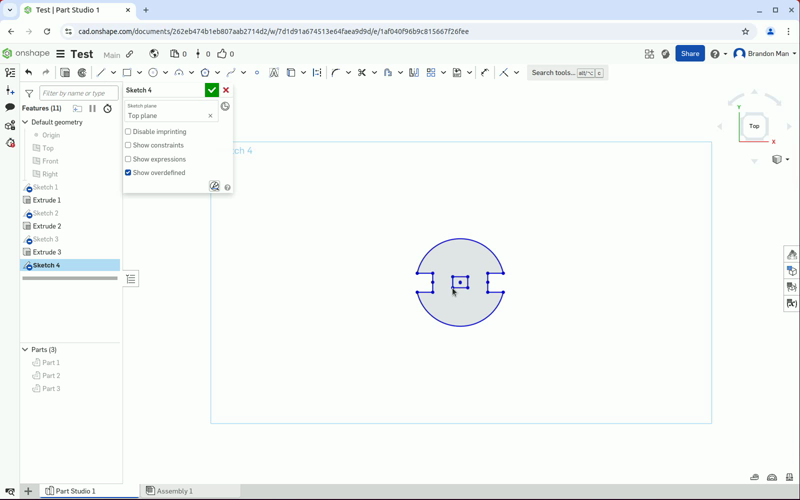
mouse_move(458, 304)
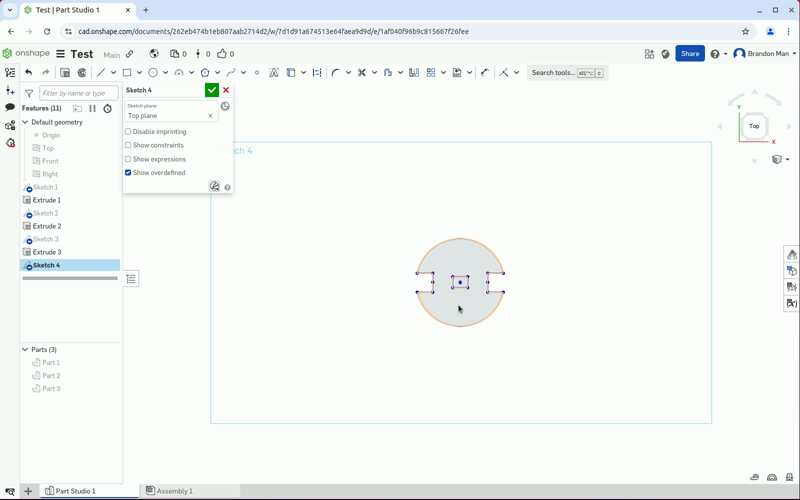
click(458, 304)
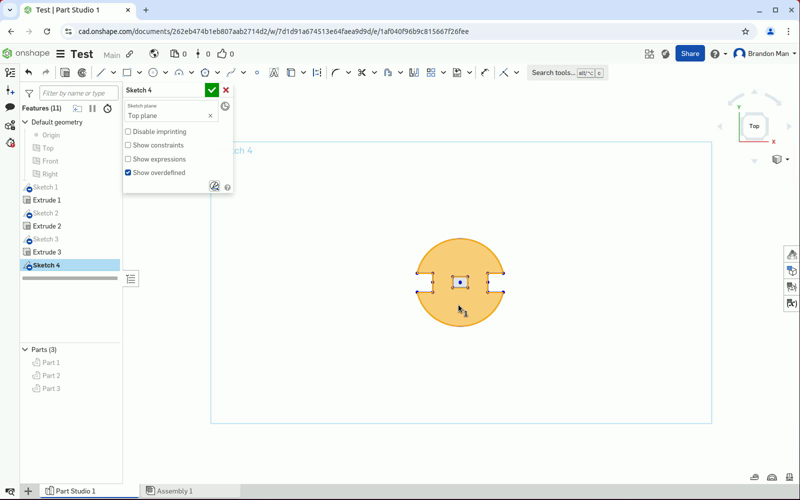
mouse_move(73, 352)
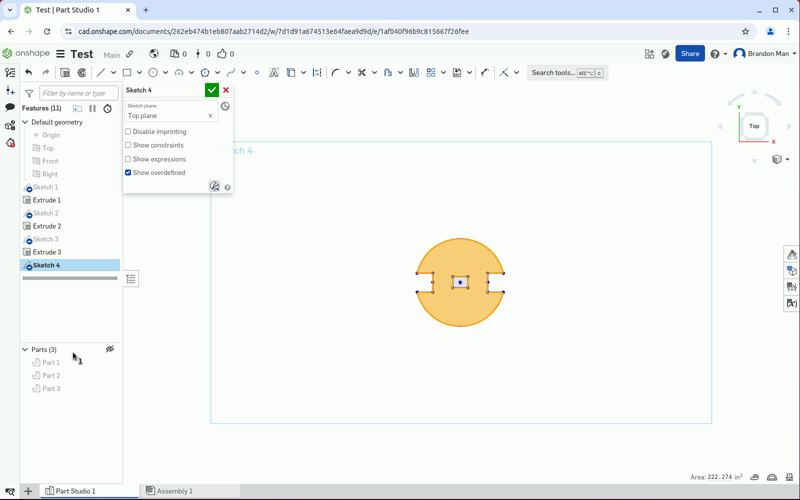
key(shift+y)
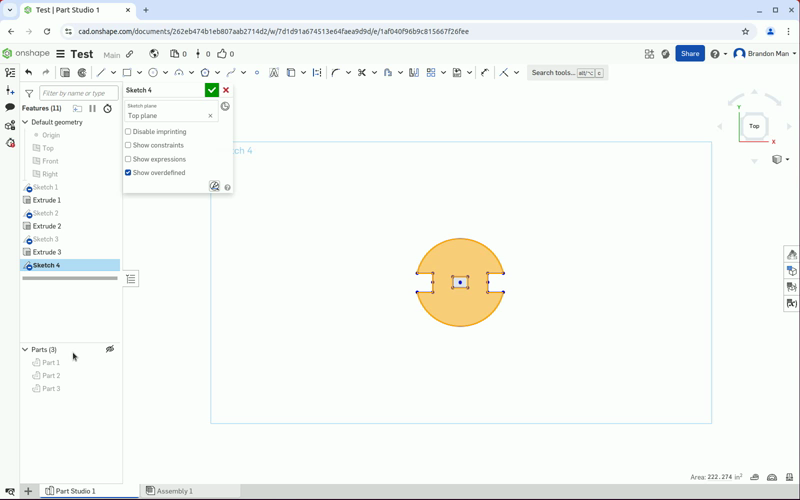
key(shift+e)
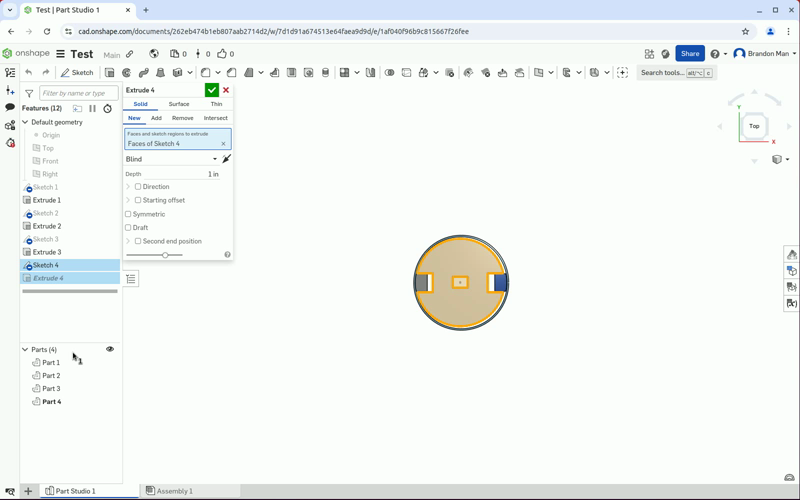
mouse_move(143, 106)
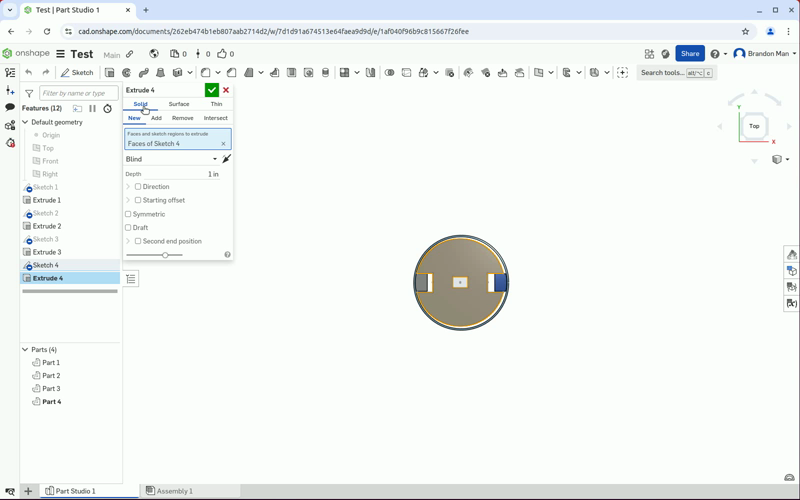
click(143, 106)
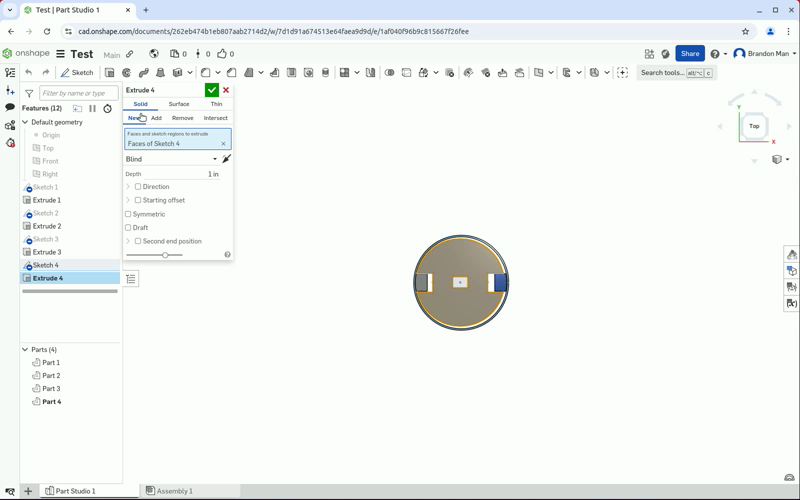
mouse_move(137, 120)
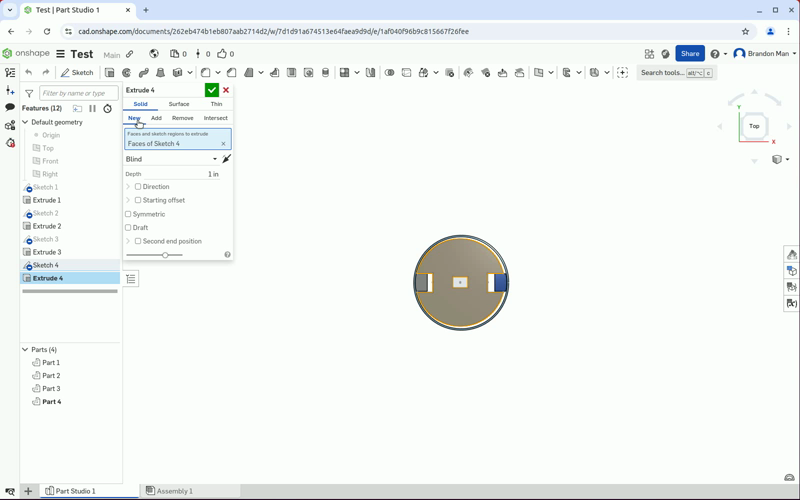
click(137, 120)
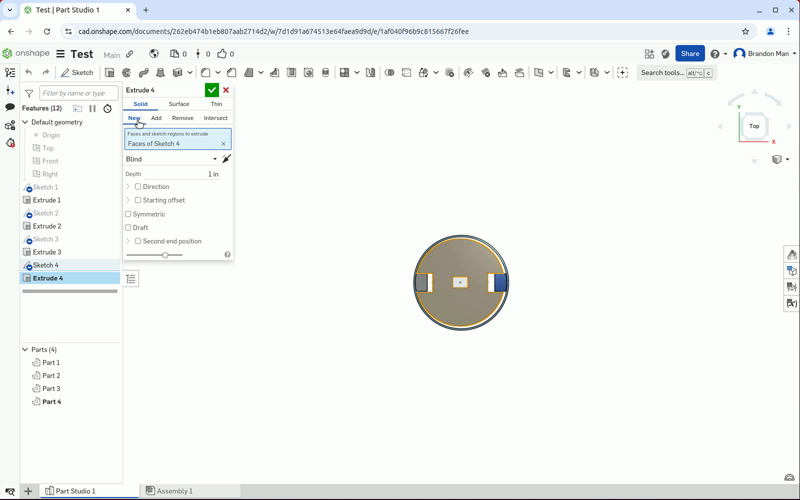
key(tab, 4)
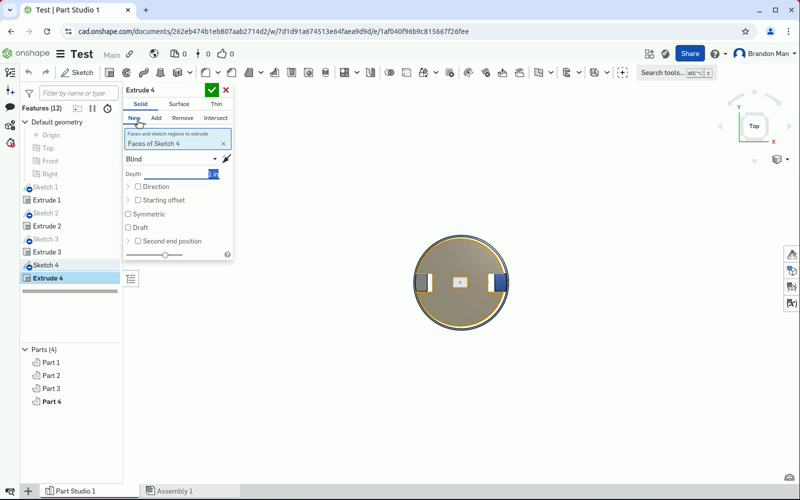
text(7.462)
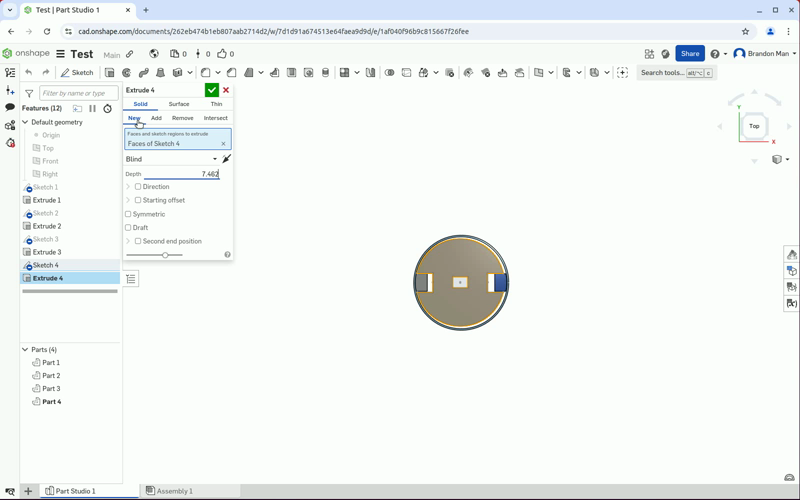
key(enter)
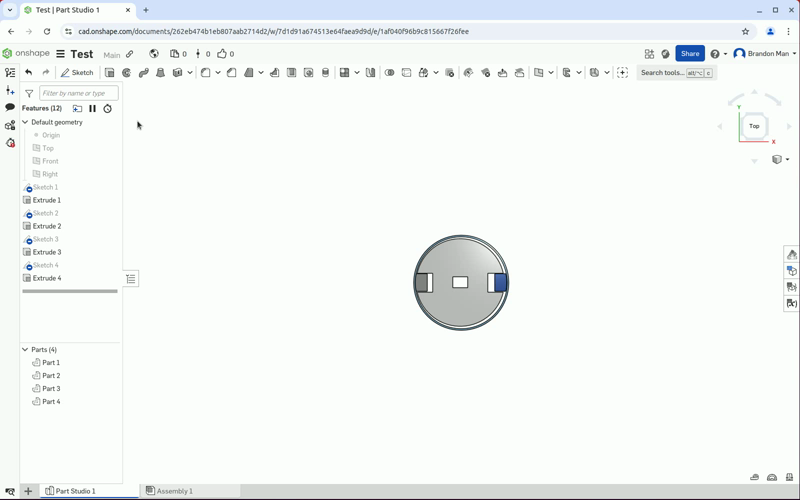
key(shift+h)
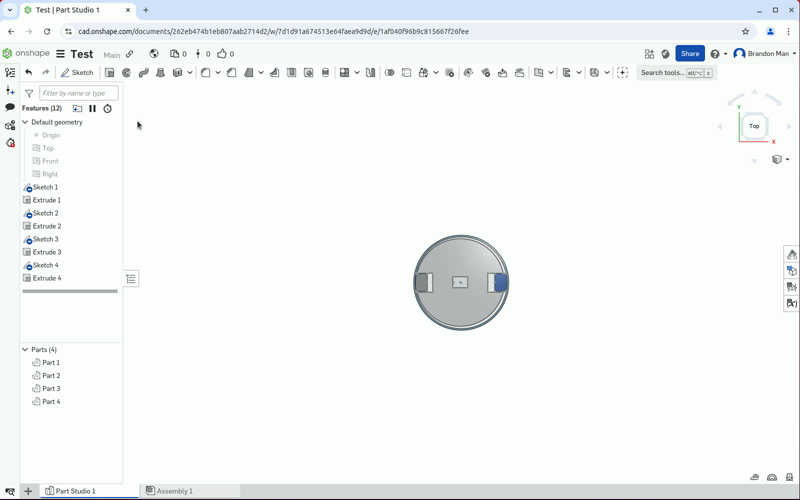
key(shift+h)
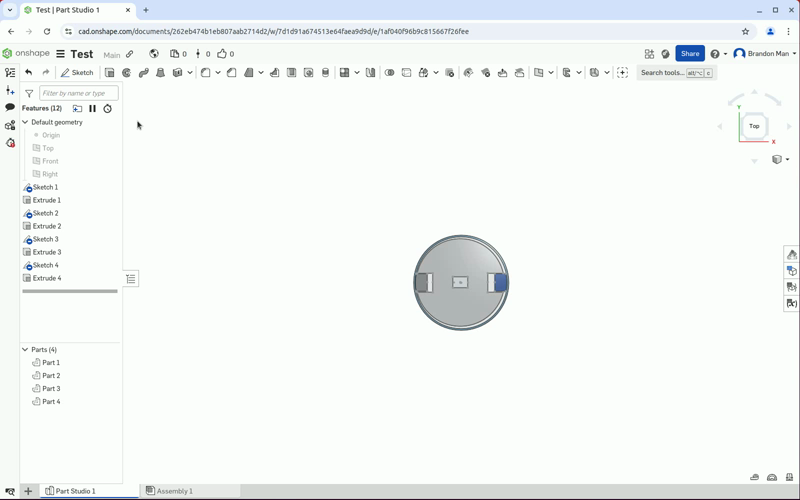
key(shift+7)
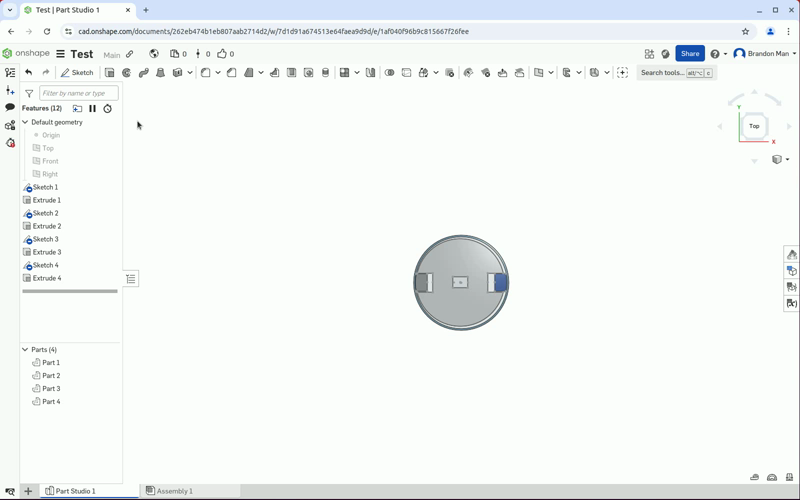
key(up, 3)
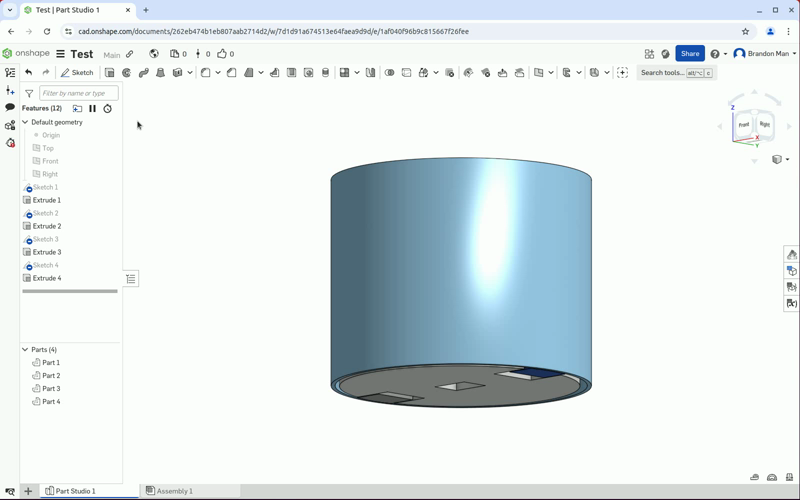
key(left, 3)
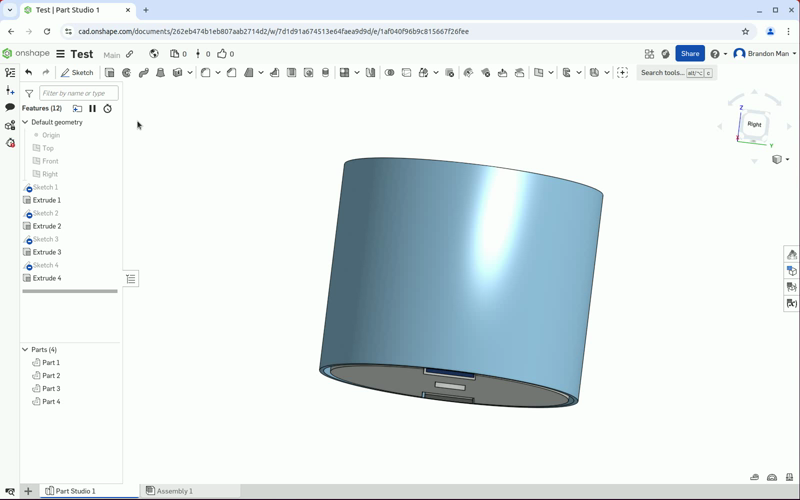
key(right, 3)
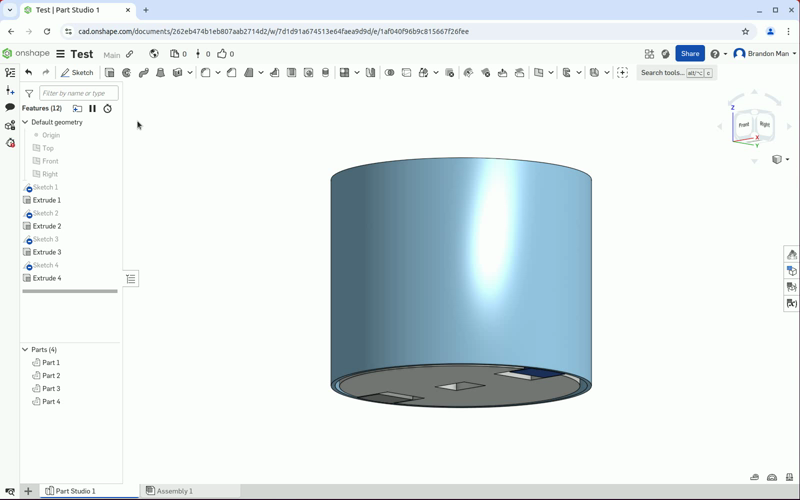
key(down, 3)
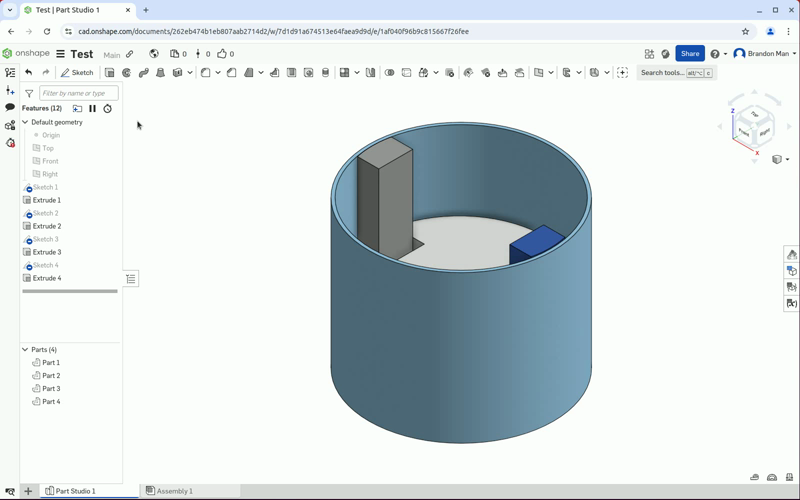
mouse_move(73, 189)
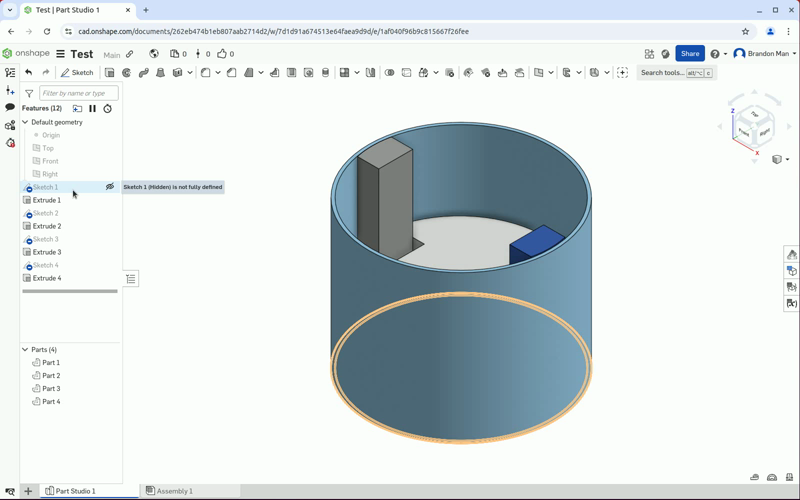
click(73, 189)